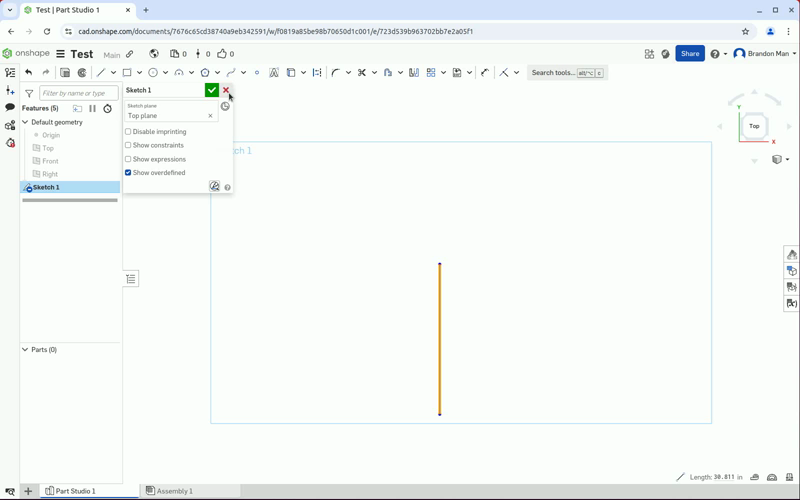
key(shift+h)
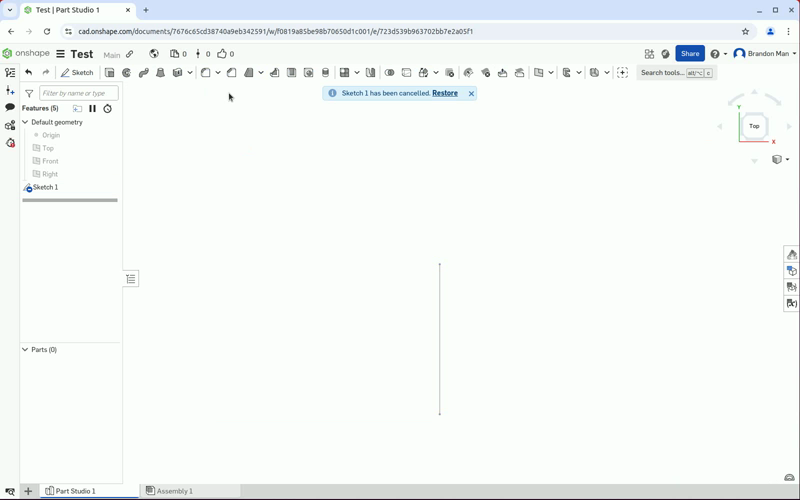
key(shift+s)
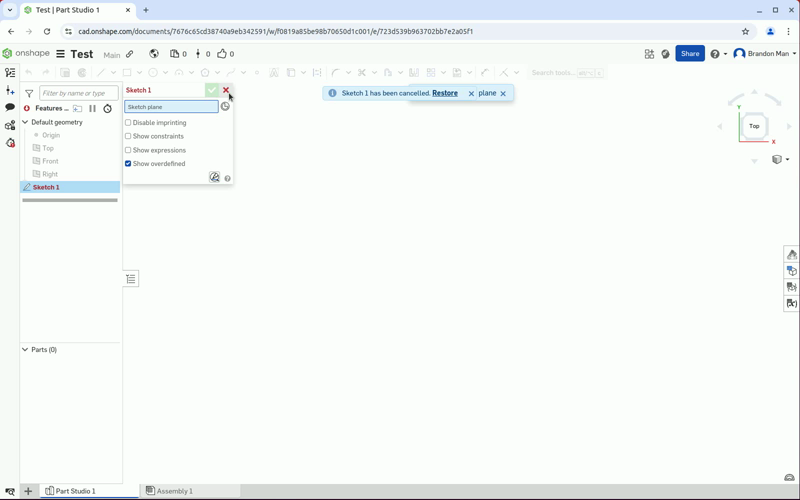
mouse_move(73, 150)
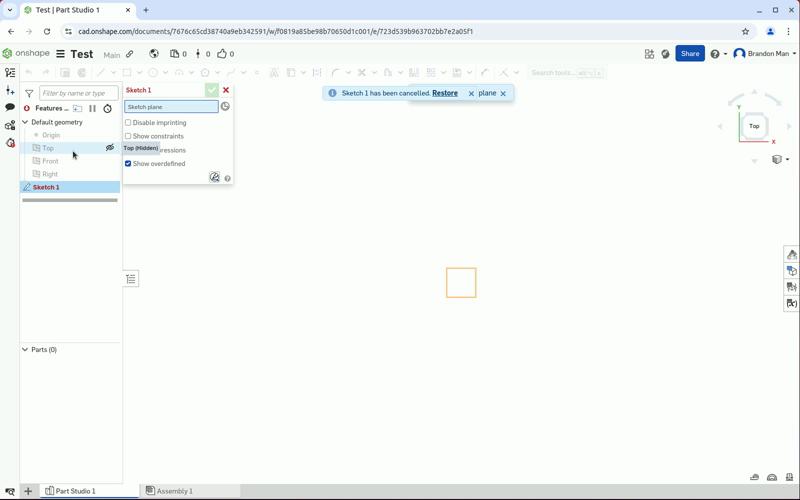
click(73, 150)
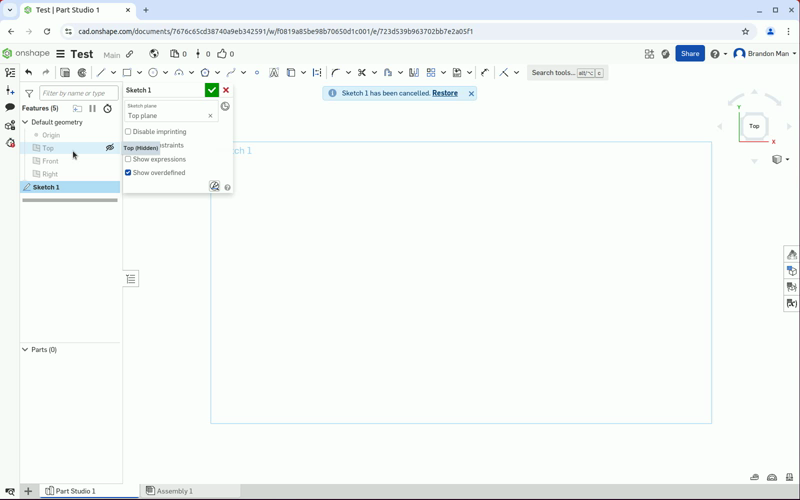
mouse_move(73, 352)
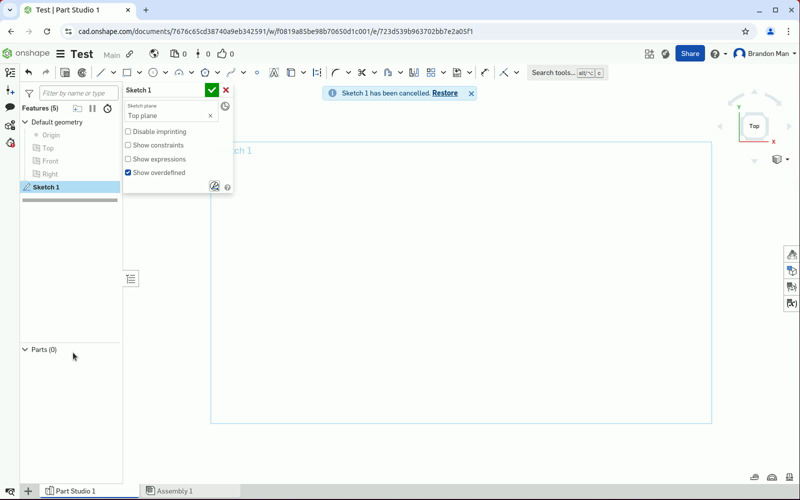
key(y)
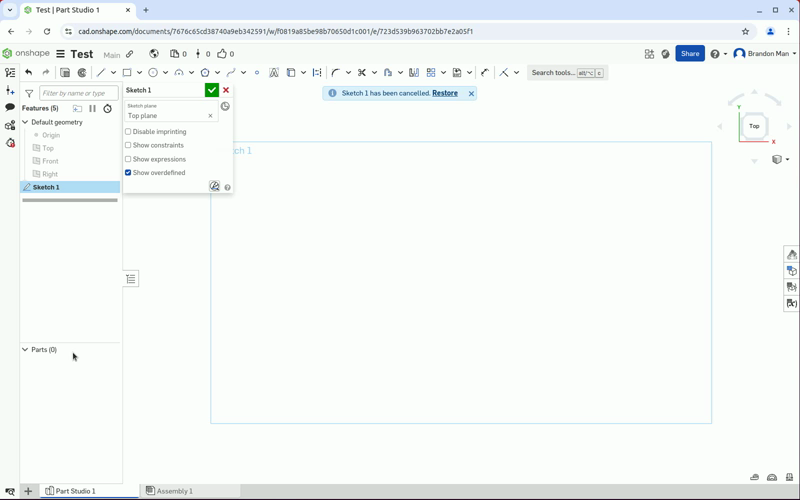
key(l)
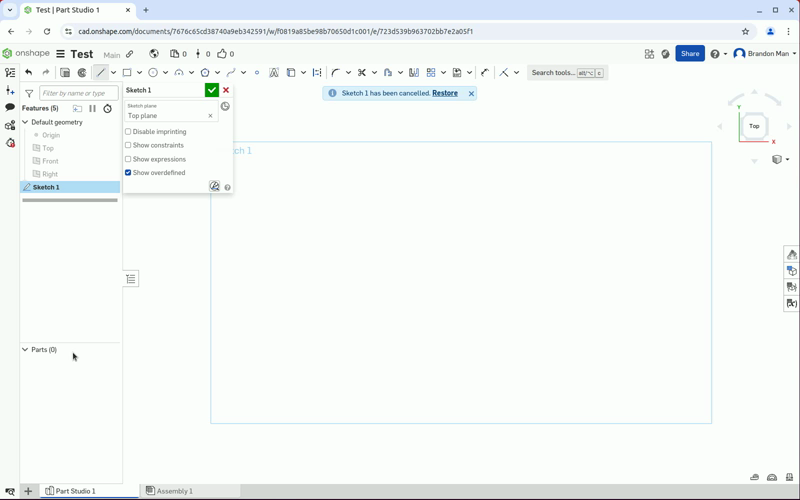
key_down(shift)
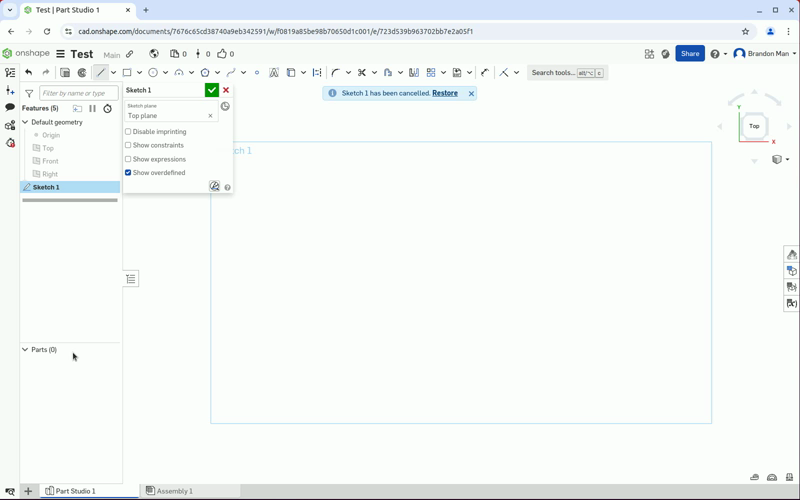
mouse_move(425, 395)
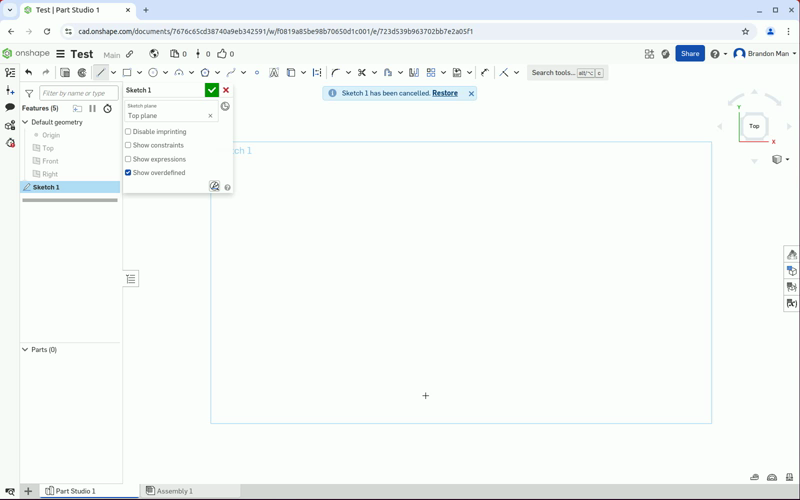
click(425, 395)
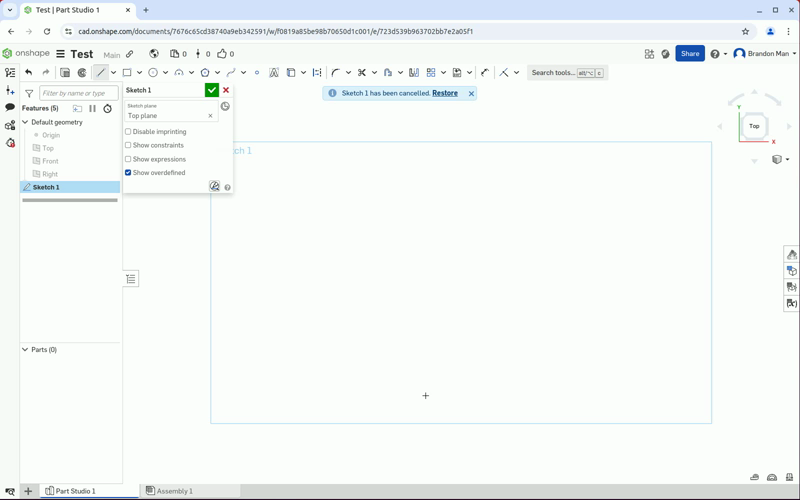
key_up(shift)
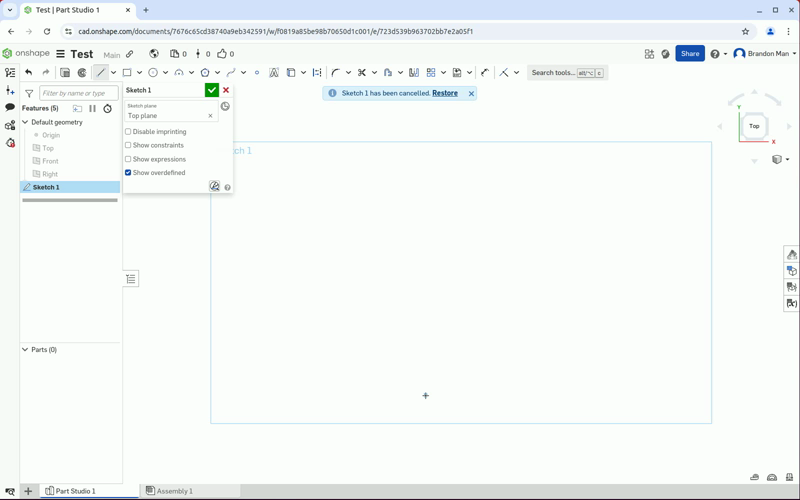
key_down(shift)
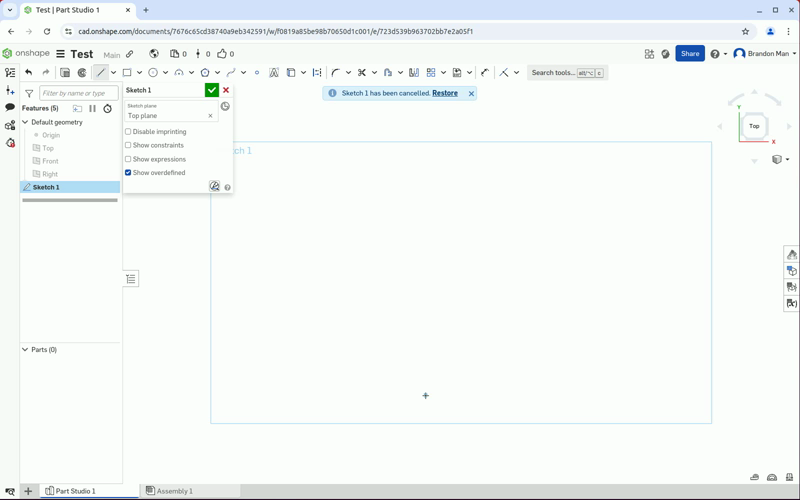
mouse_move(510, 395)
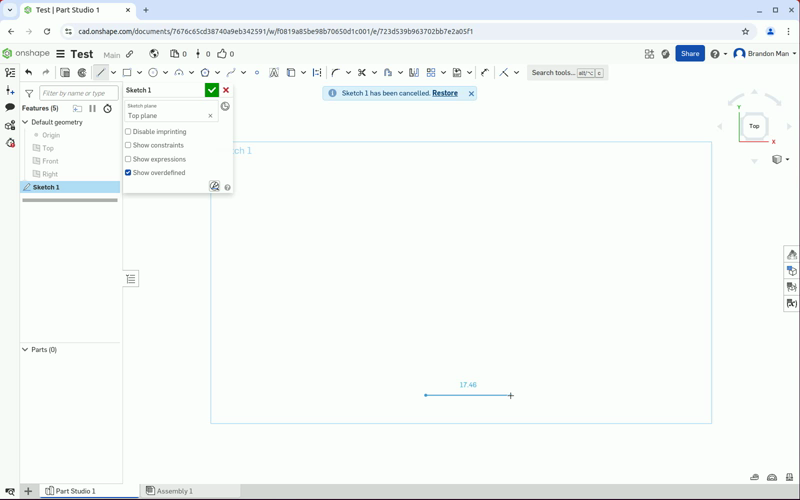
click(510, 395)
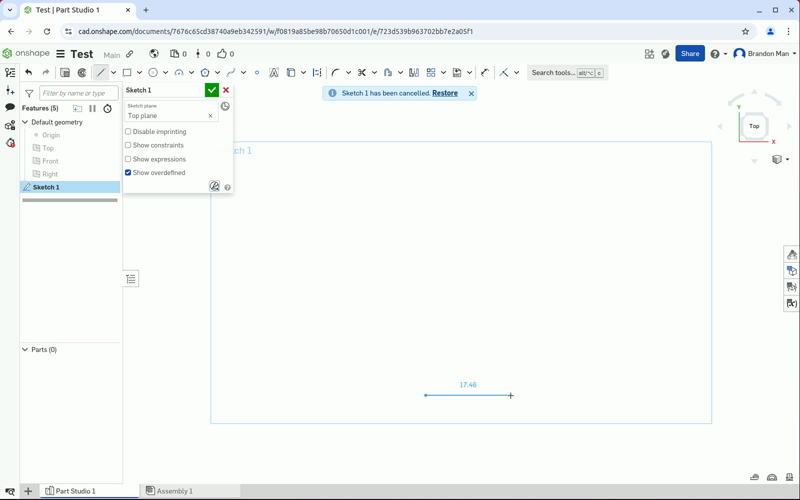
key_up(shift)
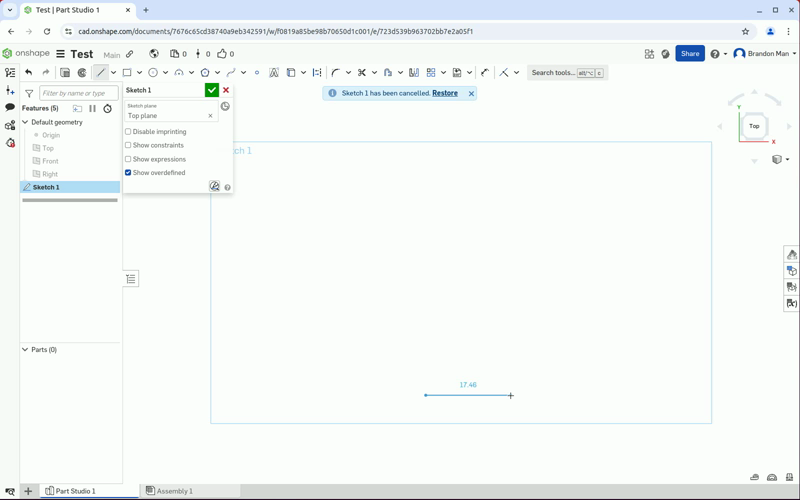
key_down(shift)
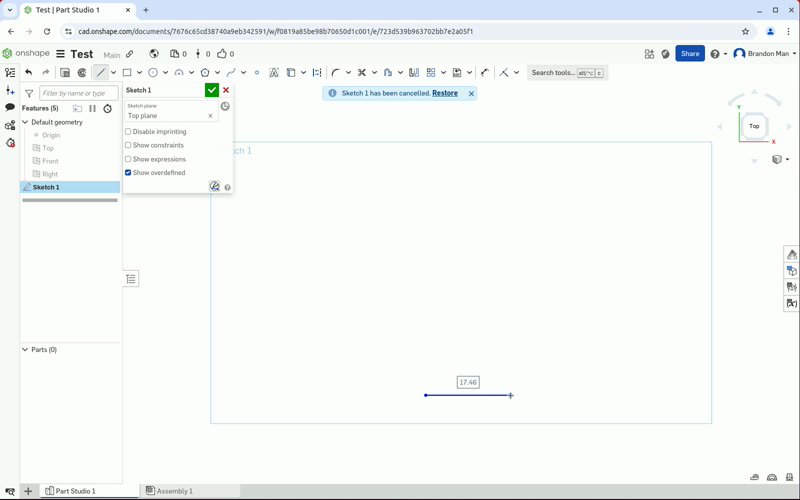
mouse_move(510, 193)
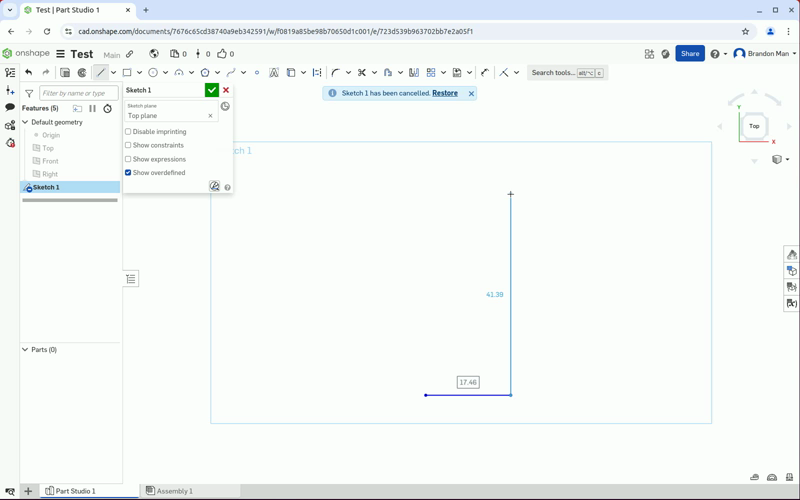
click(510, 193)
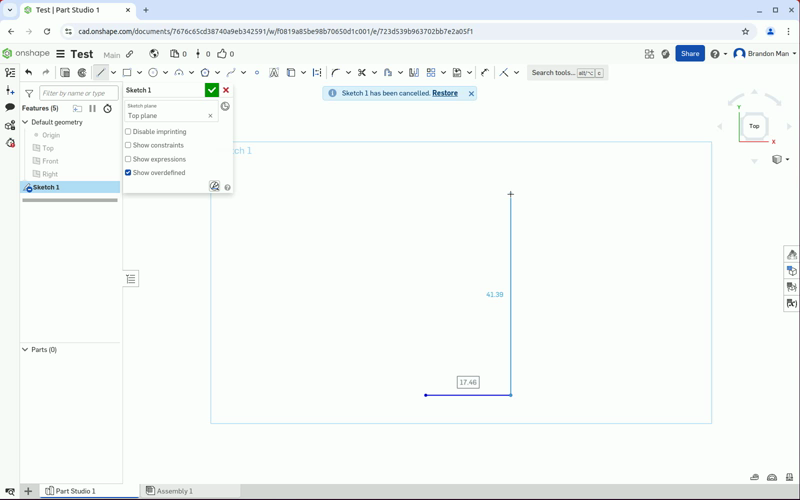
key_up(shift)
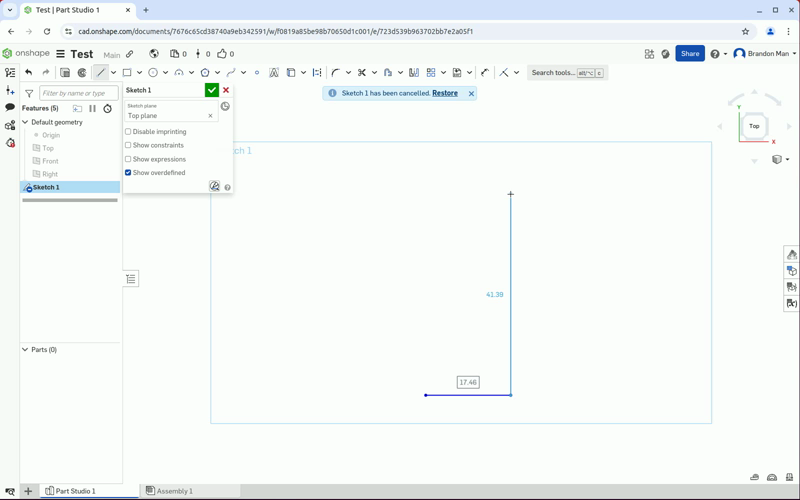
key_down(shift)
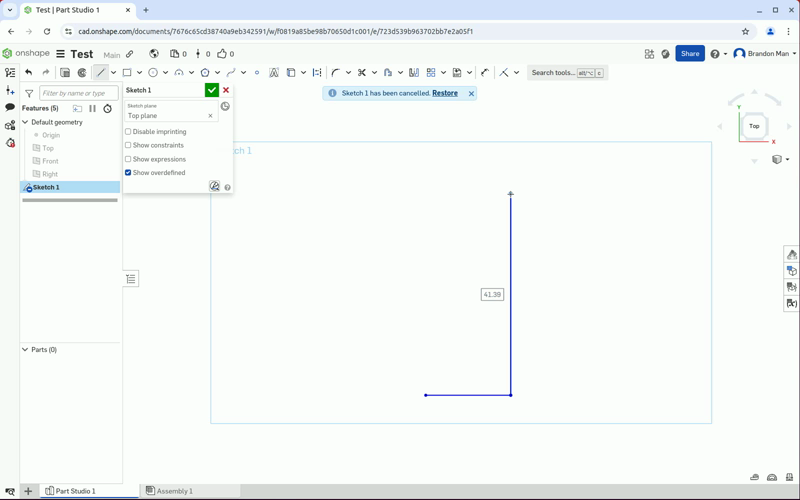
mouse_move(425, 193)
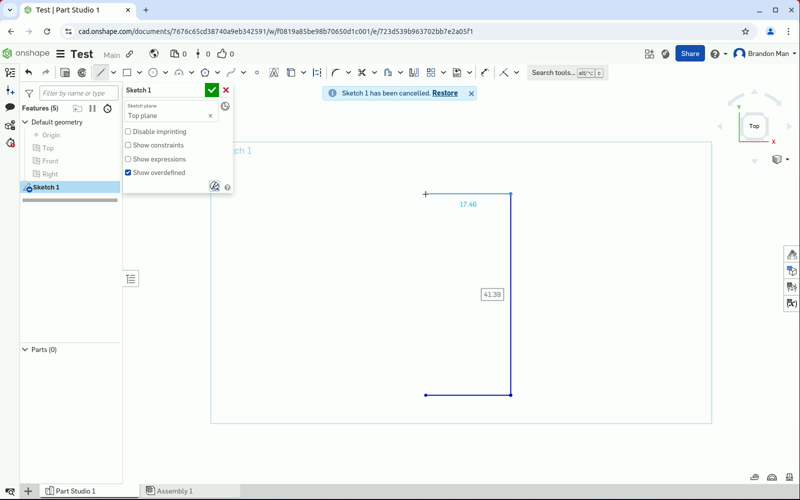
click(425, 193)
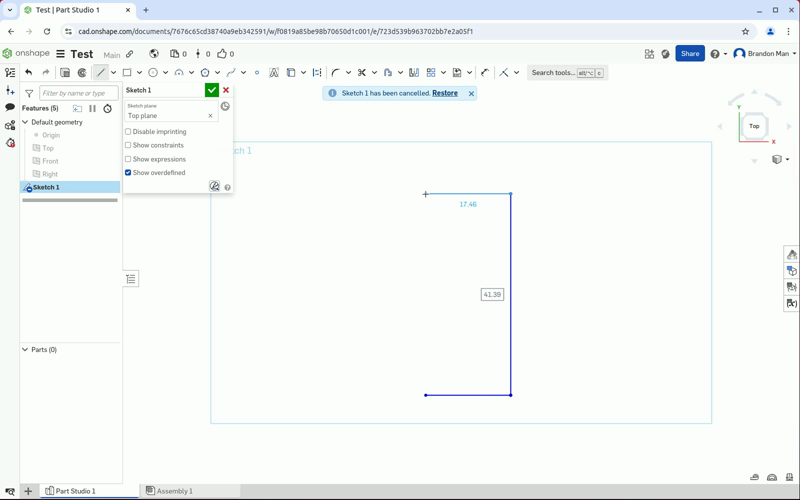
key_up(shift)
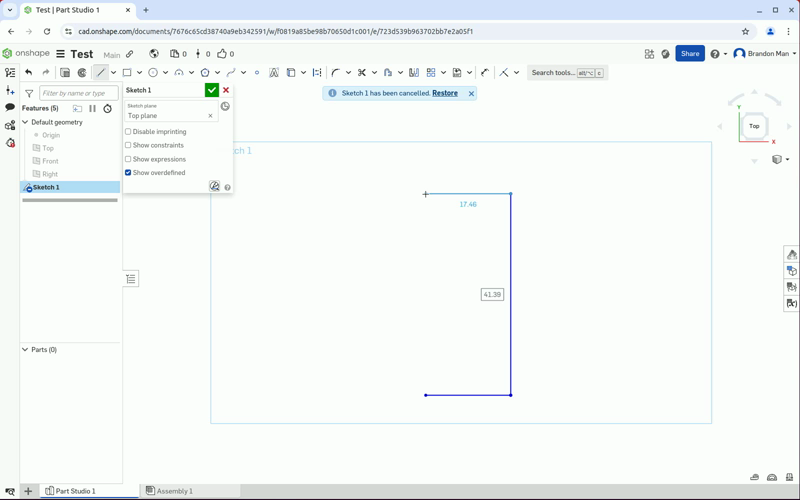
key_down(shift)
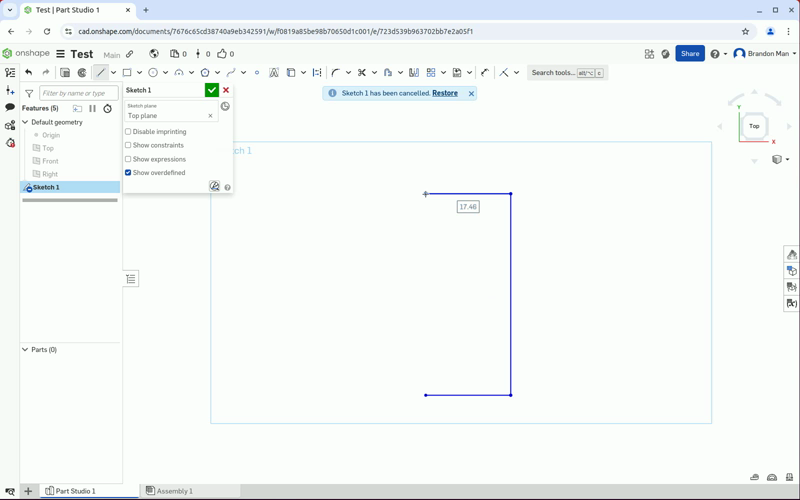
mouse_move(425, 395)
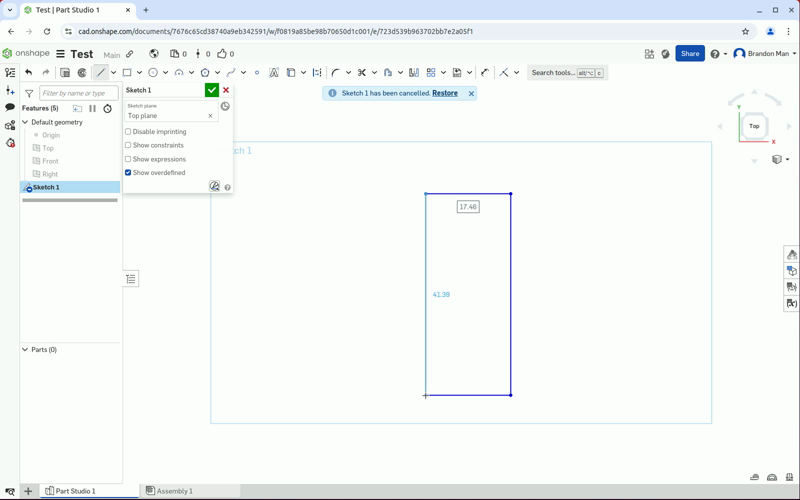
key_up(shift)
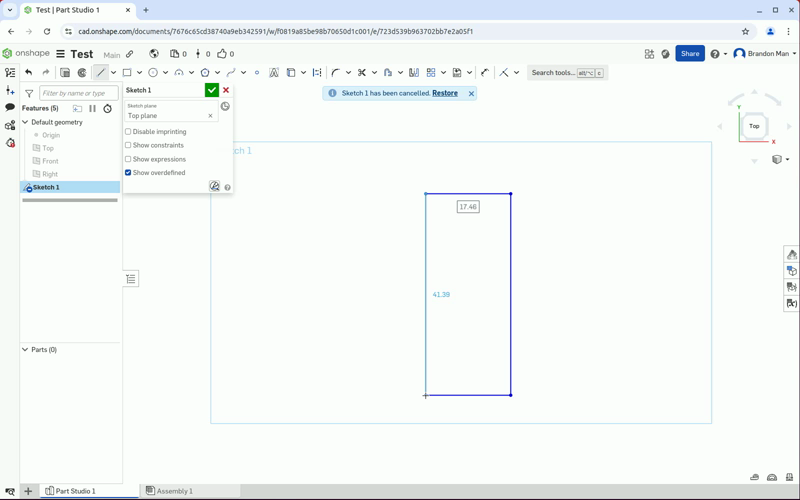
click(425, 395)
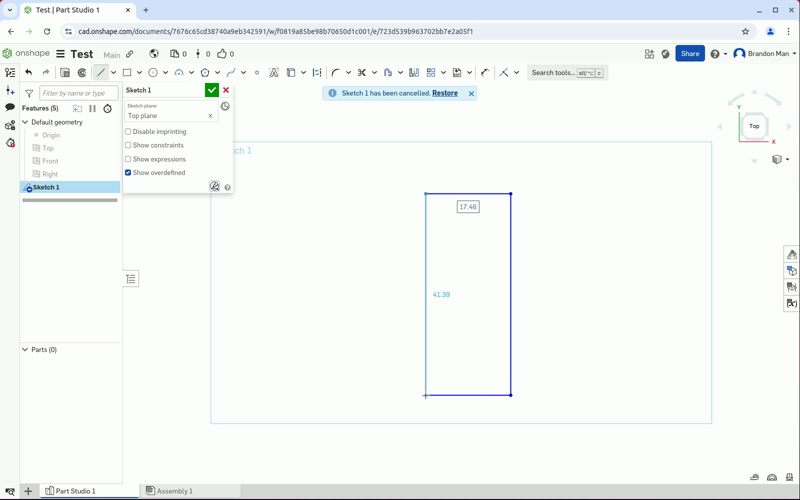
key(esc)
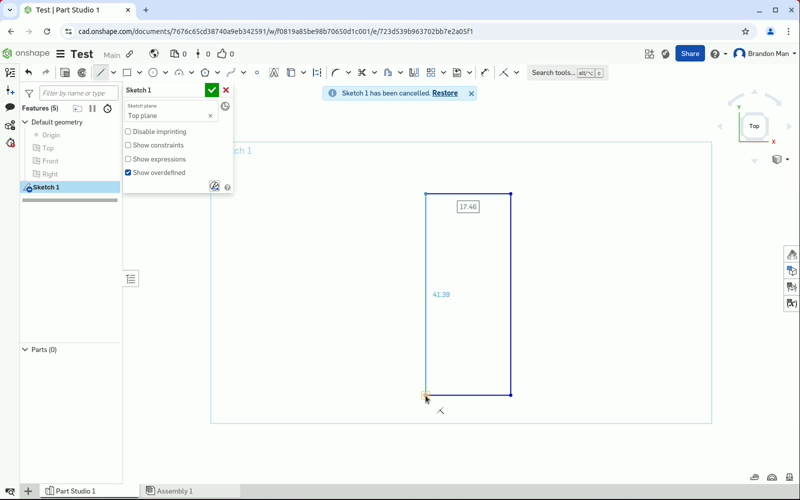
mouse_move(448, 370)
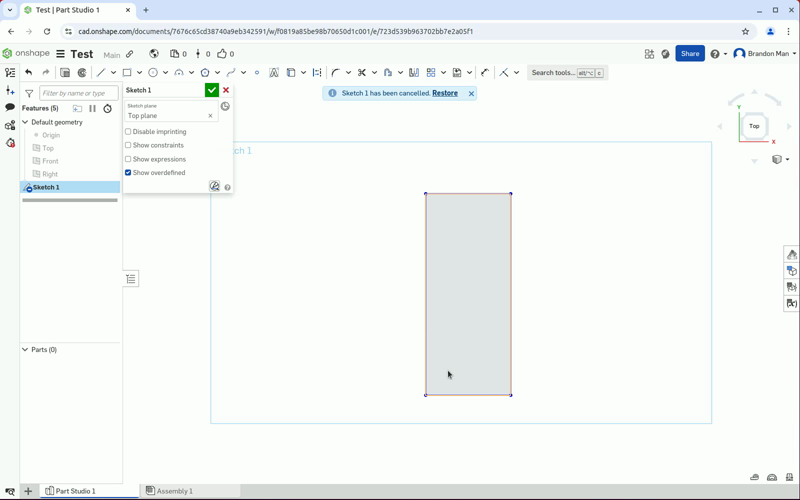
click(448, 370)
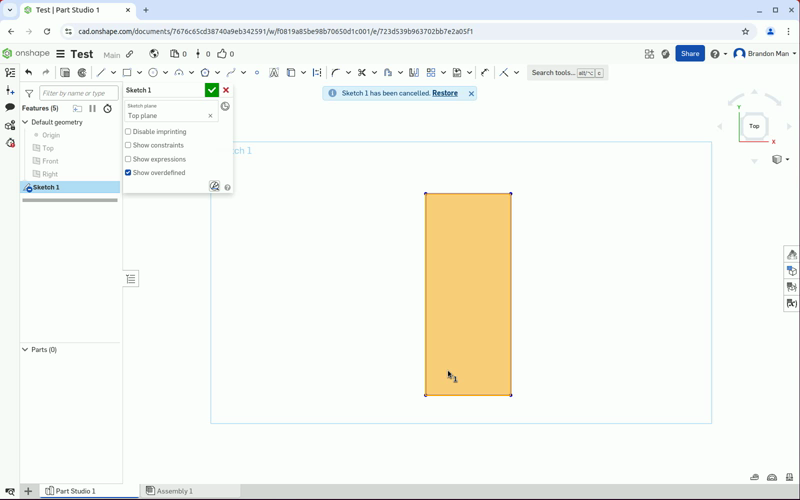
mouse_move(73, 352)
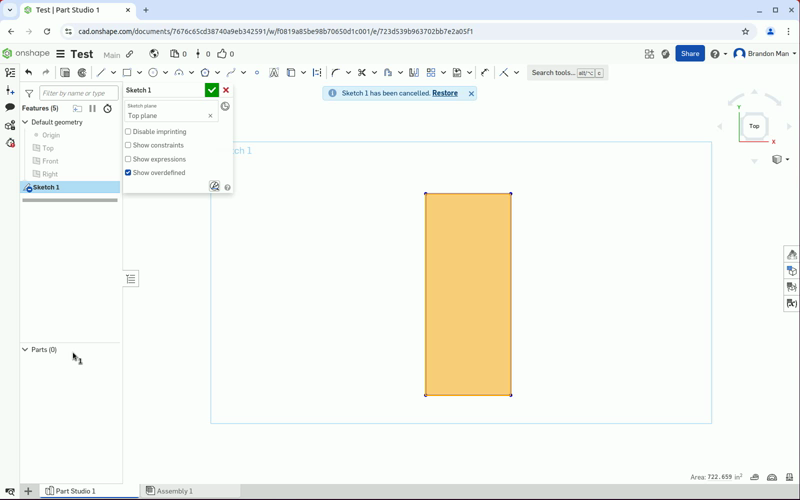
key(shift+y)
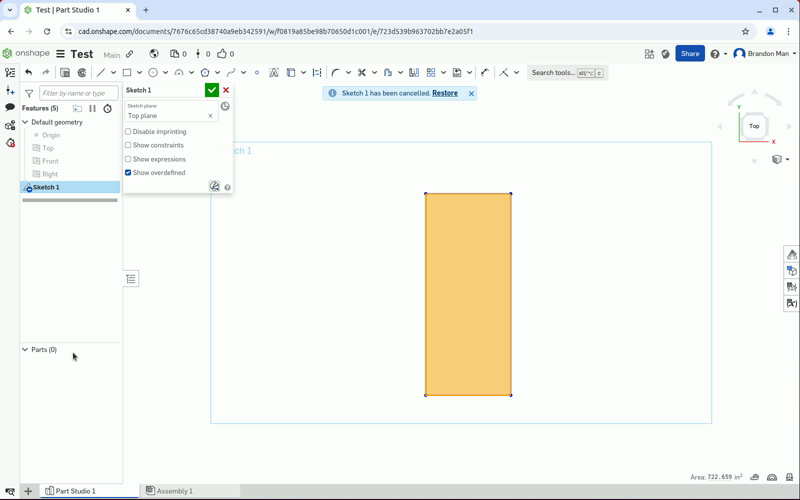
key(shift+e)
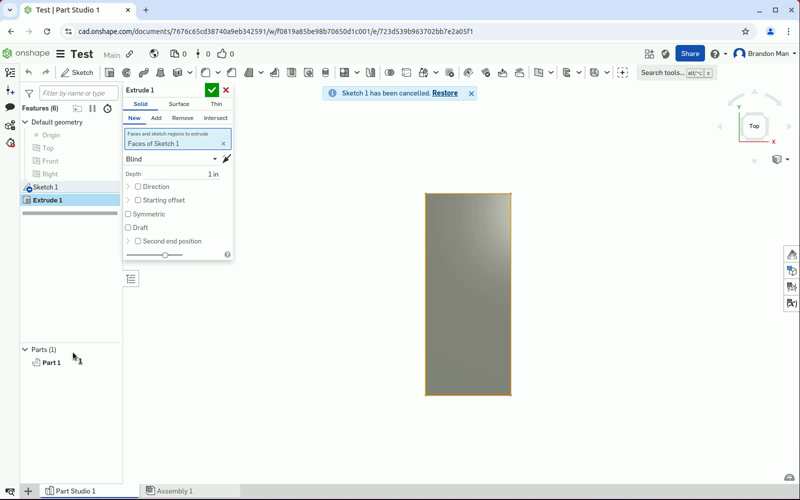
mouse_move(143, 106)
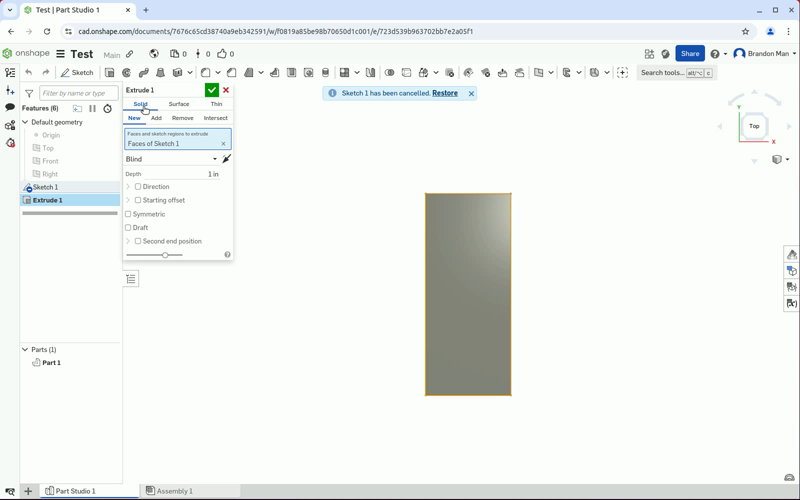
click(143, 106)
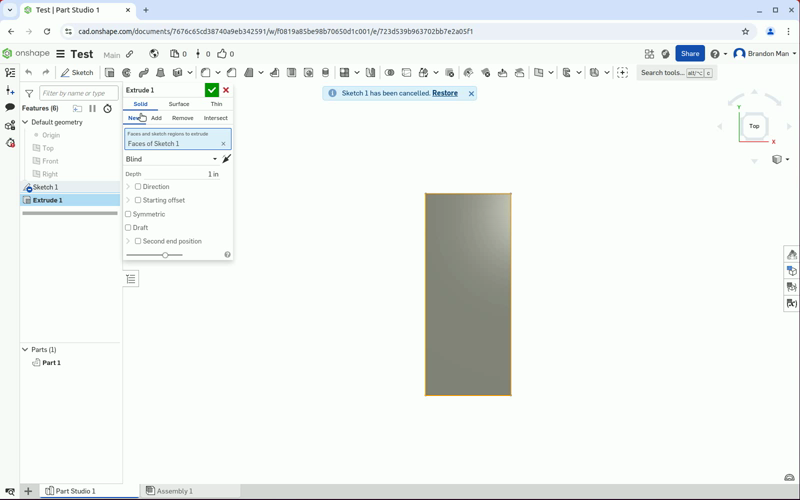
mouse_move(137, 120)
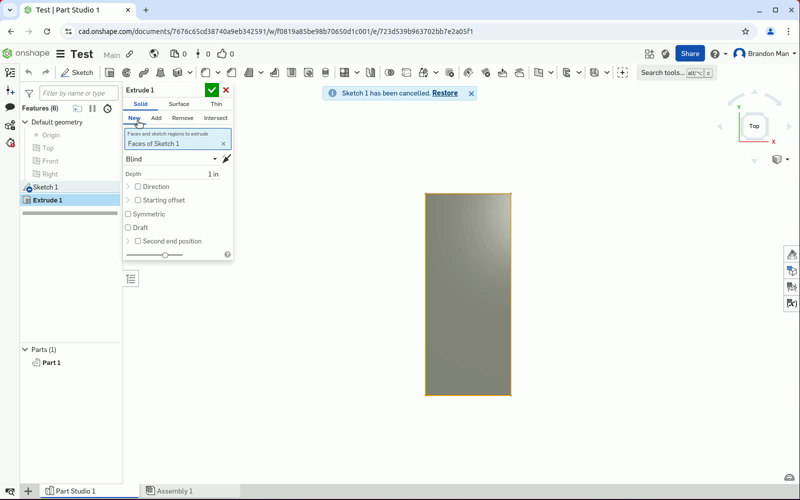
click(137, 120)
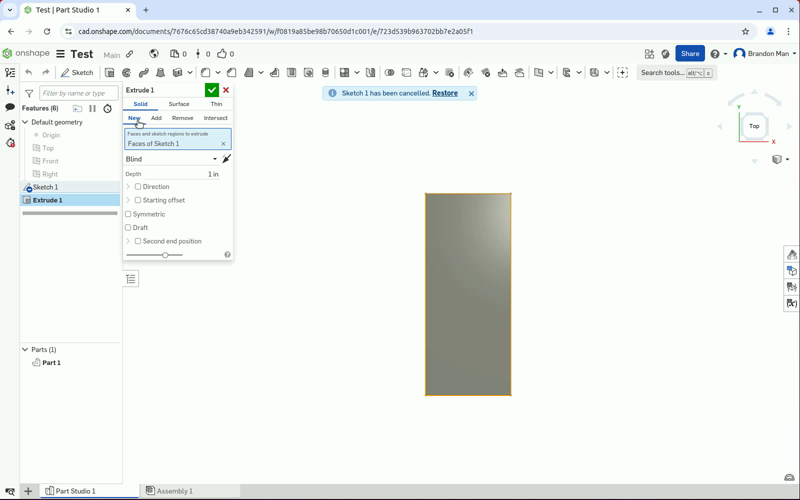
key(tab, 4)
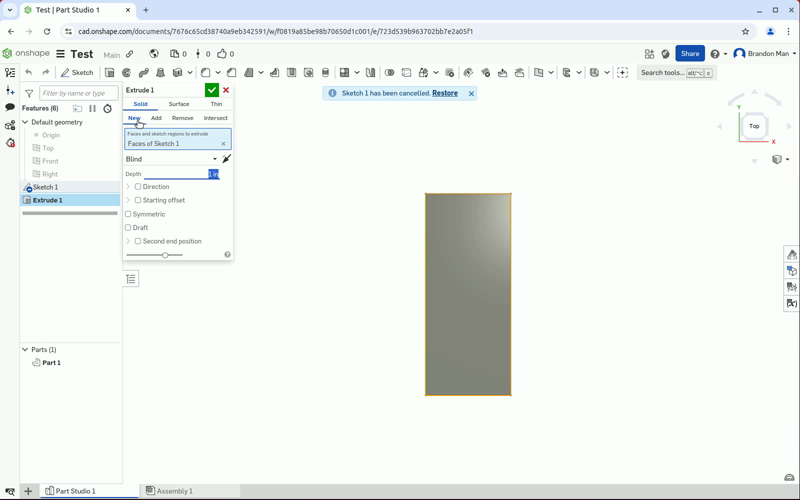
text(3.37)
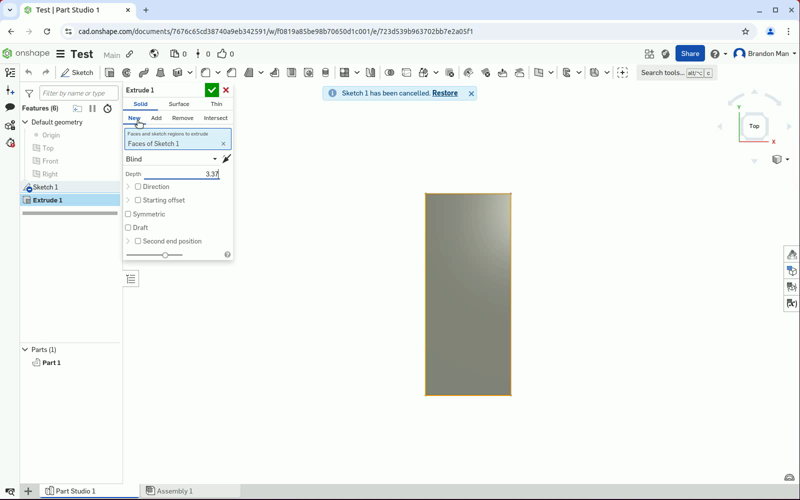
key(enter)
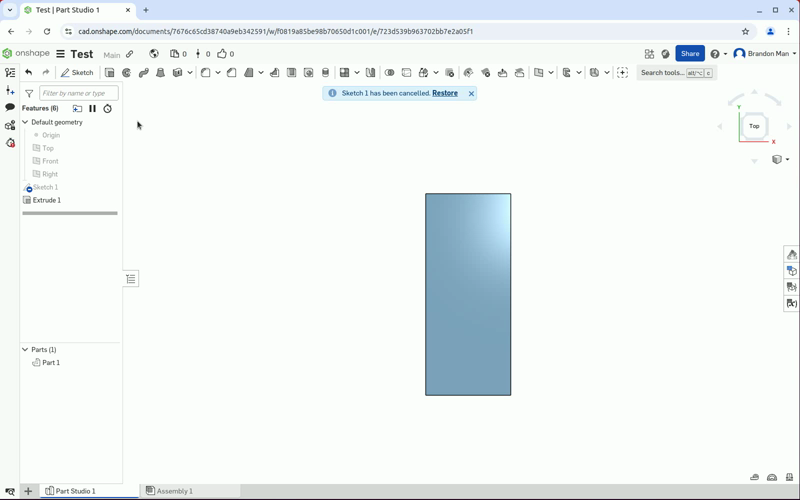
key(shift+h)
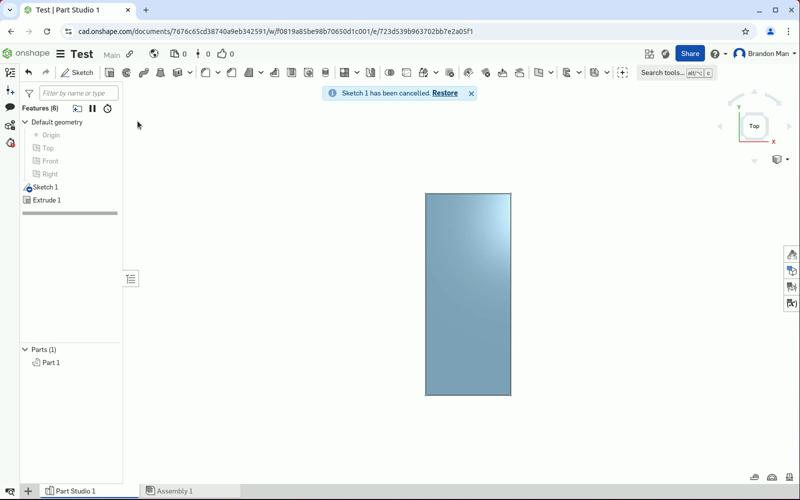
key(shift+h)
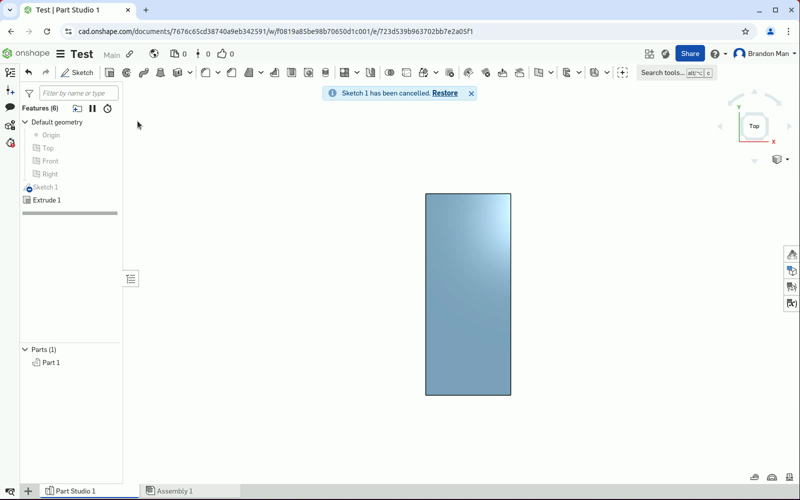
mouse_move(73, 189)
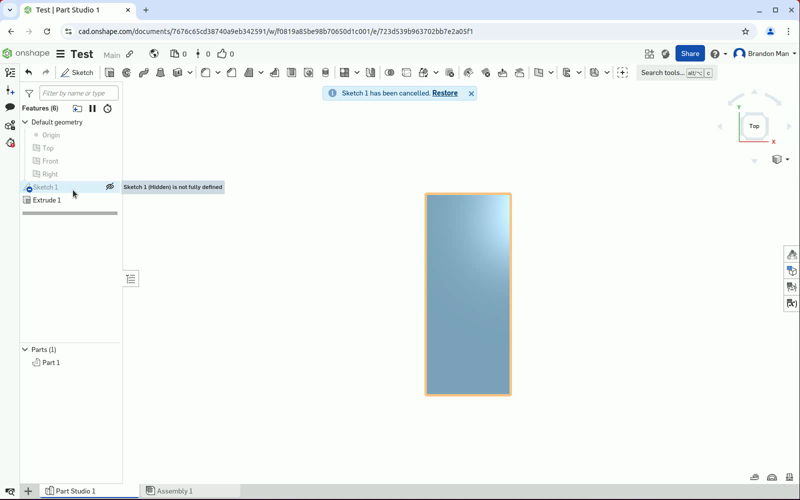
click(73, 189)
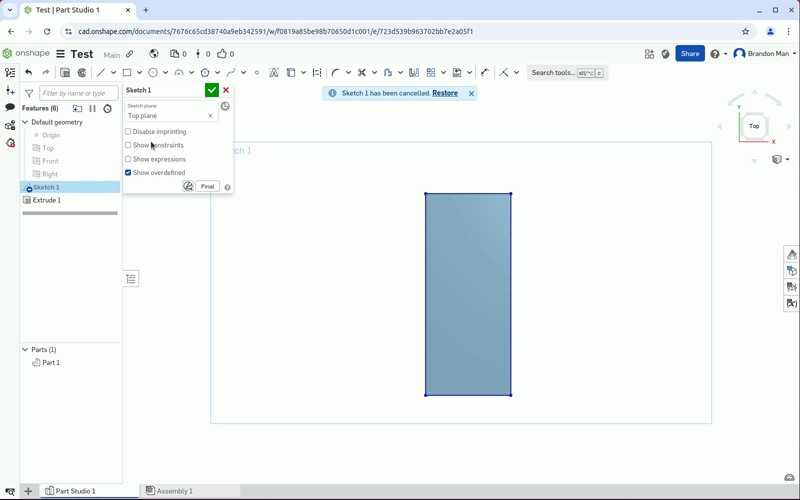
mouse_move(229, 92)
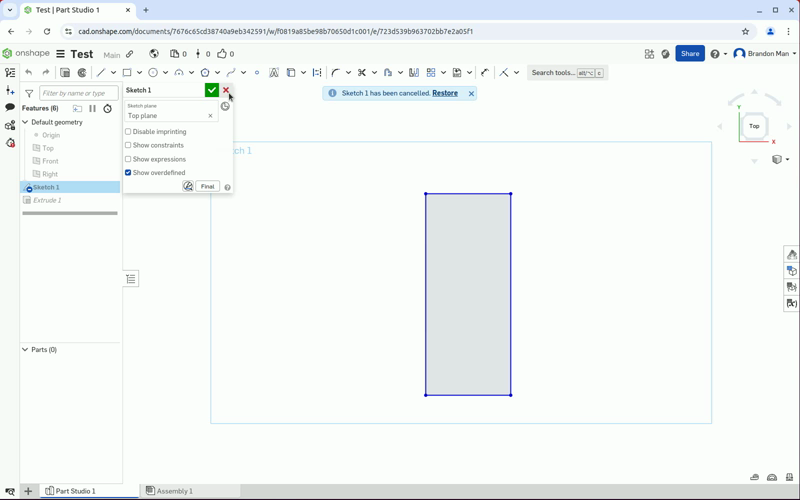
click(229, 92)
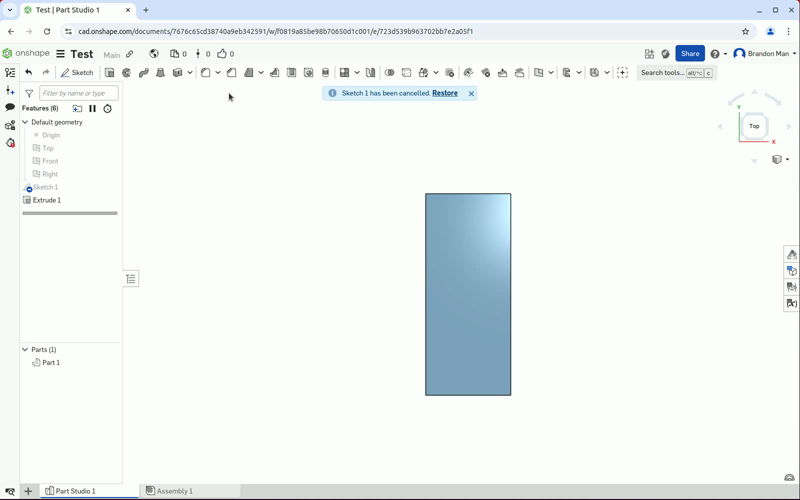
mouse_move(541, 75)
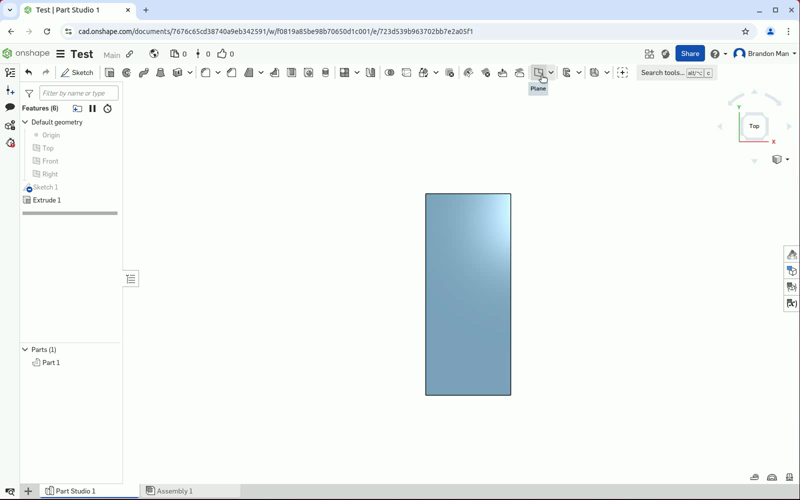
click(541, 75)
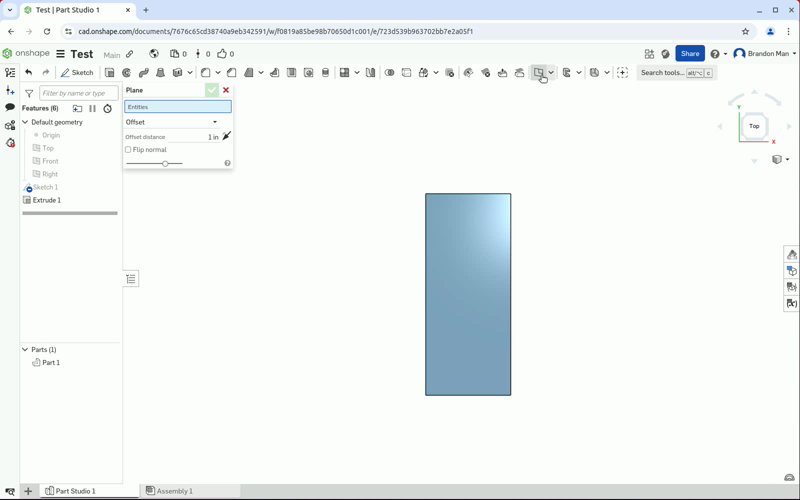
mouse_move(73, 150)
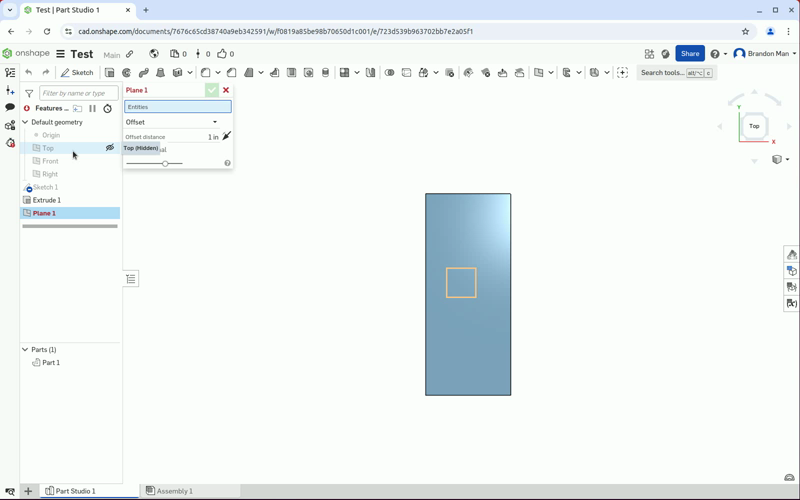
click(73, 150)
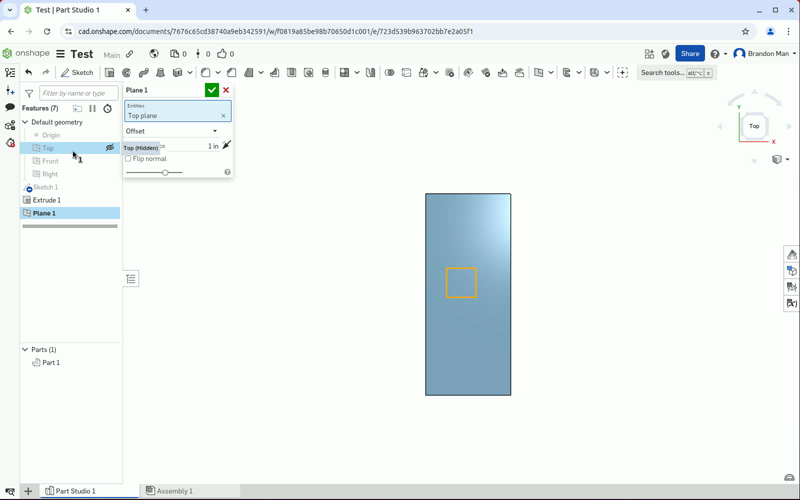
key(tab, 2)
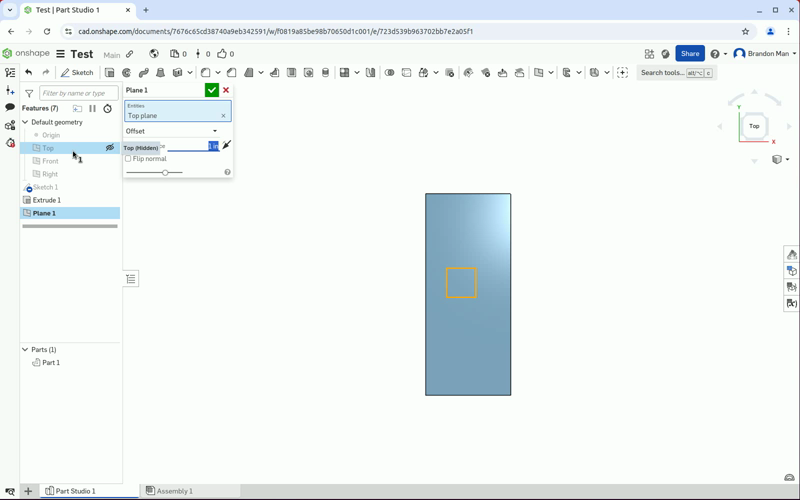
text(3.358)
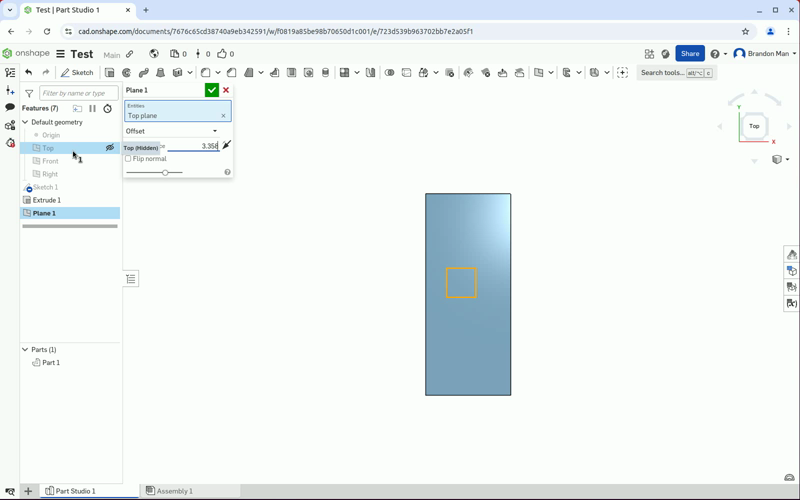
key(enter, 2)
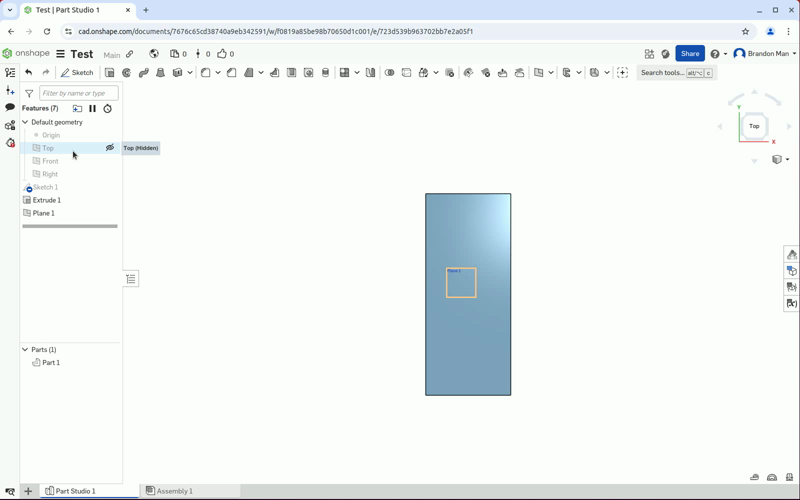
key(shift+s)
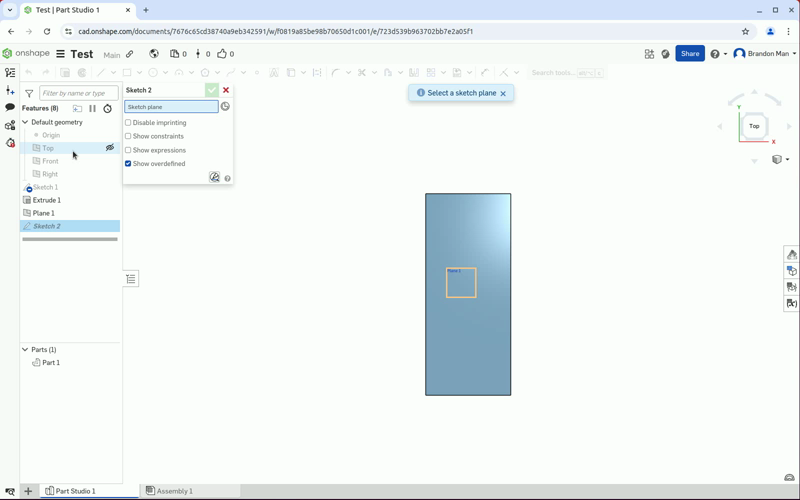
mouse_move(73, 215)
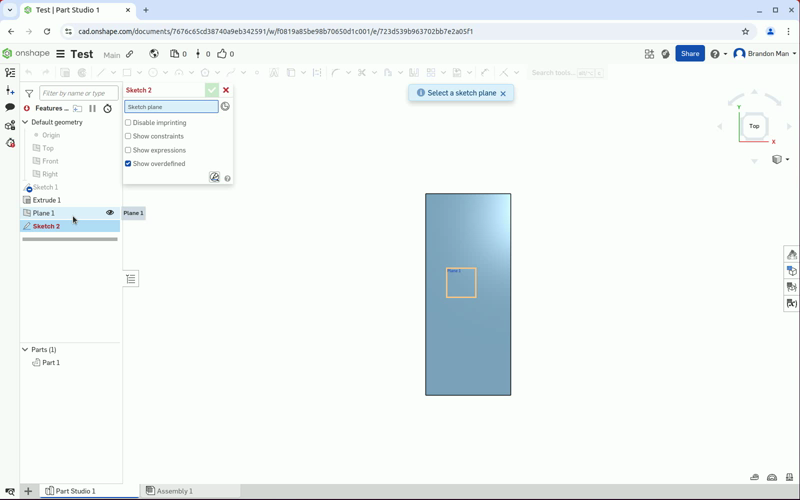
click(73, 215)
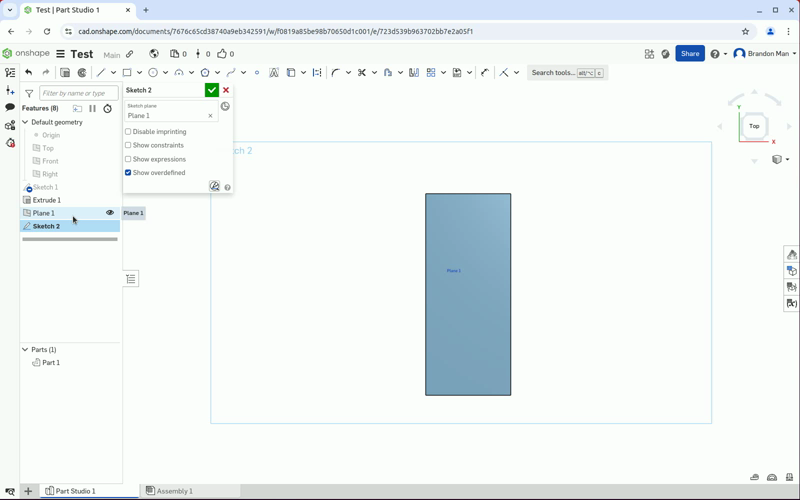
mouse_move(73, 352)
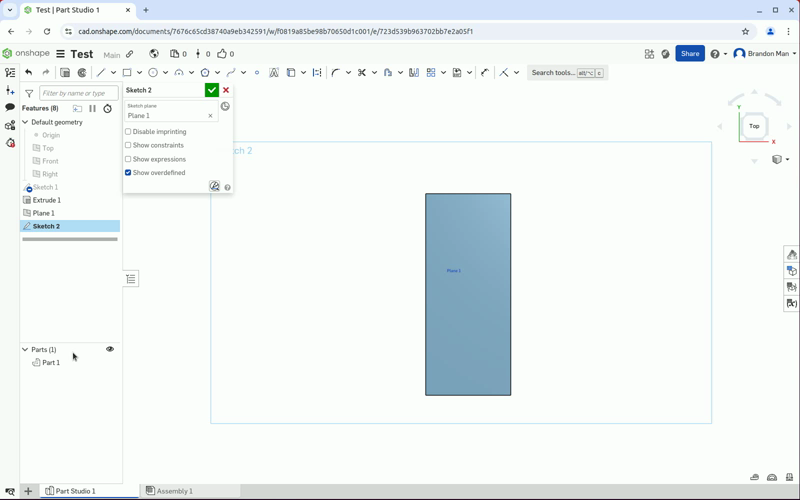
key(y)
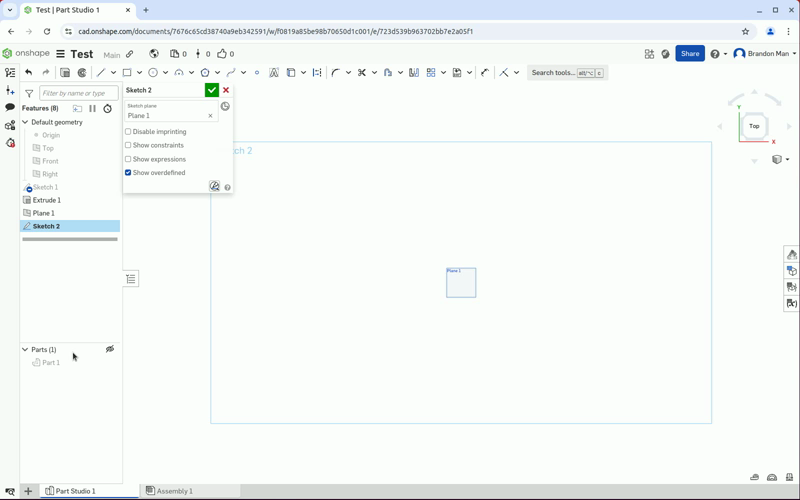
key(l)
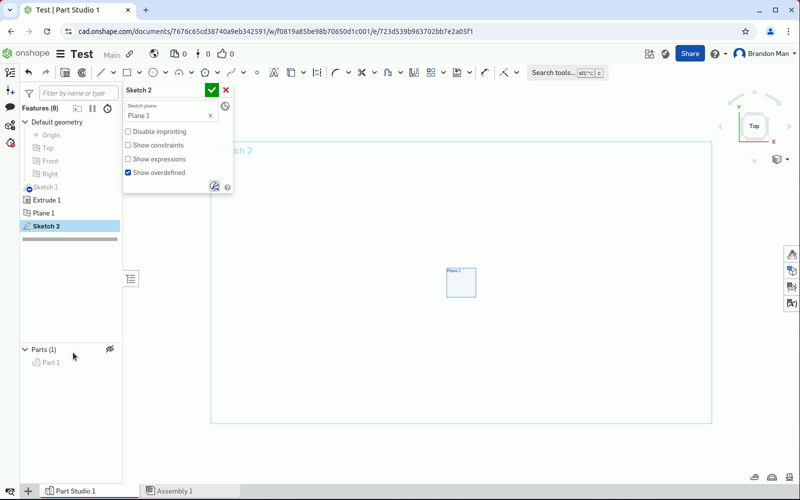
key_down(shift)
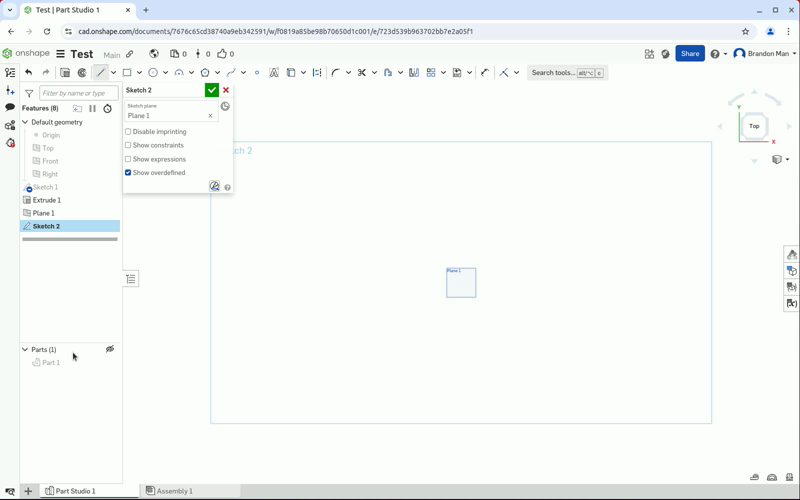
mouse_move(454, 395)
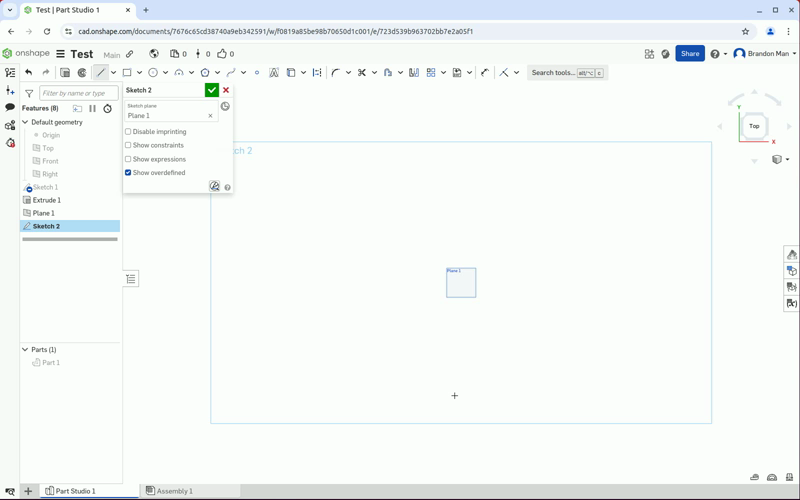
click(454, 395)
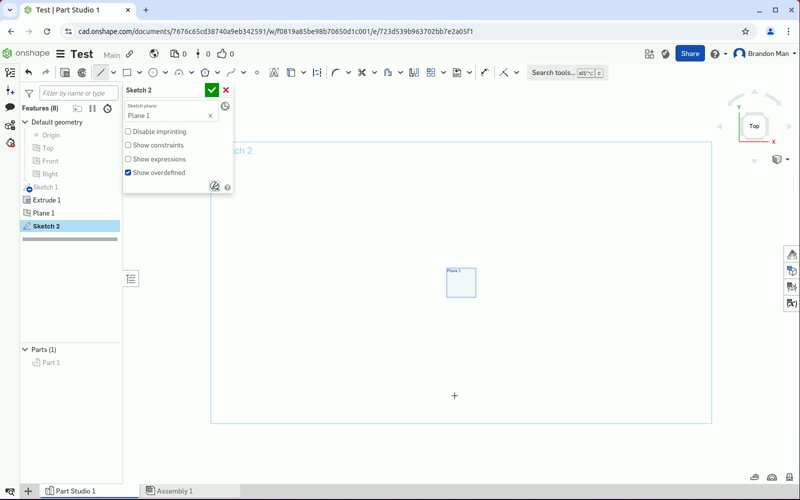
key_up(shift)
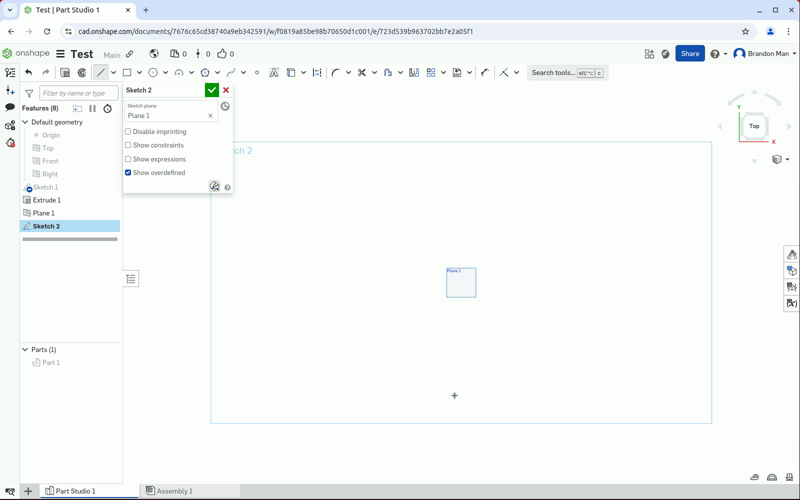
key_down(shift)
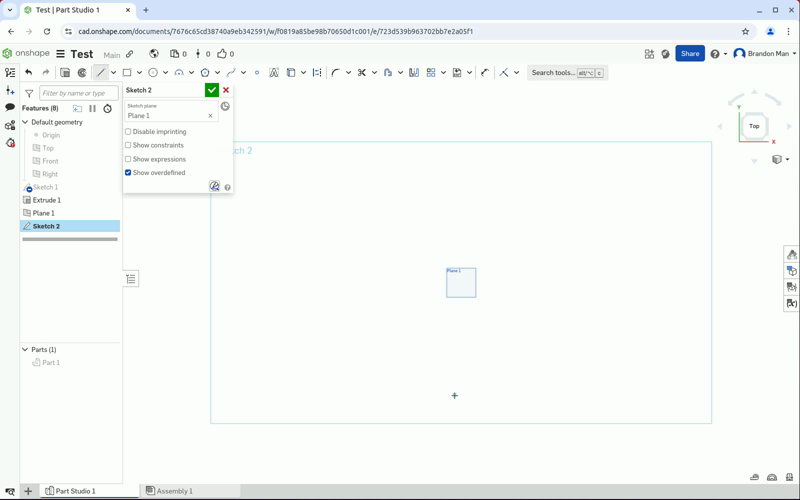
mouse_move(484, 395)
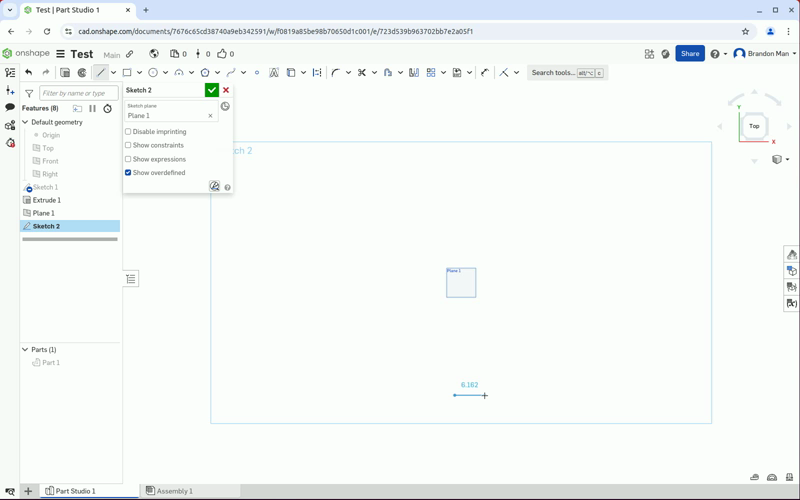
mouse_move(510, 395)
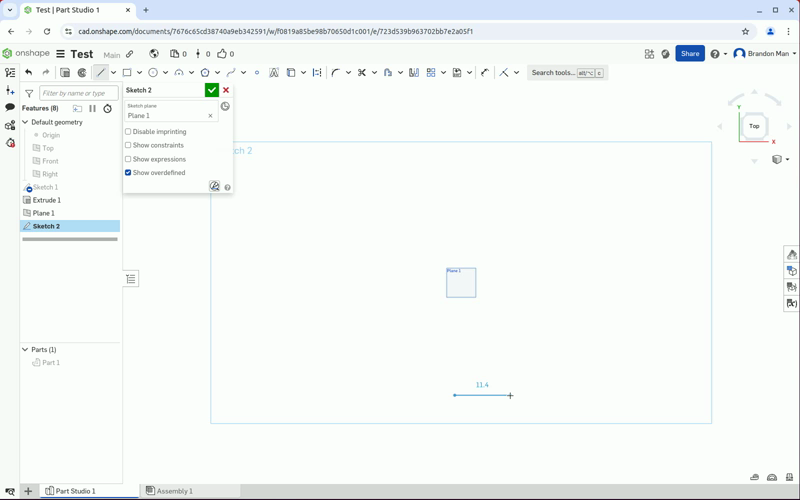
click(510, 395)
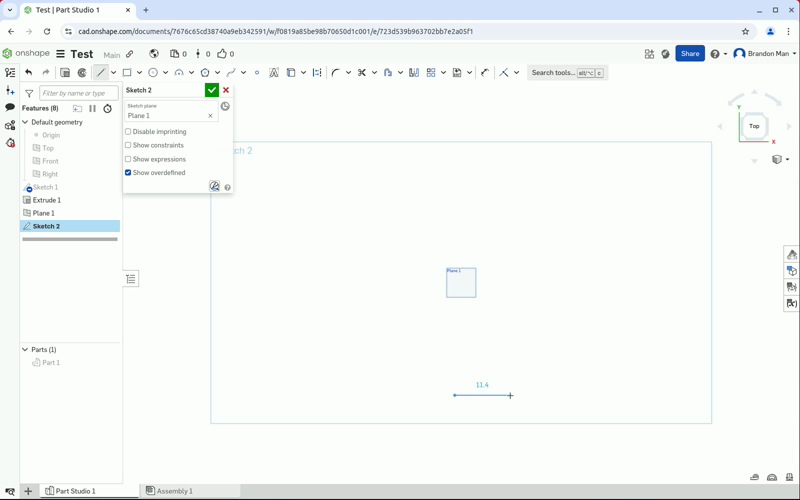
key_up(shift)
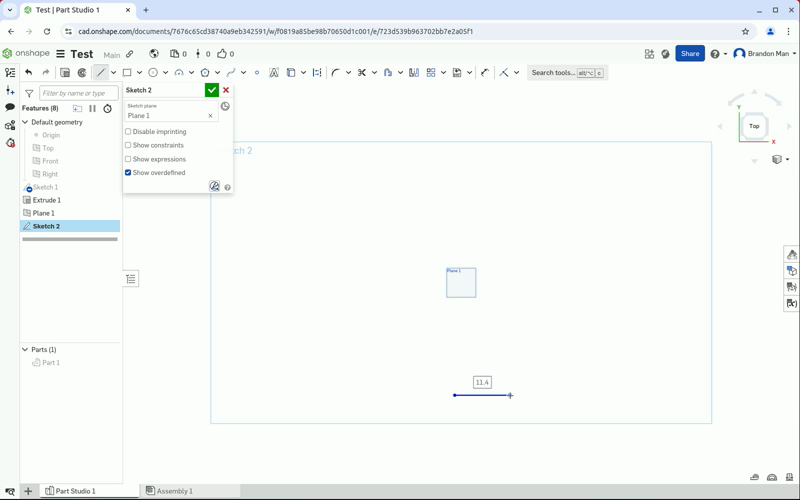
key_down(shift)
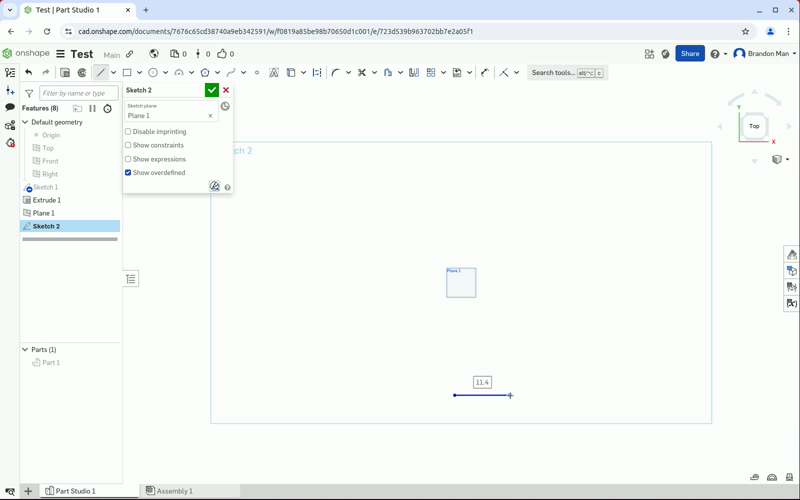
mouse_move(540, 395)
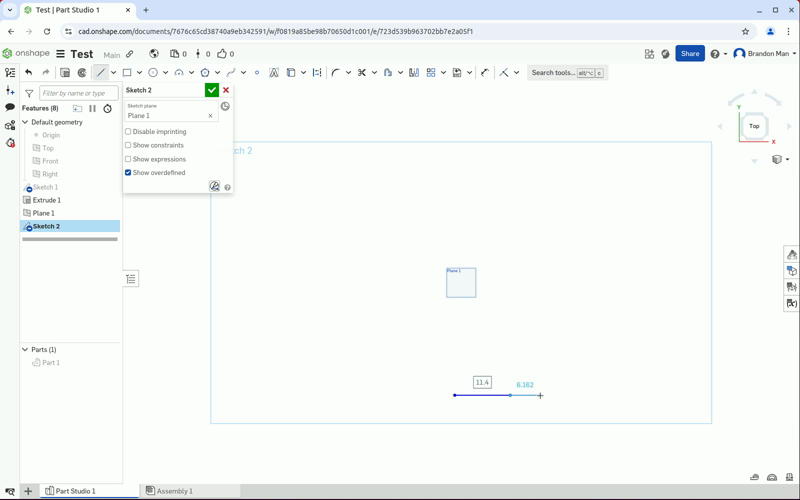
mouse_move(510, 336)
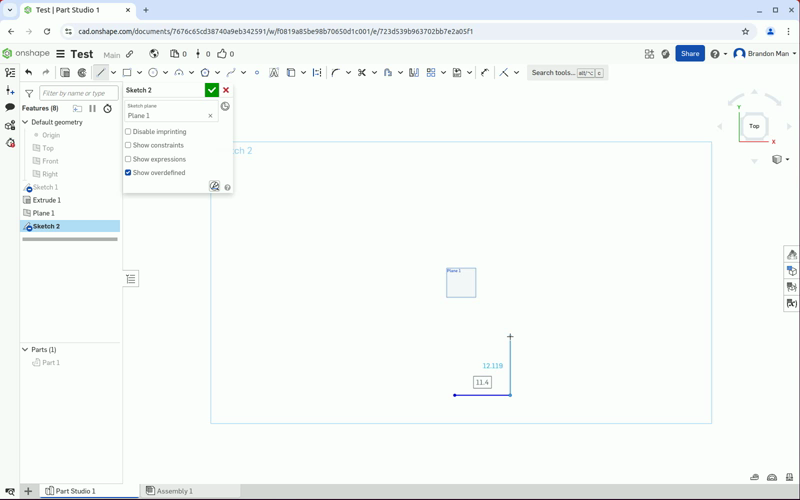
click(510, 336)
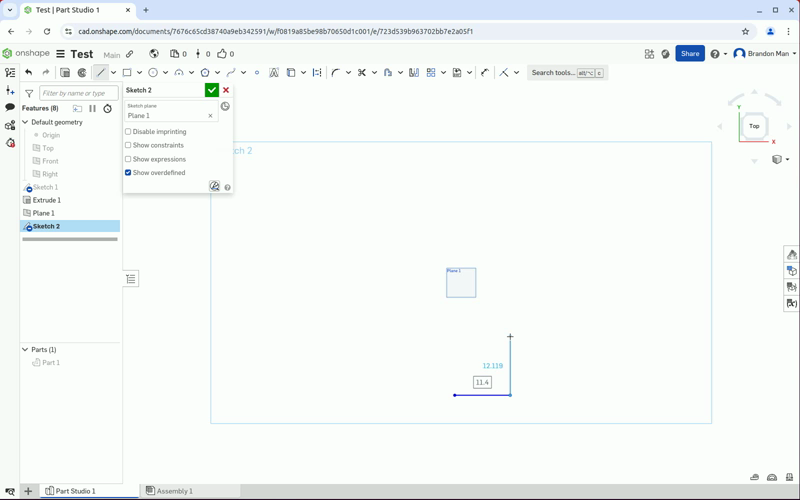
key_up(shift)
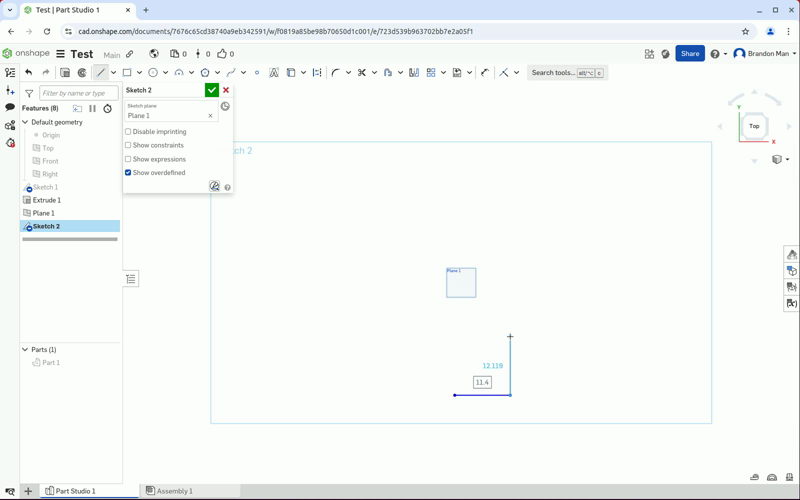
key_down(shift)
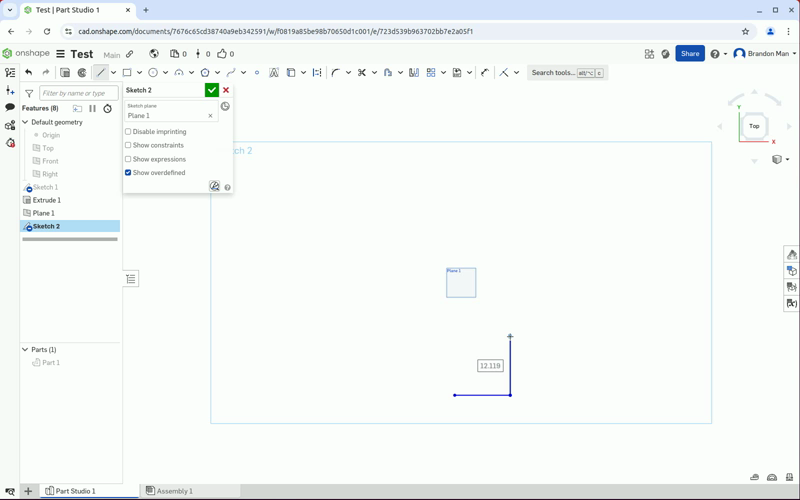
mouse_move(540, 336)
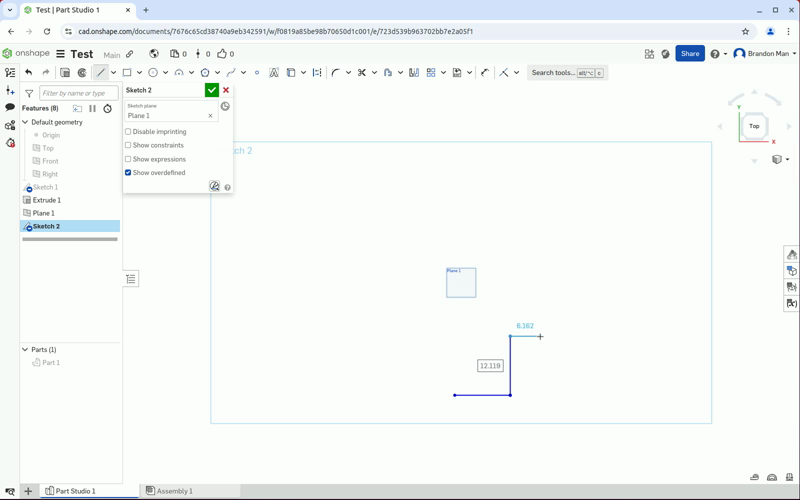
mouse_move(454, 336)
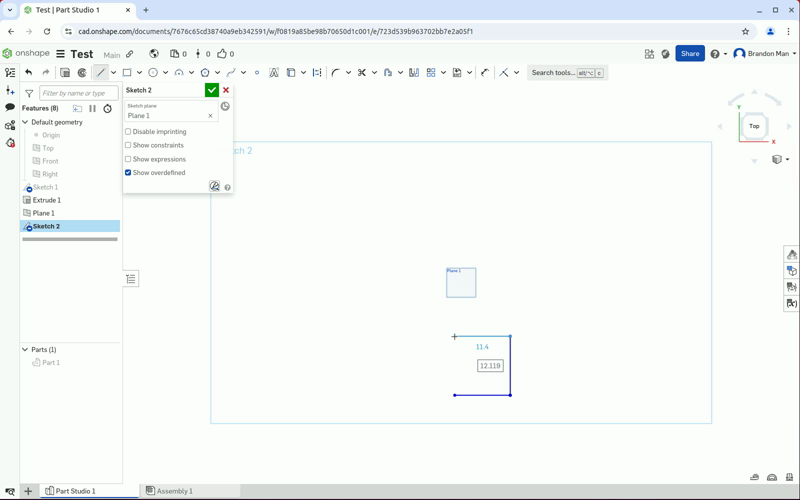
click(454, 336)
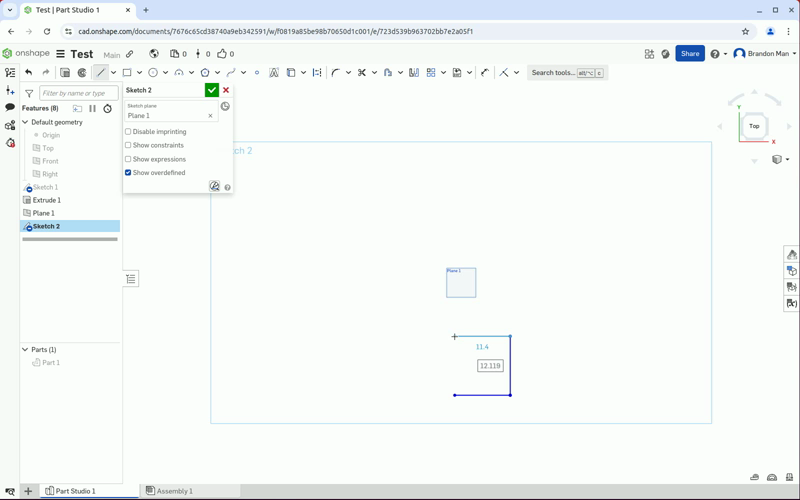
key_up(shift)
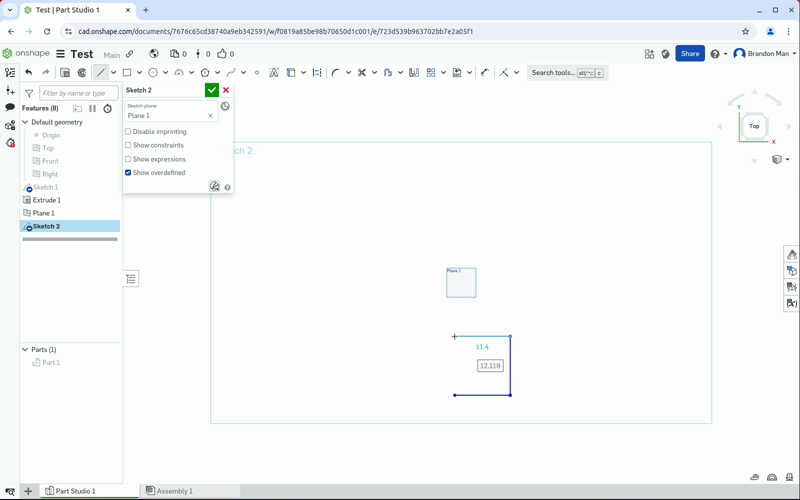
mouse_move(484, 336)
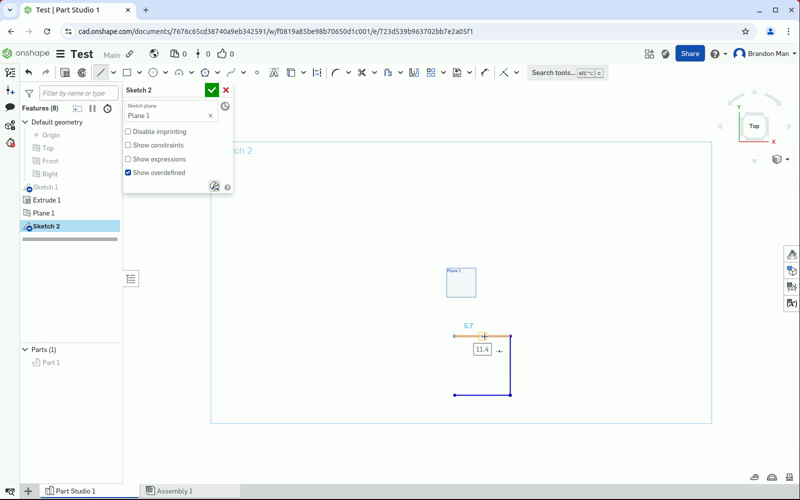
key_down(shift)
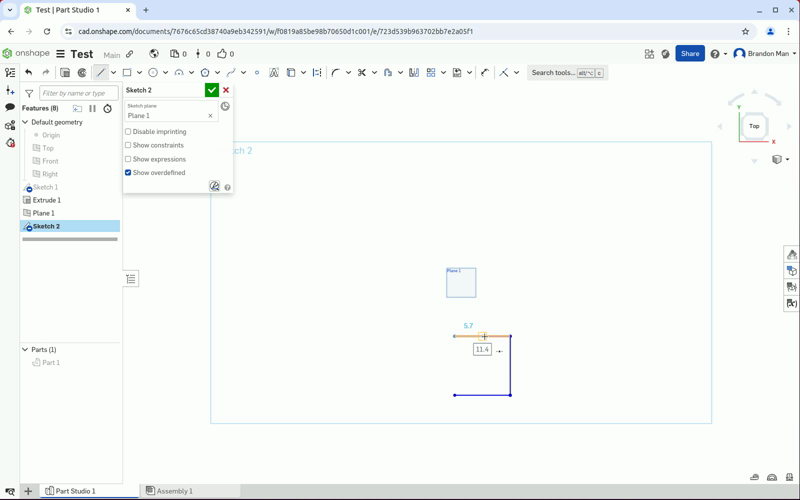
mouse_move(454, 395)
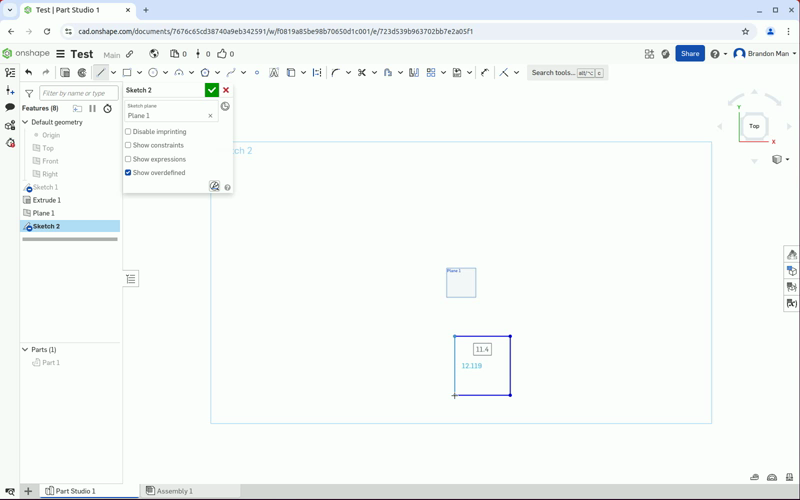
key_up(shift)
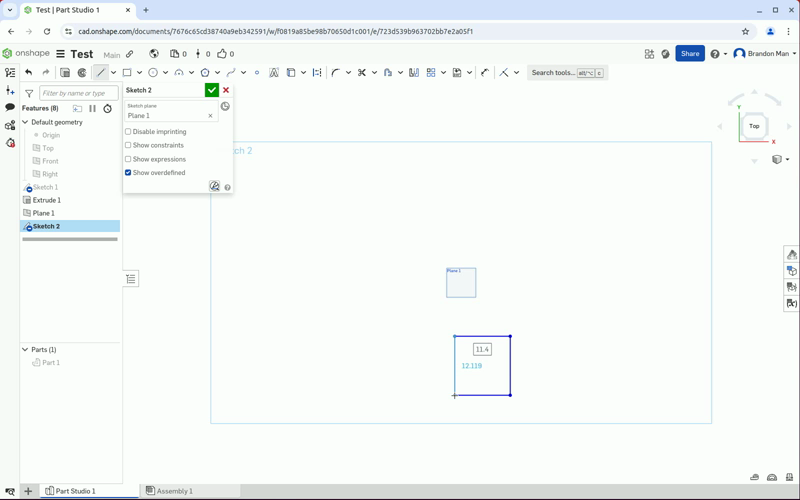
click(454, 395)
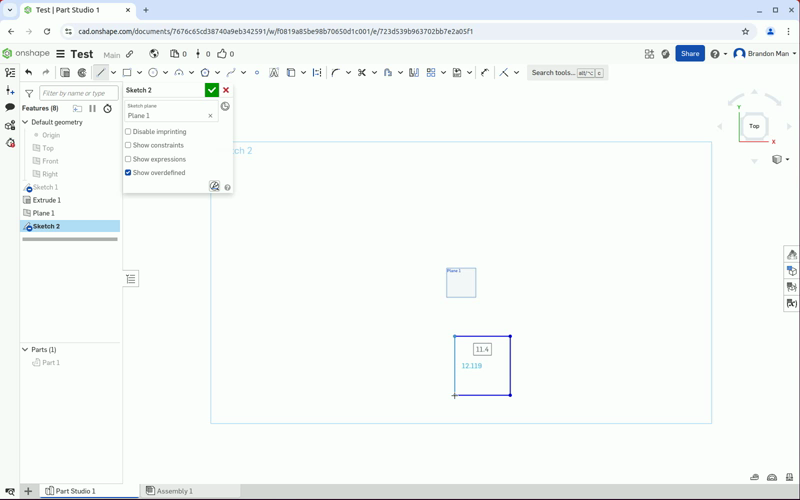
key(esc)
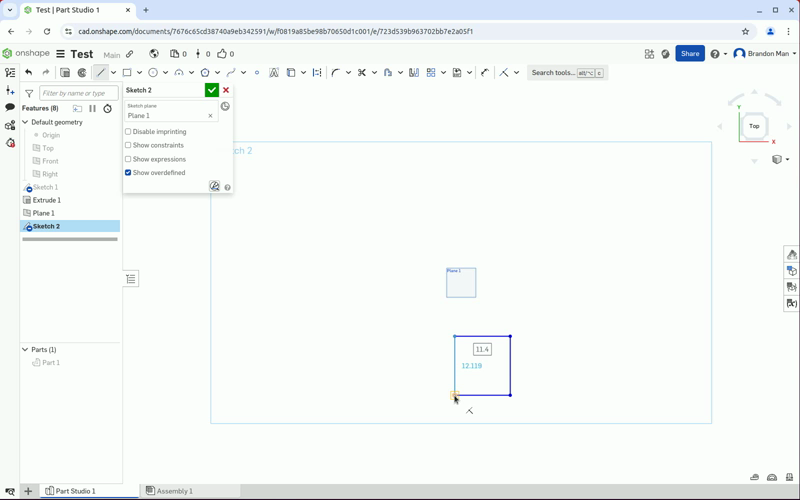
mouse_move(469, 390)
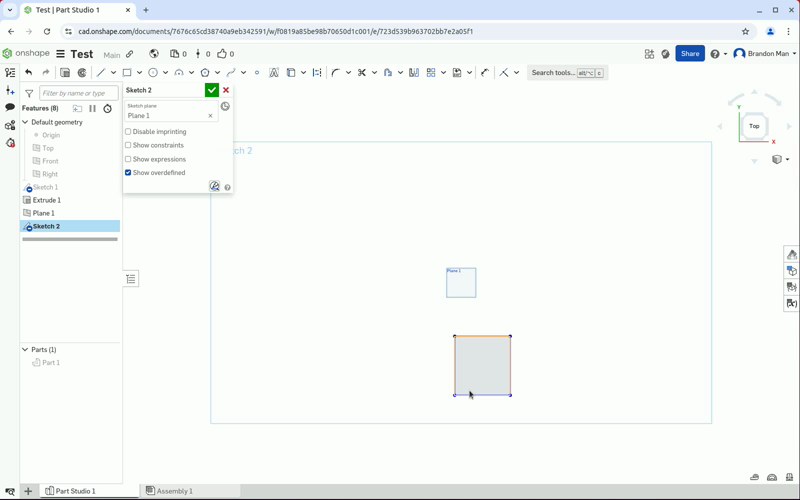
click(469, 390)
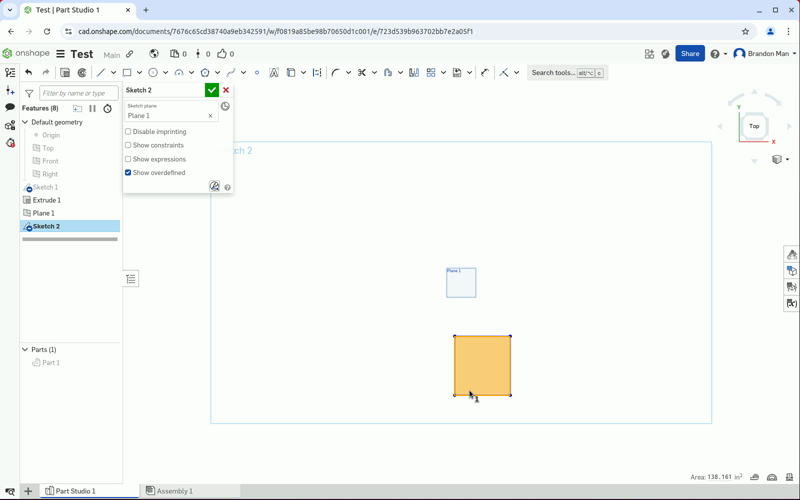
mouse_move(73, 352)
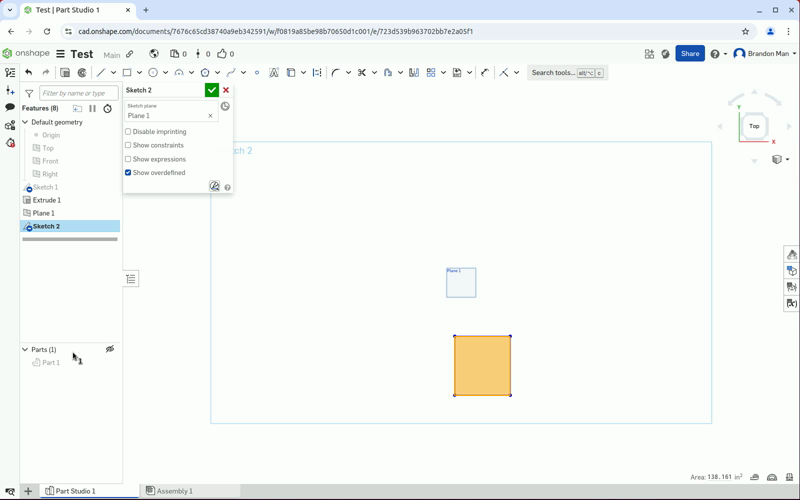
key(shift+y)
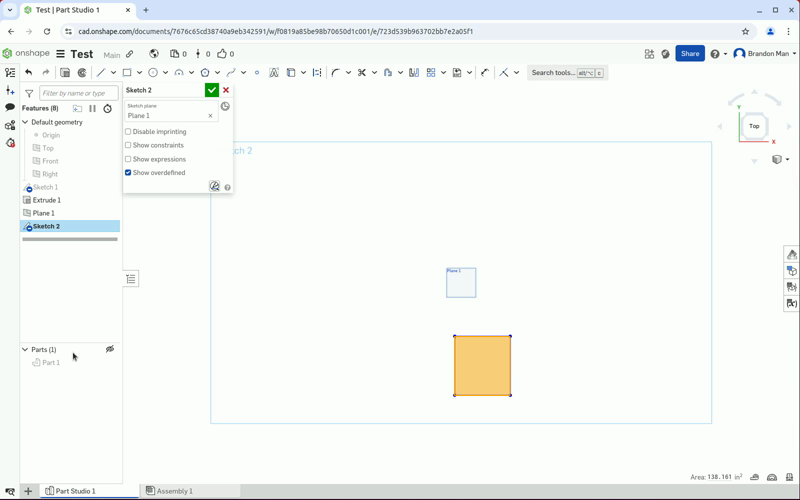
key(shift+e)
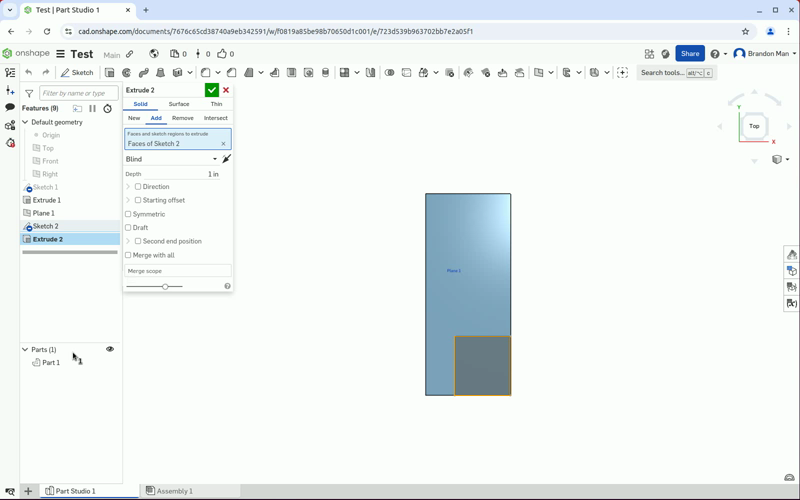
mouse_move(143, 106)
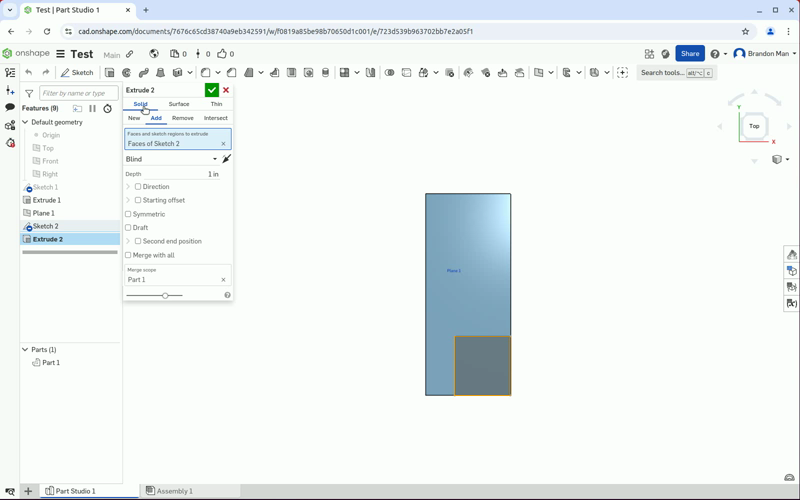
click(143, 106)
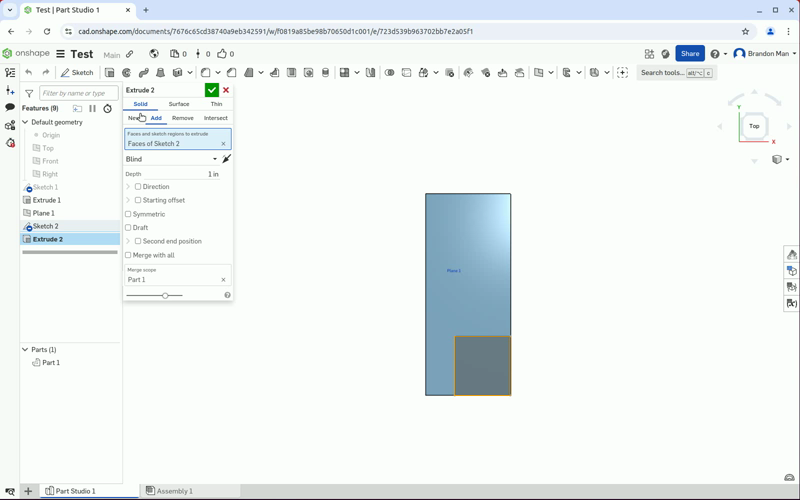
mouse_move(137, 120)
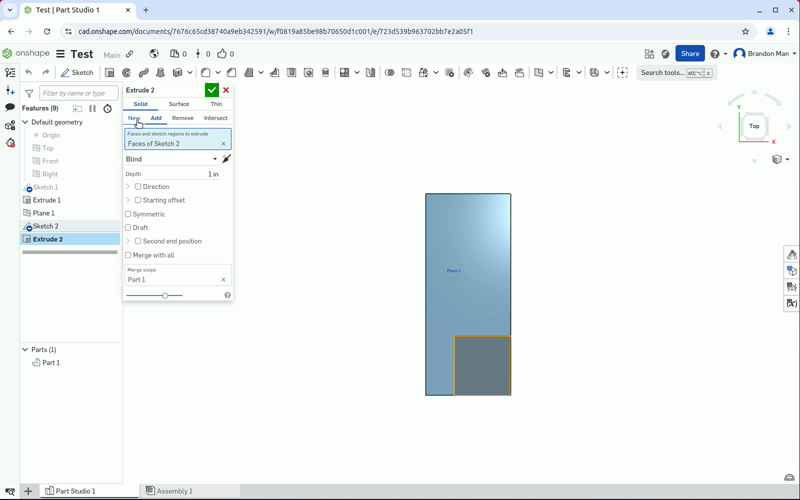
click(137, 120)
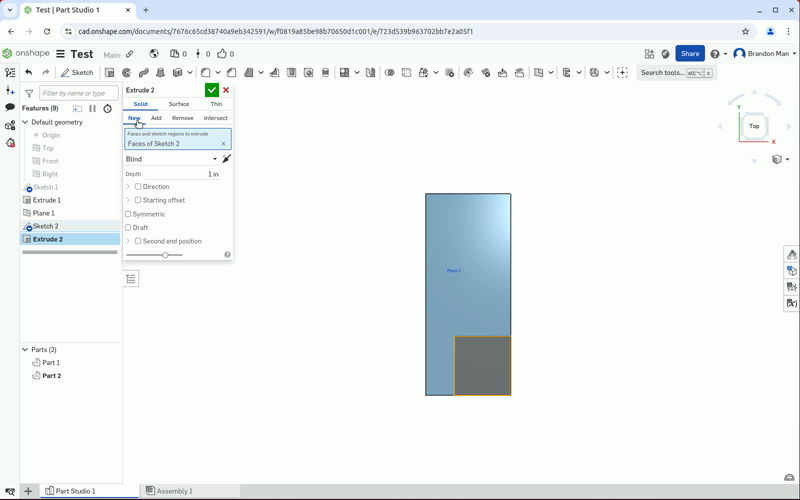
key(tab, 4)
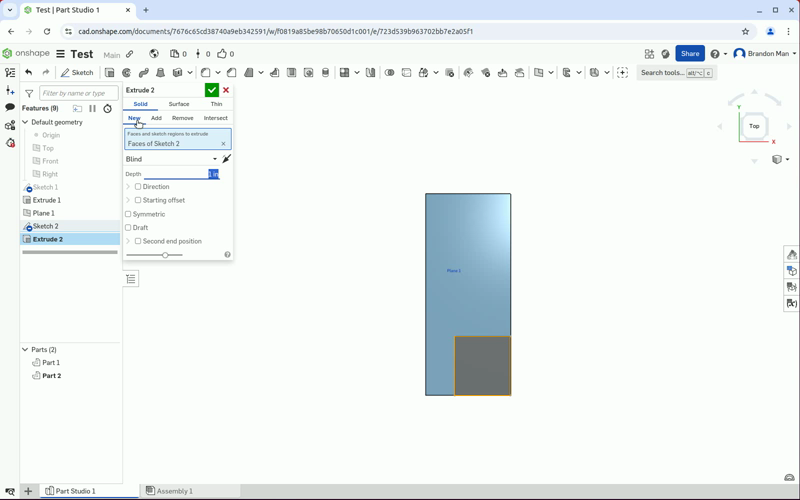
text(1.685)
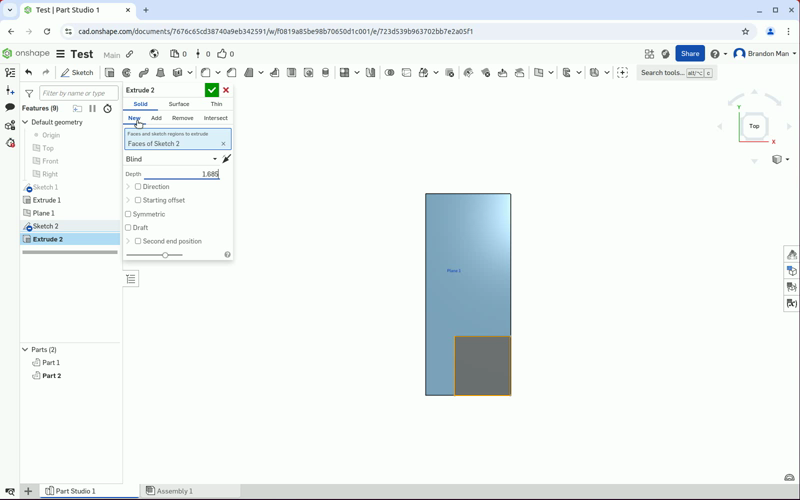
key(enter)
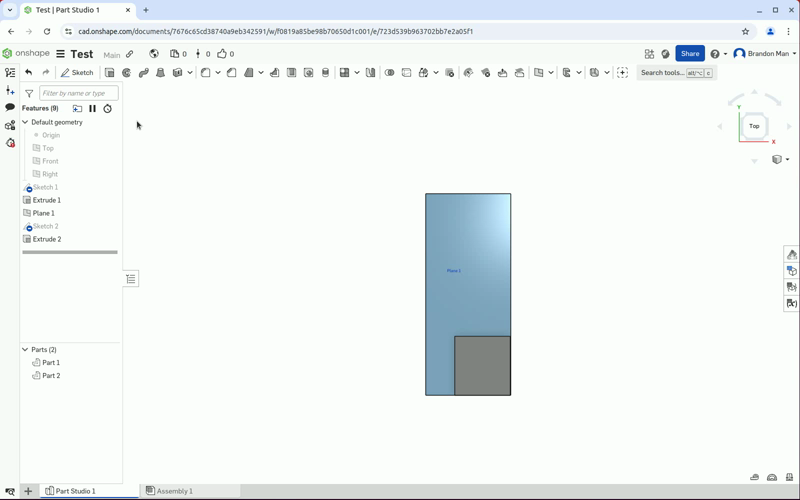
key(shift+h)
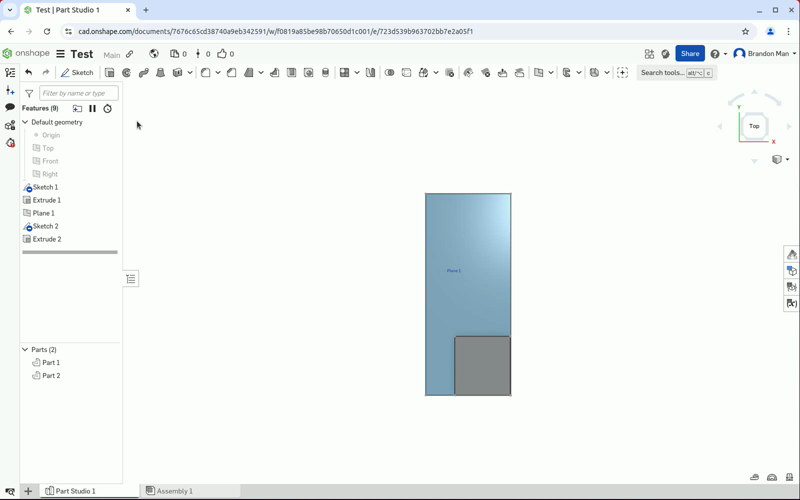
key(shift+h)
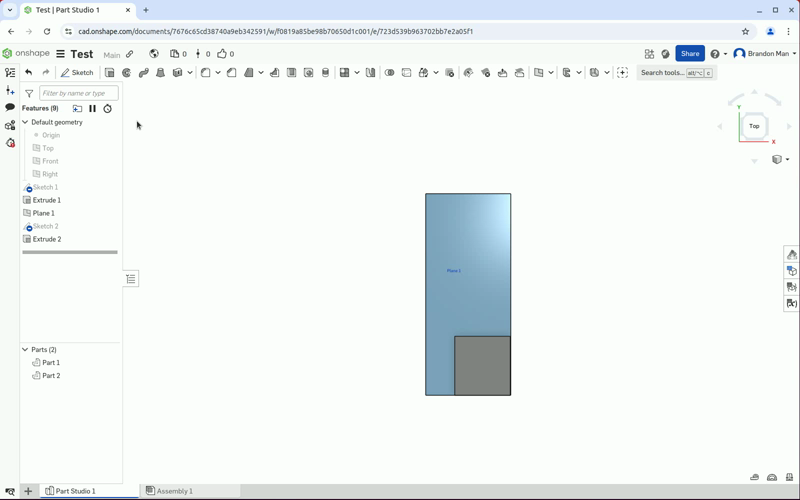
mouse_move(73, 189)
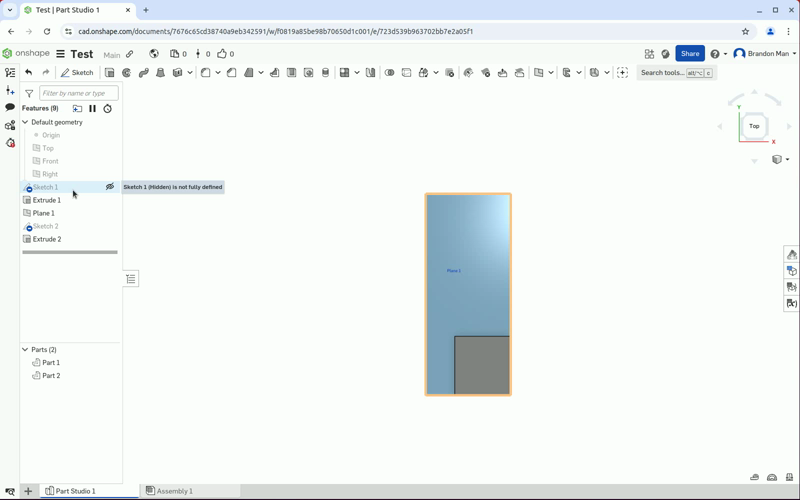
click(73, 189)
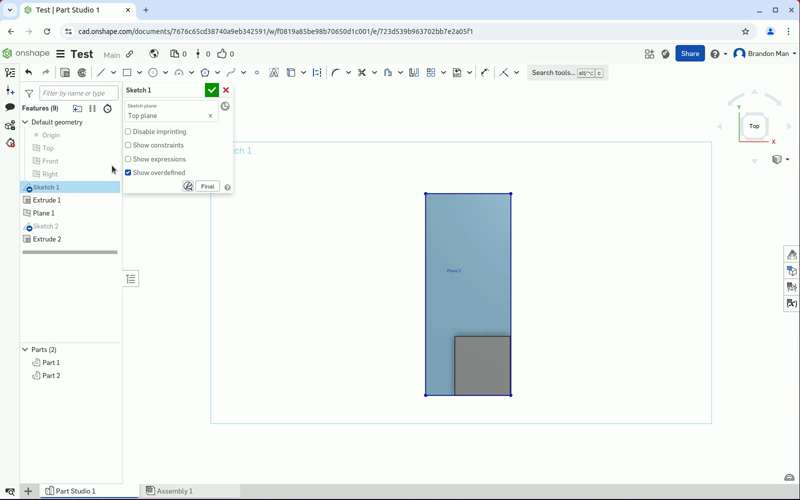
mouse_move(229, 92)
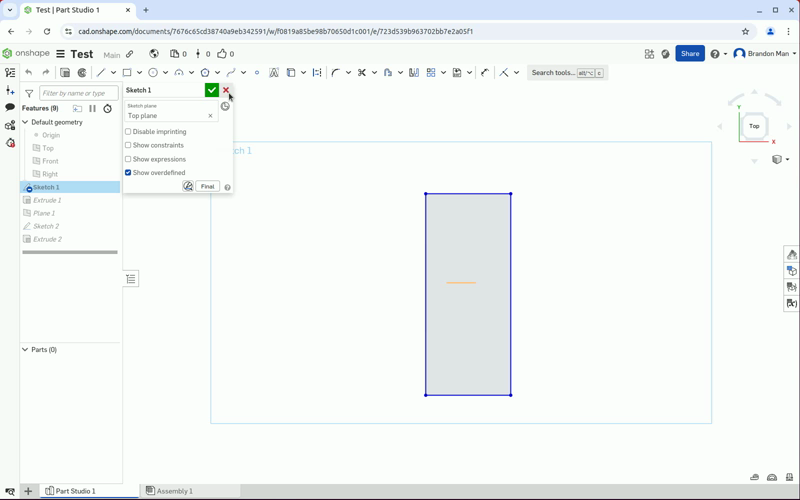
click(229, 92)
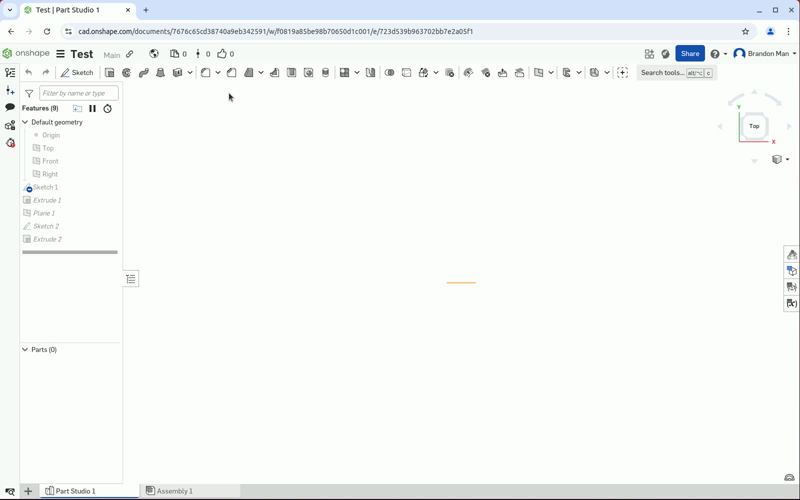
key(shift+s)
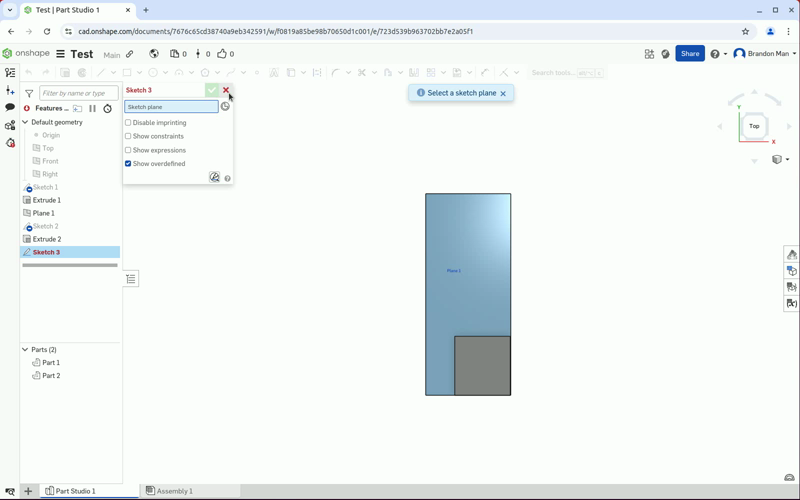
mouse_move(73, 215)
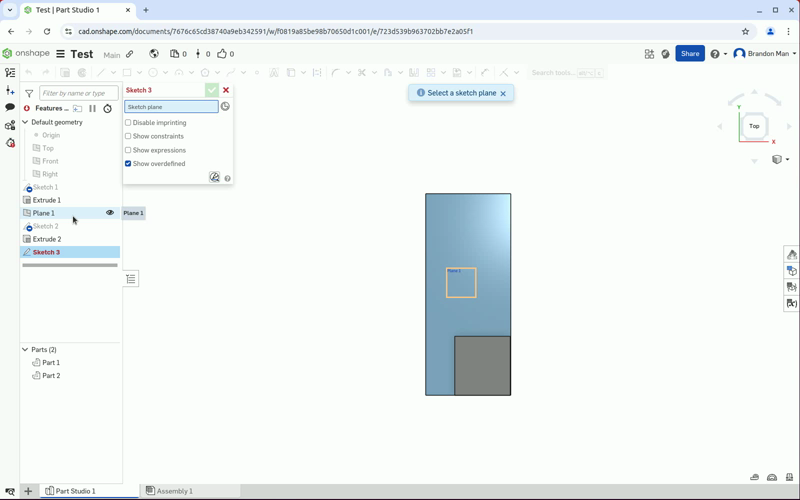
click(73, 215)
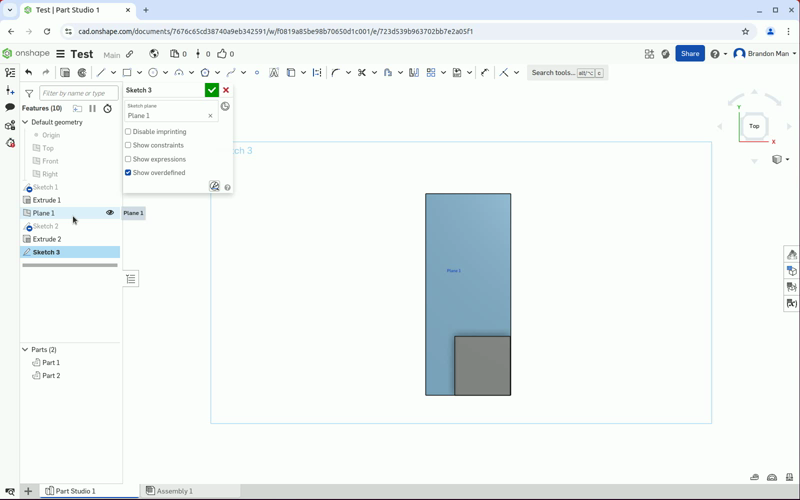
mouse_move(73, 352)
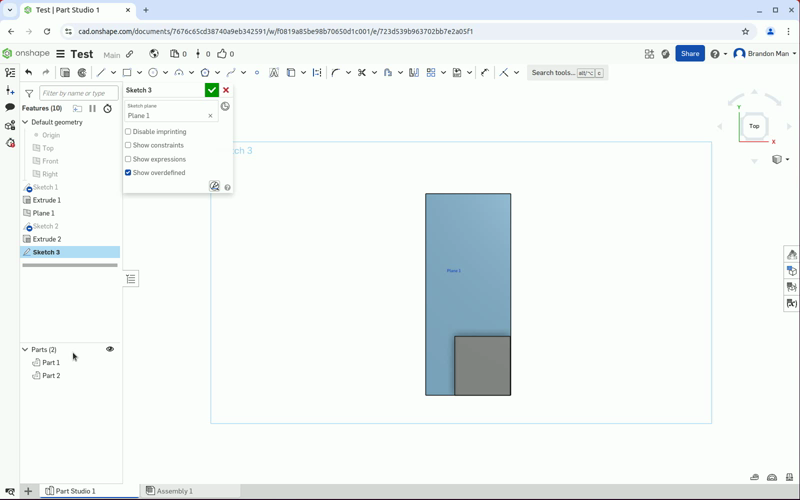
key(y)
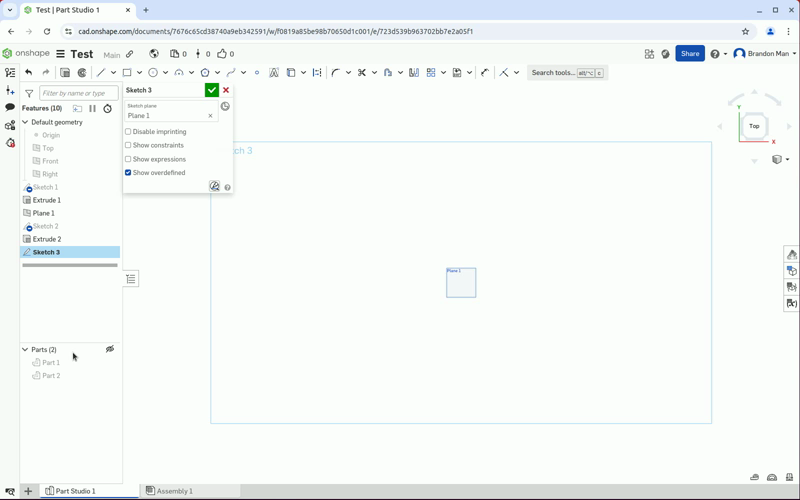
key(l)
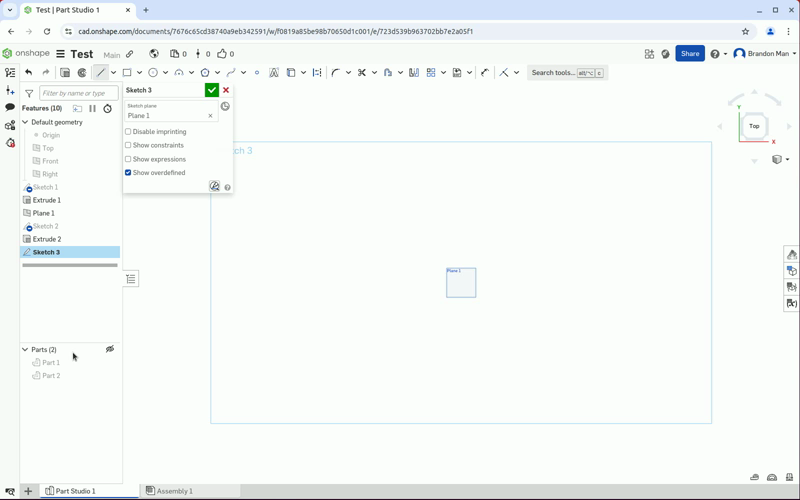
key_down(shift)
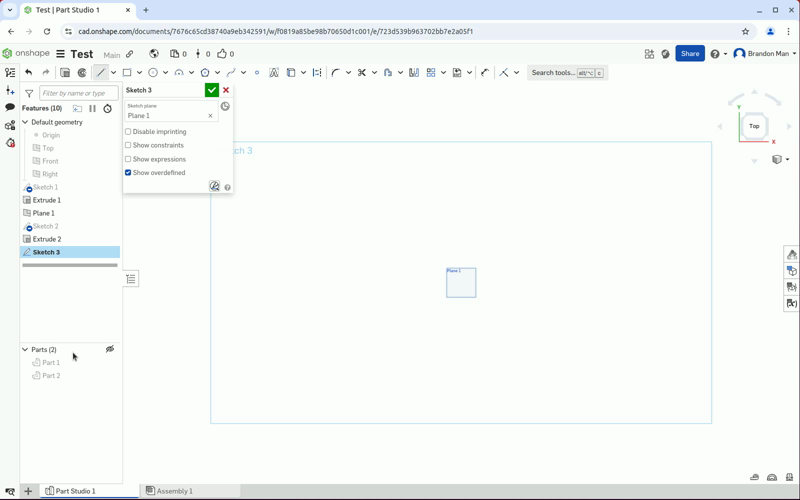
mouse_move(425, 395)
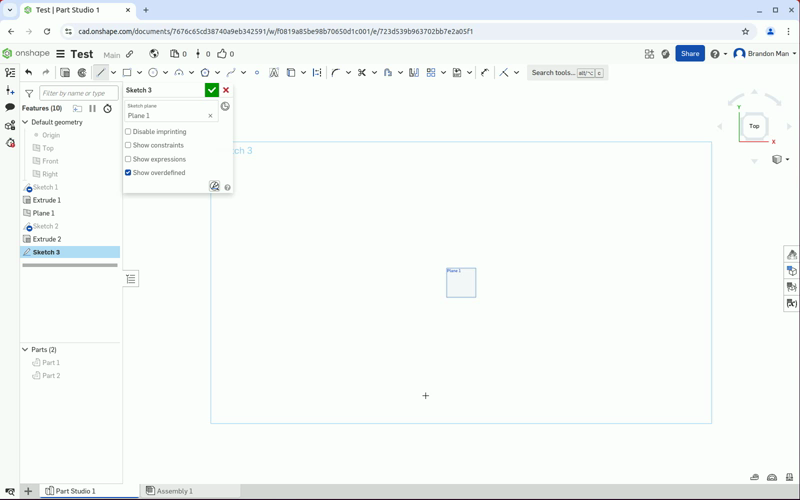
click(425, 395)
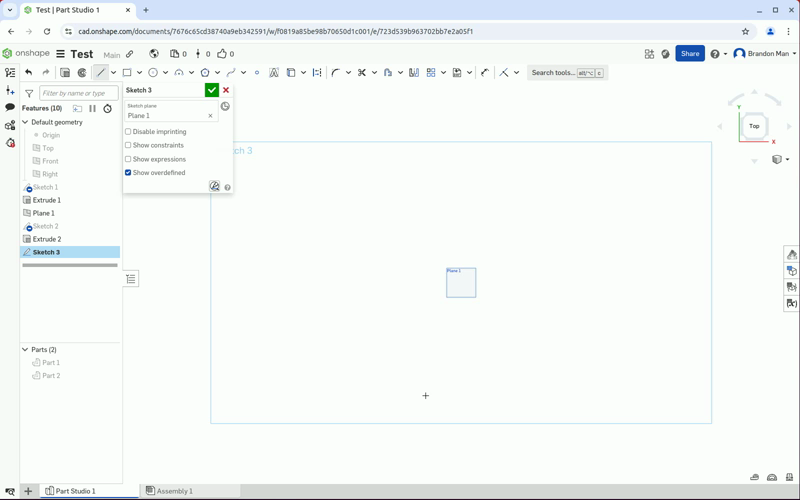
key_up(shift)
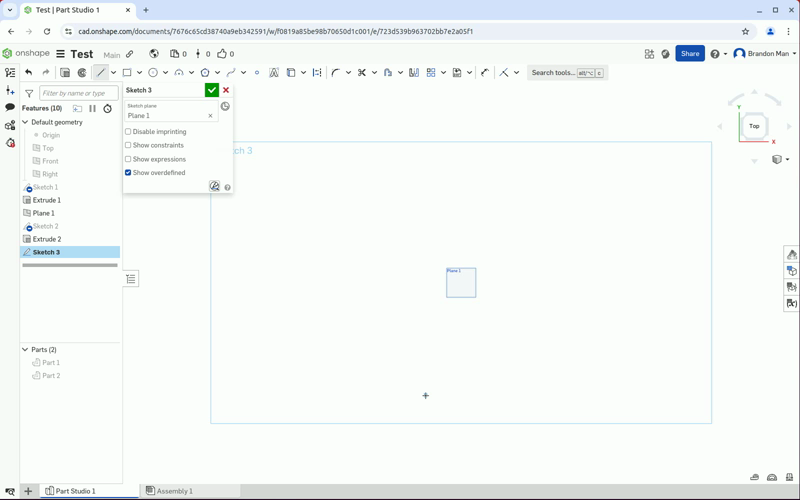
key_down(shift)
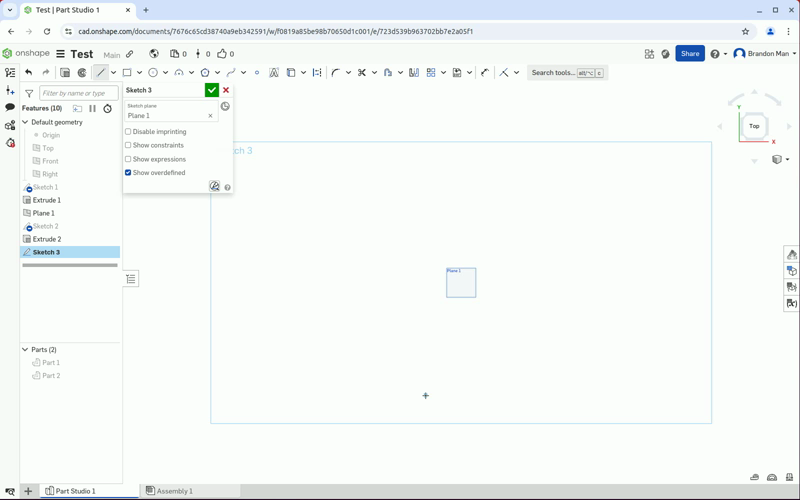
mouse_move(455, 395)
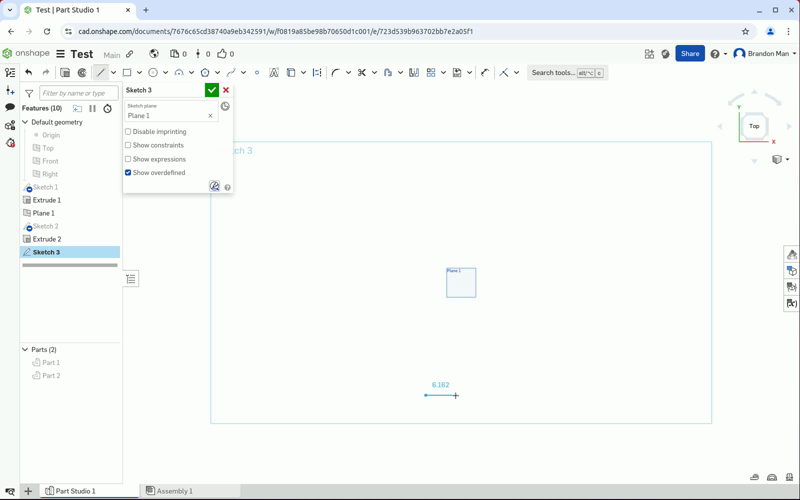
mouse_move(455, 395)
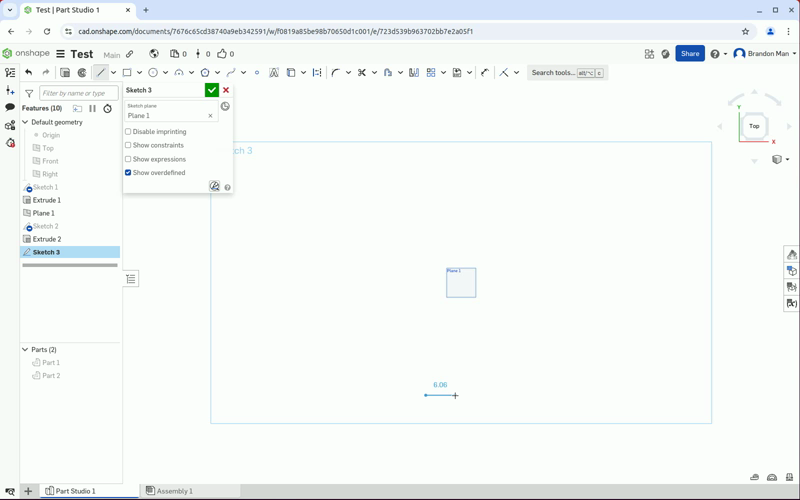
click(455, 395)
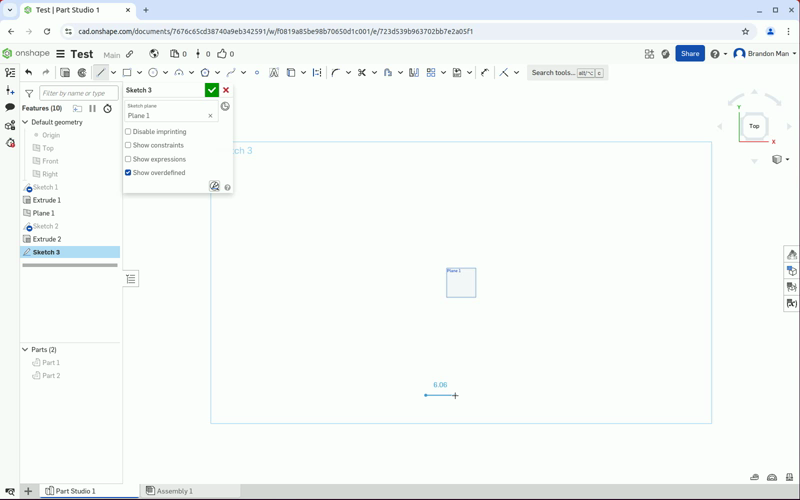
key_up(shift)
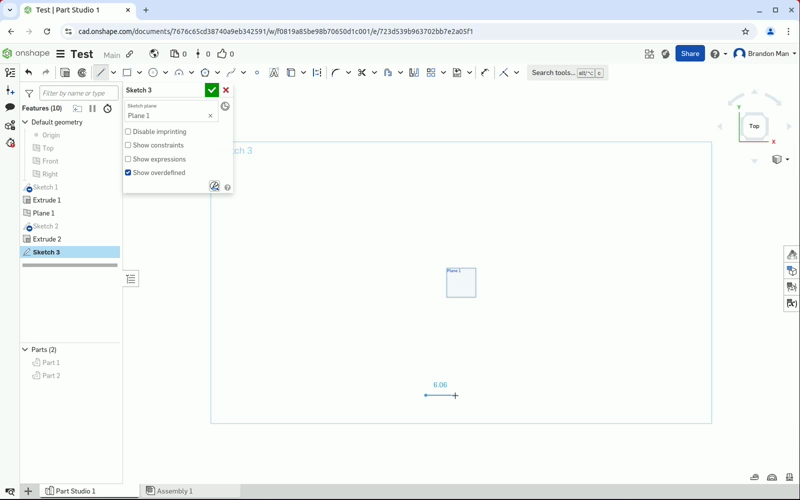
key_down(shift)
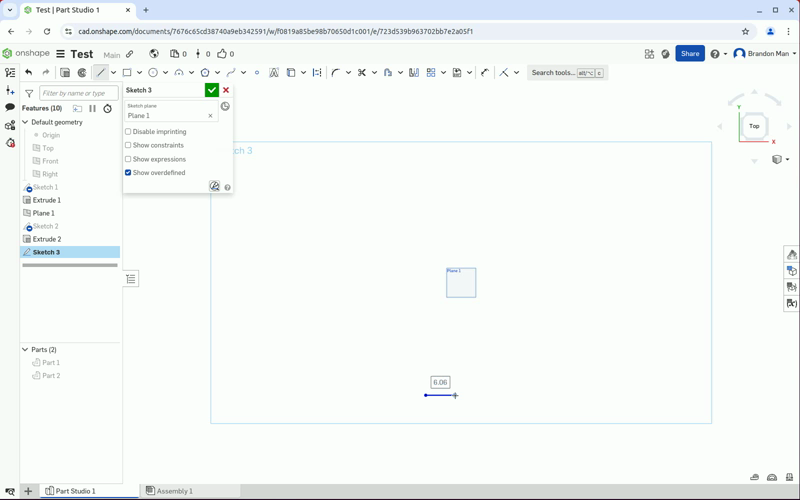
mouse_move(485, 395)
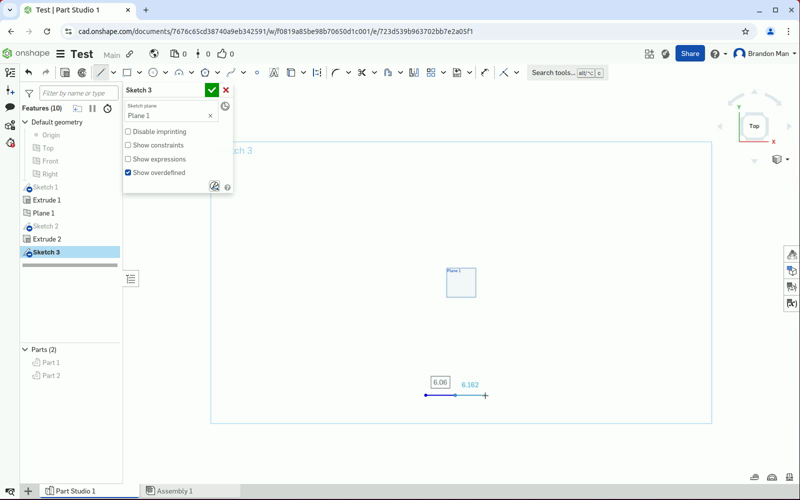
mouse_move(455, 338)
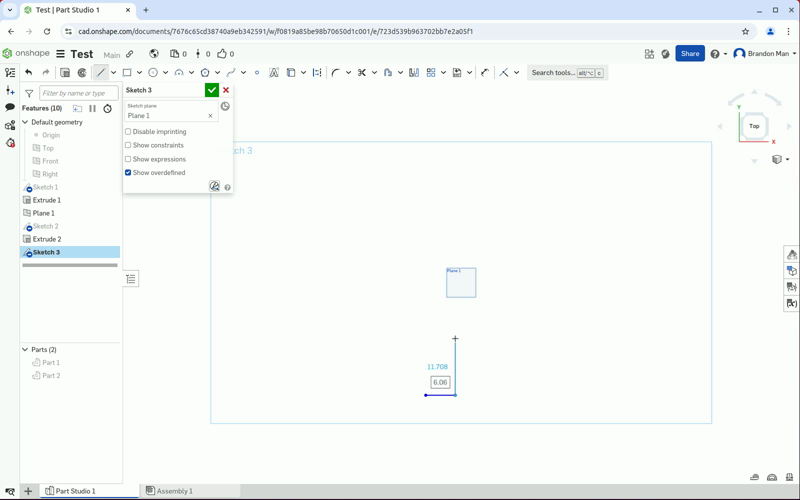
click(455, 338)
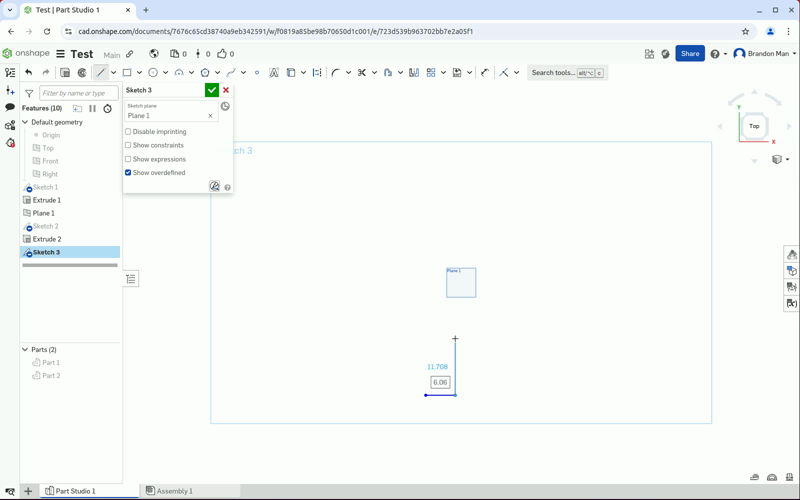
key_up(shift)
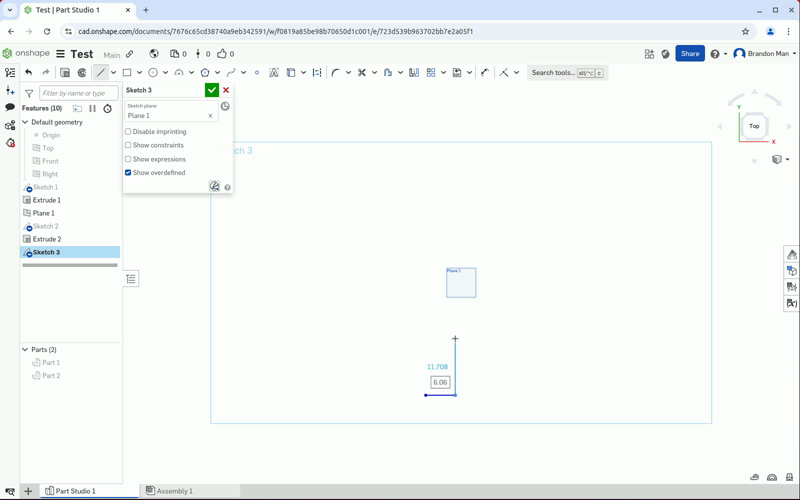
key_down(shift)
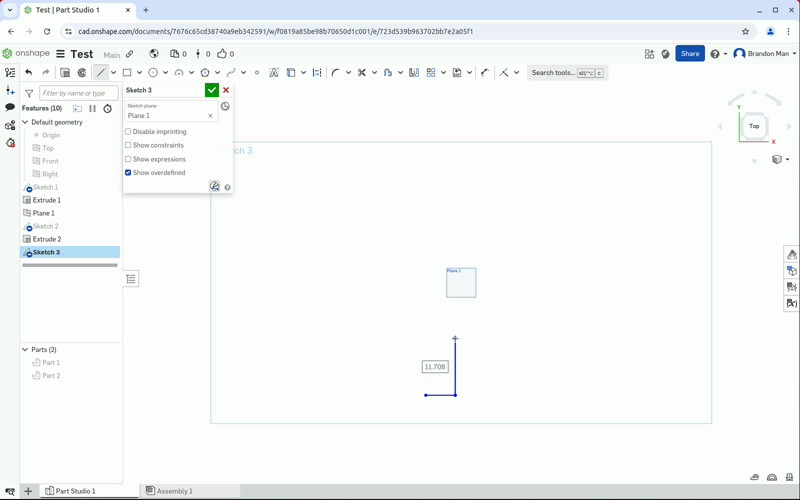
mouse_move(455, 267)
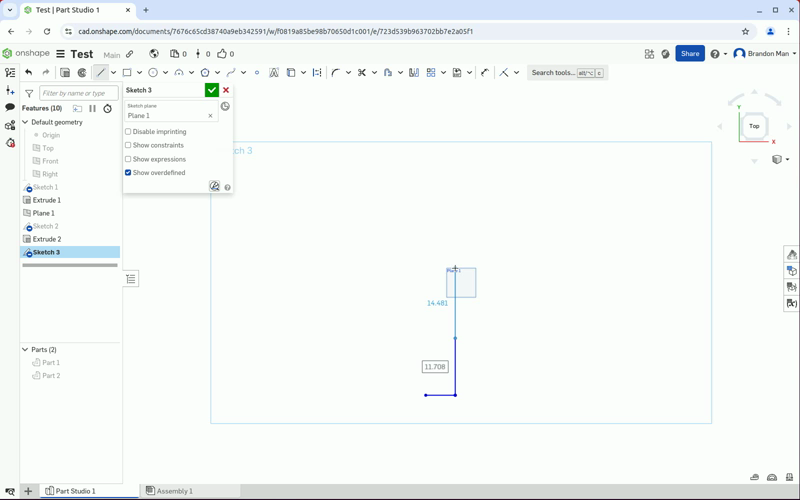
click(455, 267)
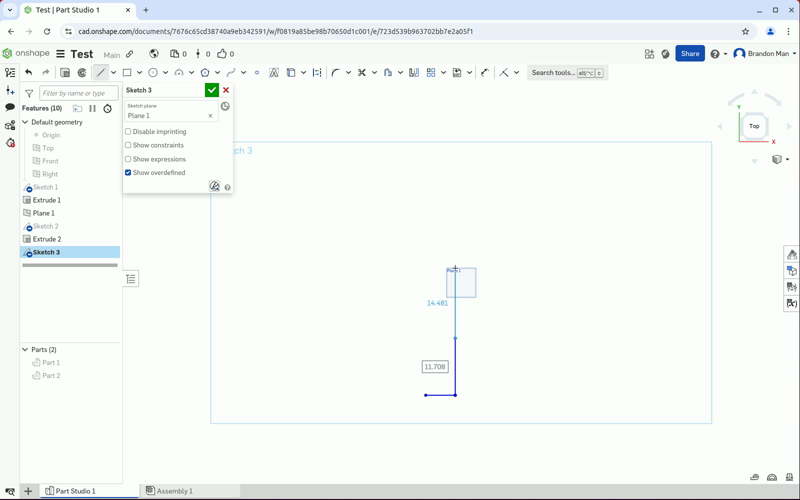
key_up(shift)
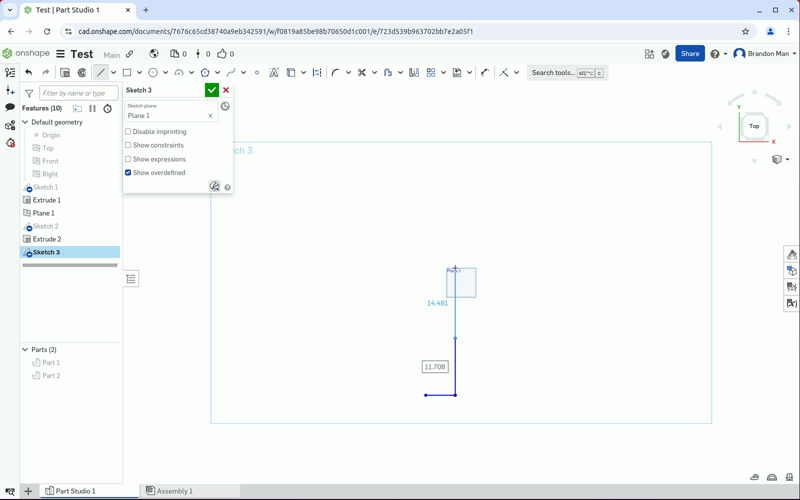
key_down(shift)
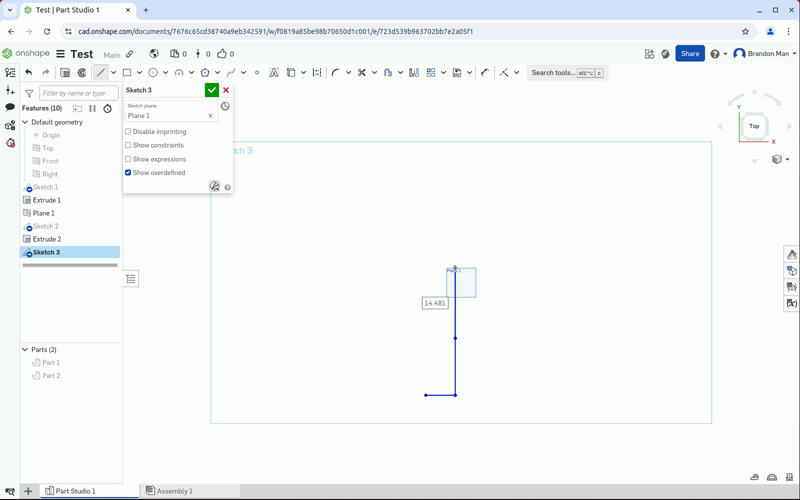
mouse_move(455, 193)
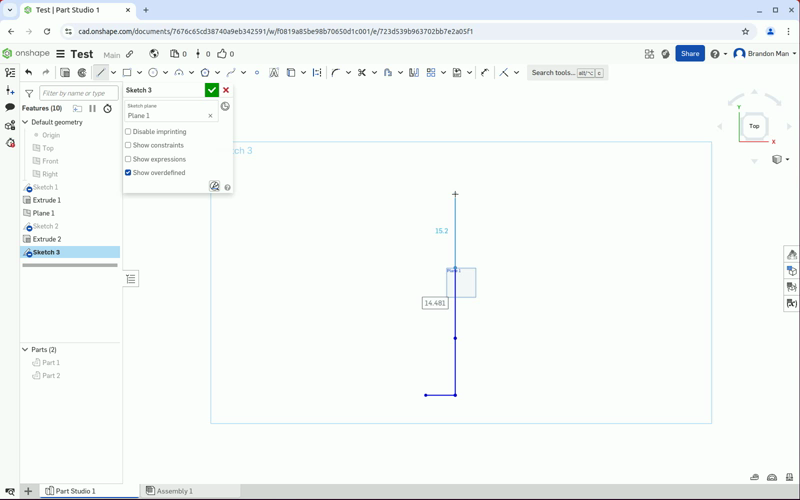
click(455, 193)
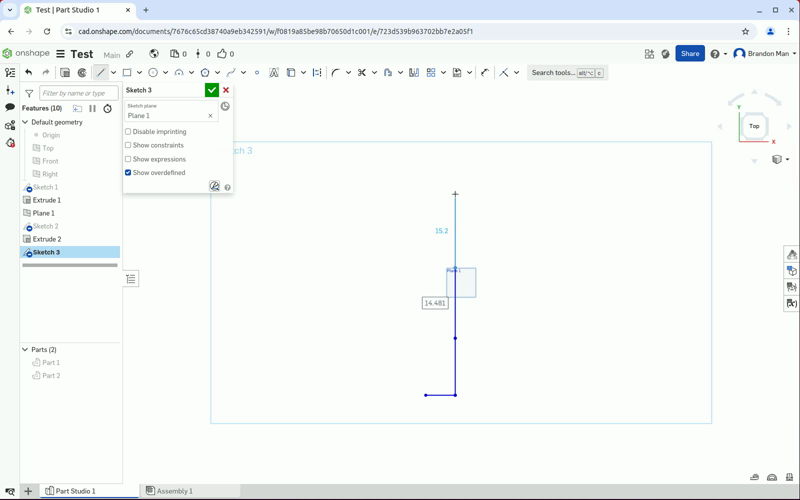
key_up(shift)
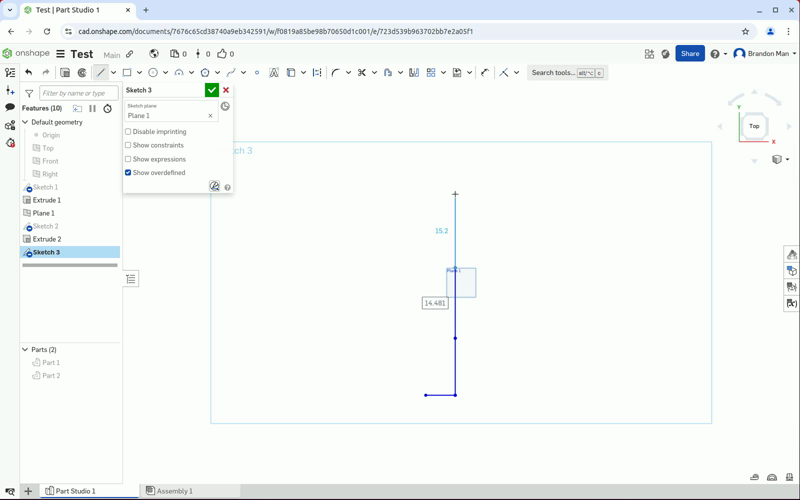
key_down(shift)
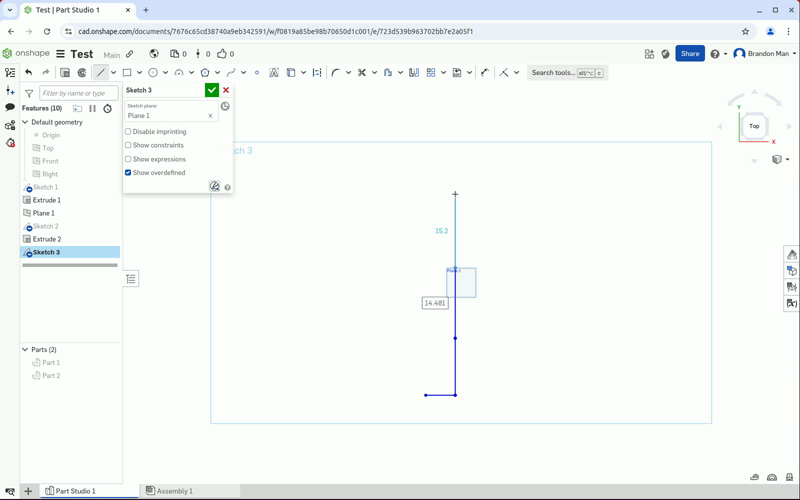
mouse_move(485, 193)
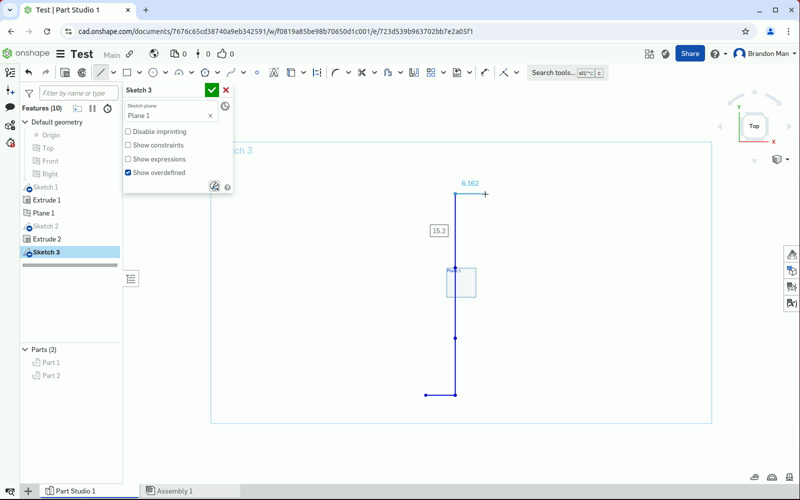
mouse_move(425, 193)
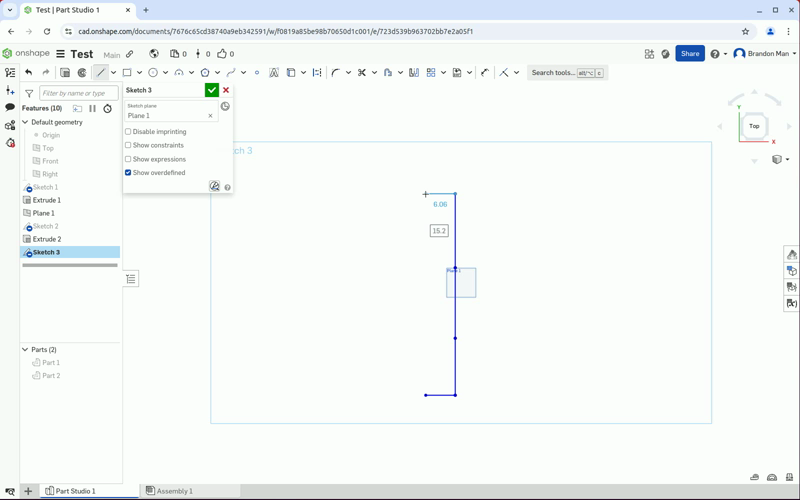
click(425, 193)
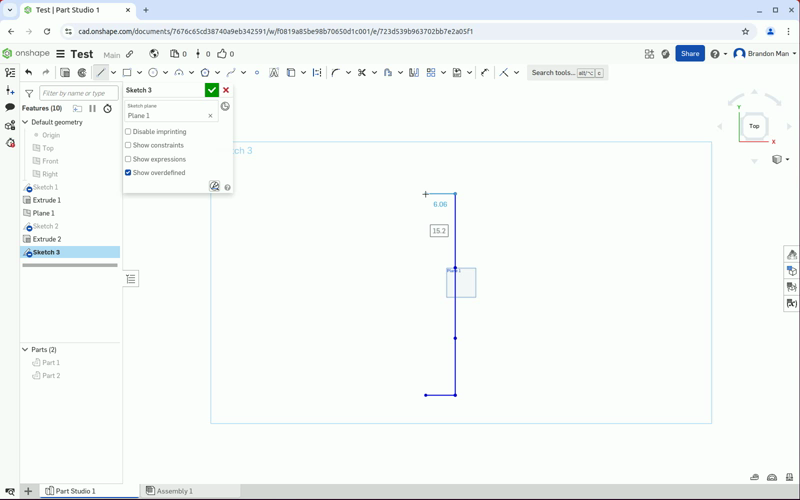
key_up(shift)
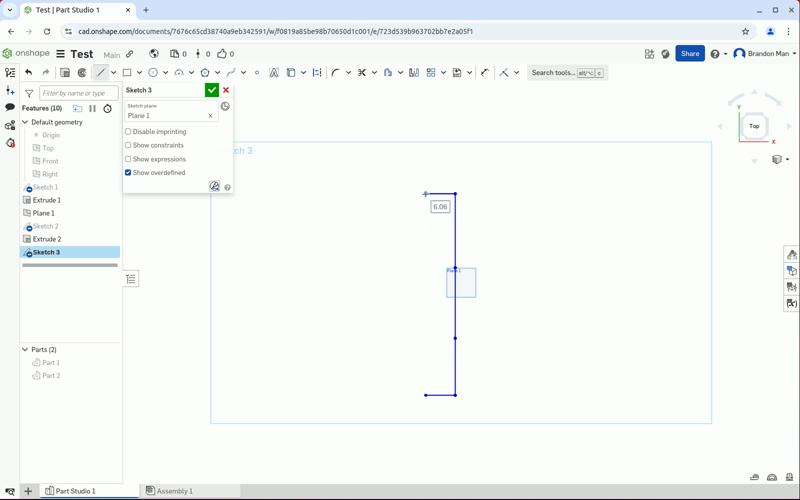
key_down(shift)
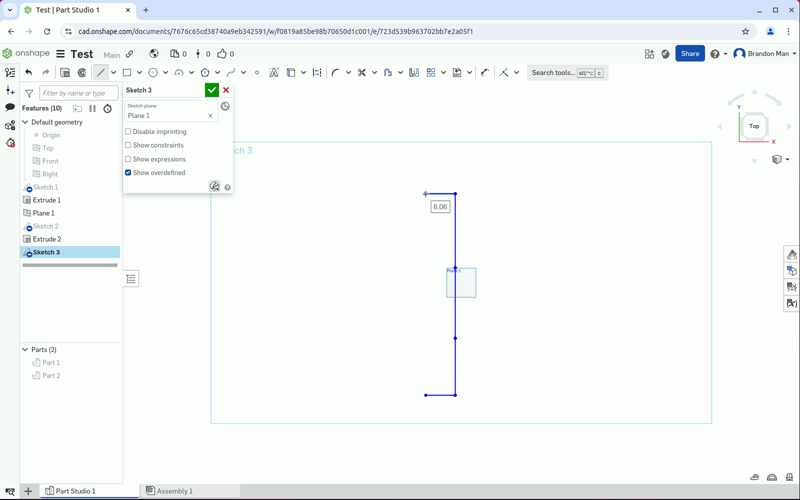
mouse_move(425, 395)
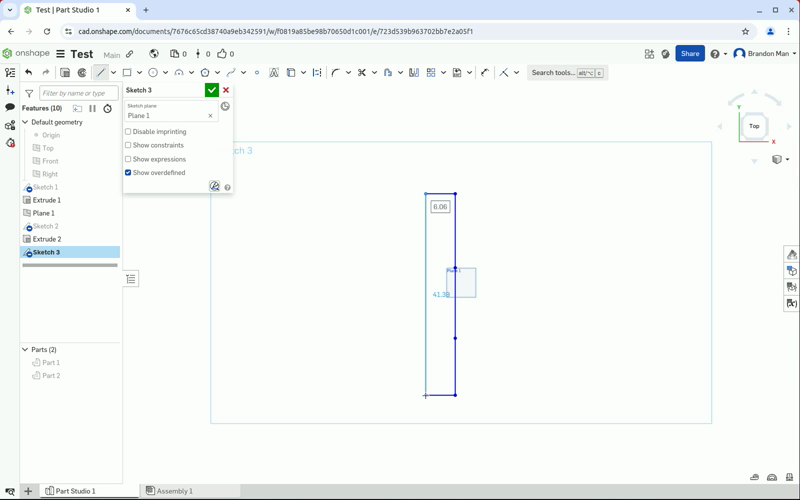
key_up(shift)
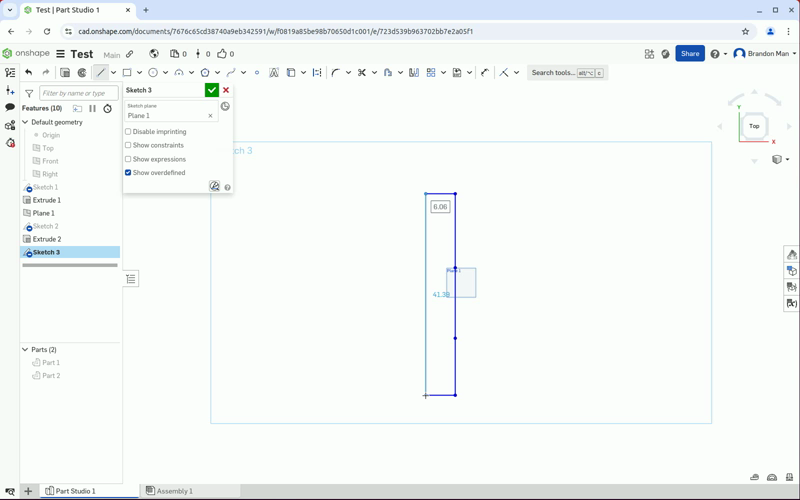
click(425, 395)
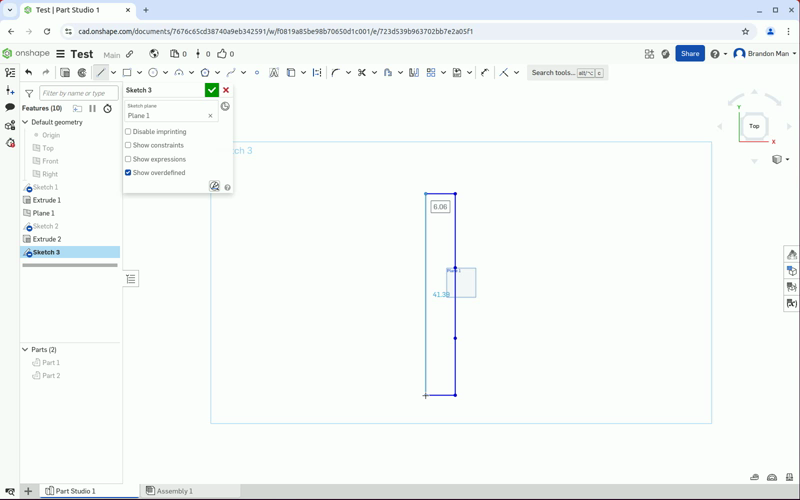
key(esc)
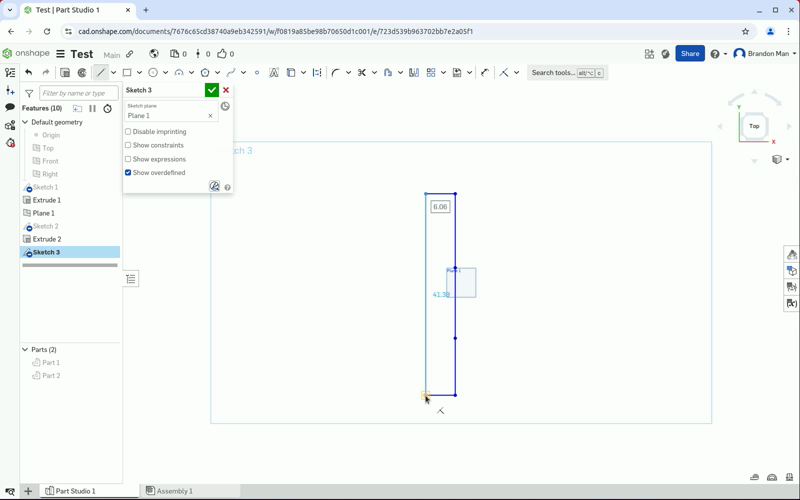
mouse_move(435, 331)
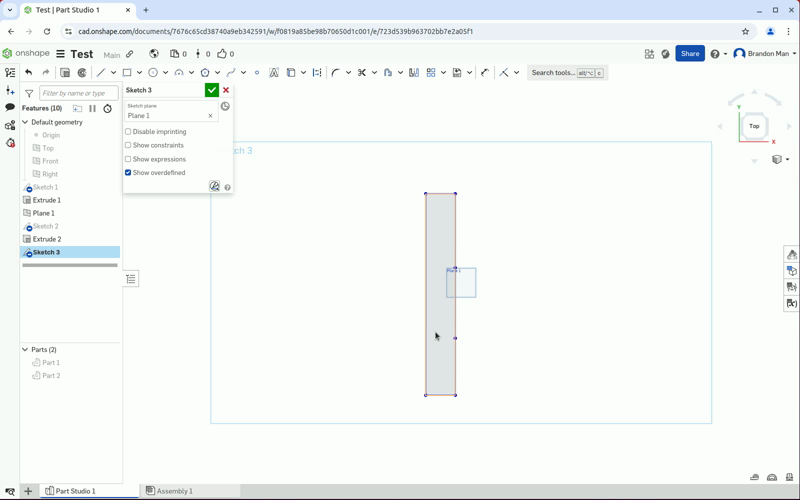
click(435, 331)
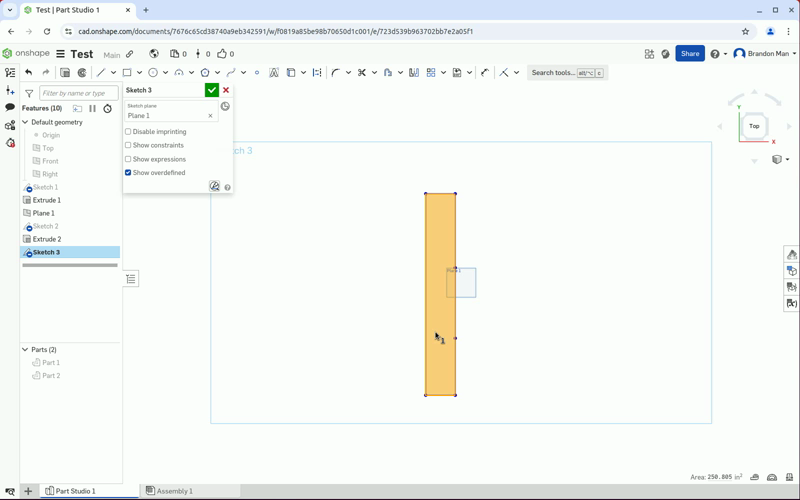
mouse_move(73, 352)
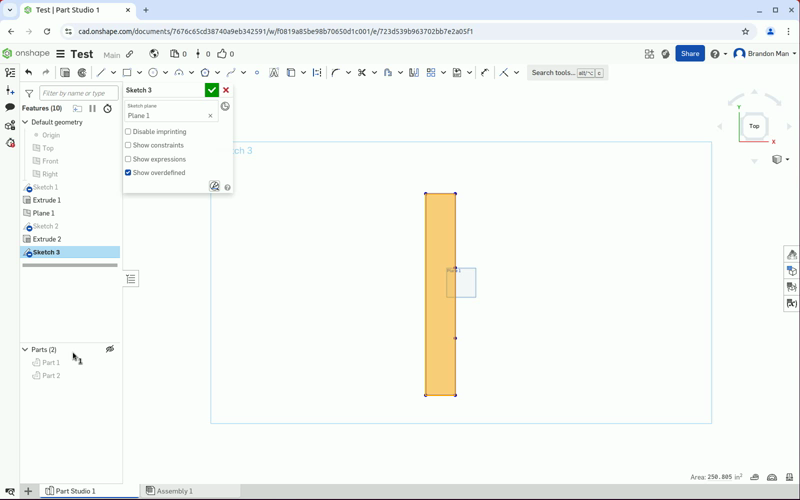
key(shift+y)
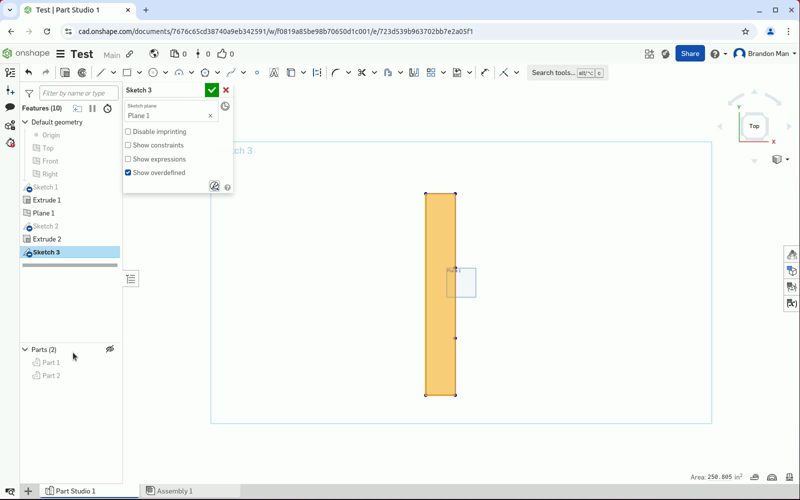
key(shift+e)
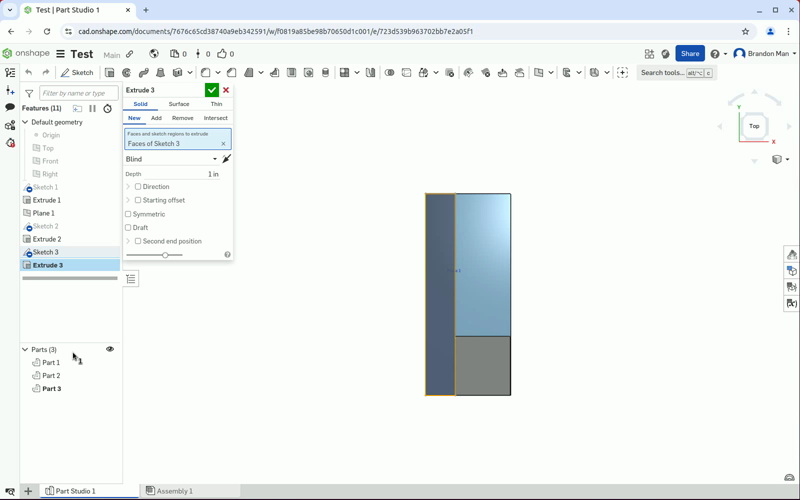
mouse_move(143, 106)
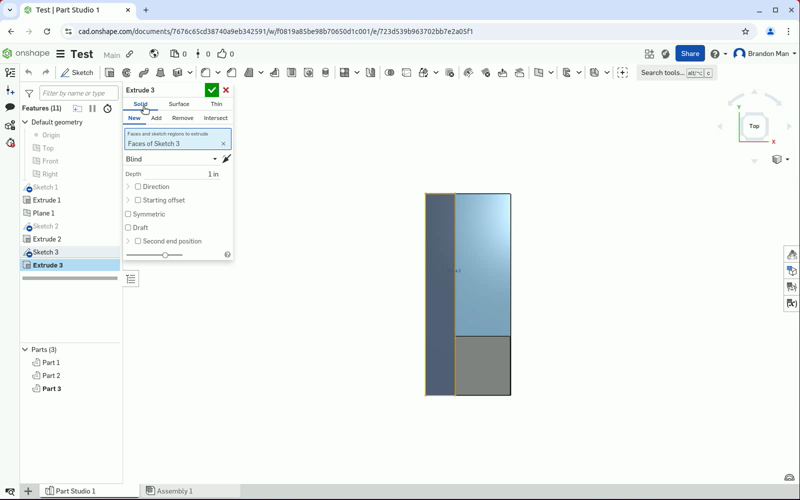
click(143, 106)
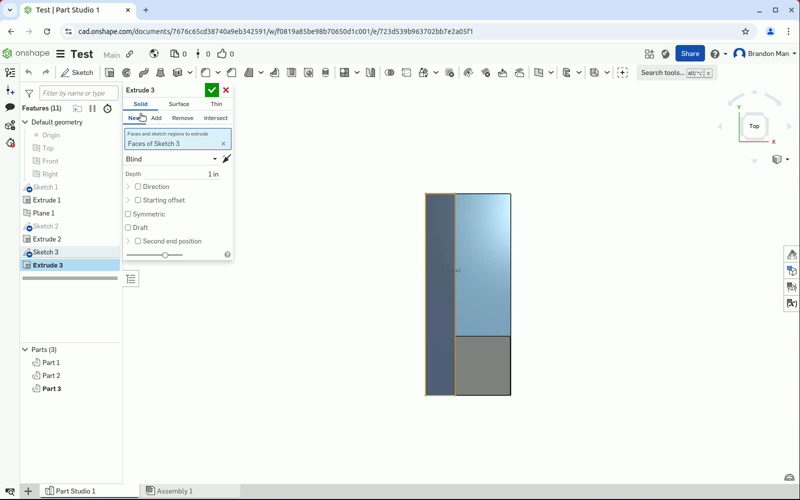
mouse_move(137, 120)
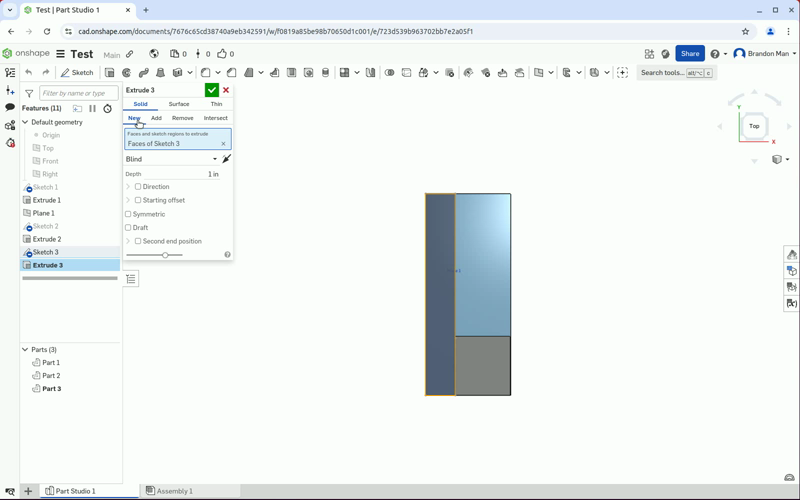
click(137, 120)
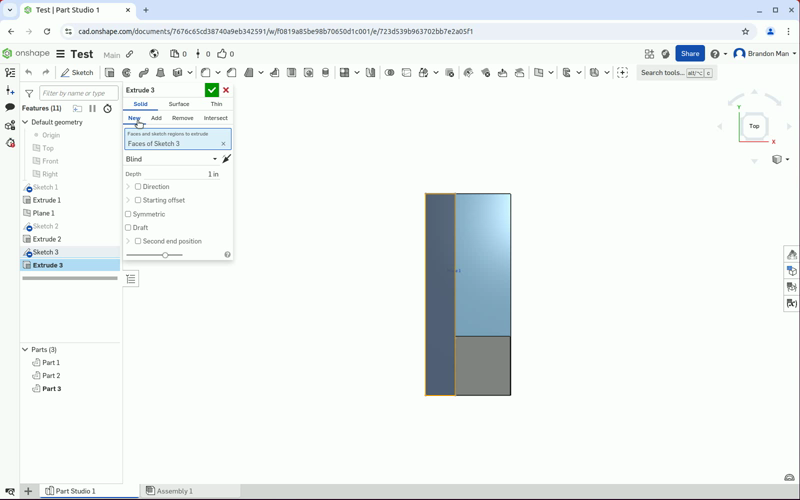
key(tab, 4)
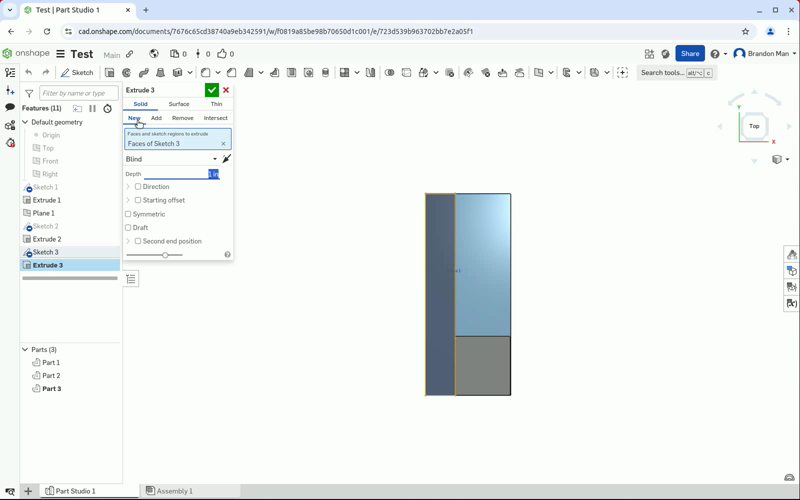
text(1.685)
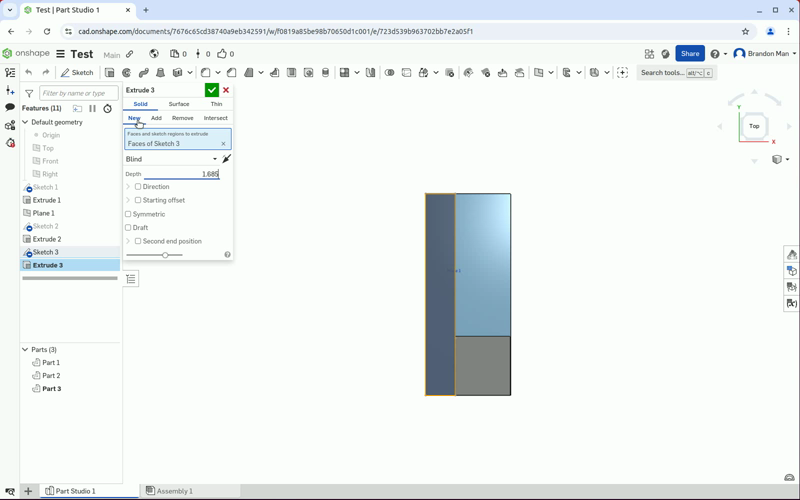
key(enter)
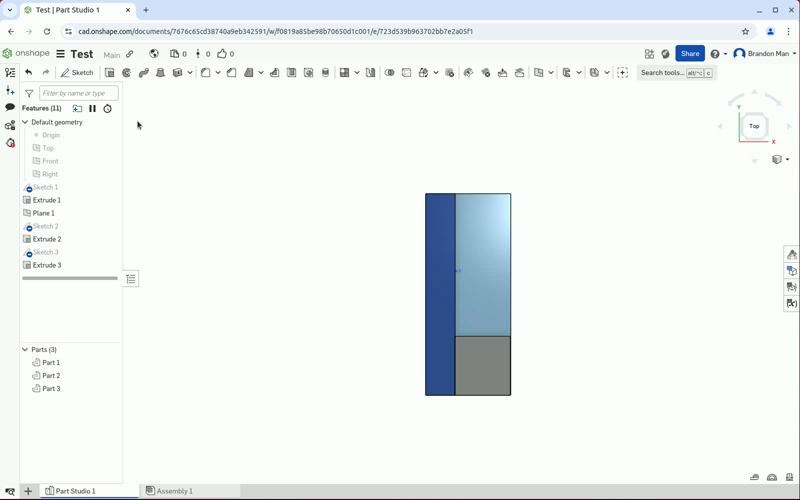
key(shift+h)
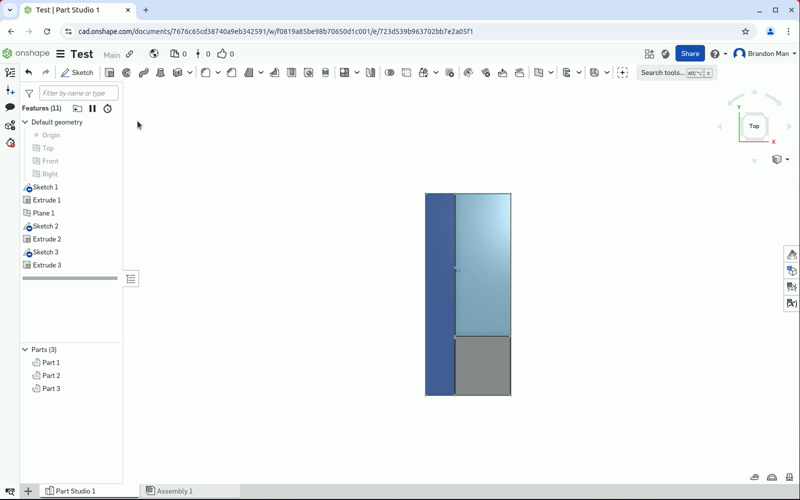
key(shift+h)
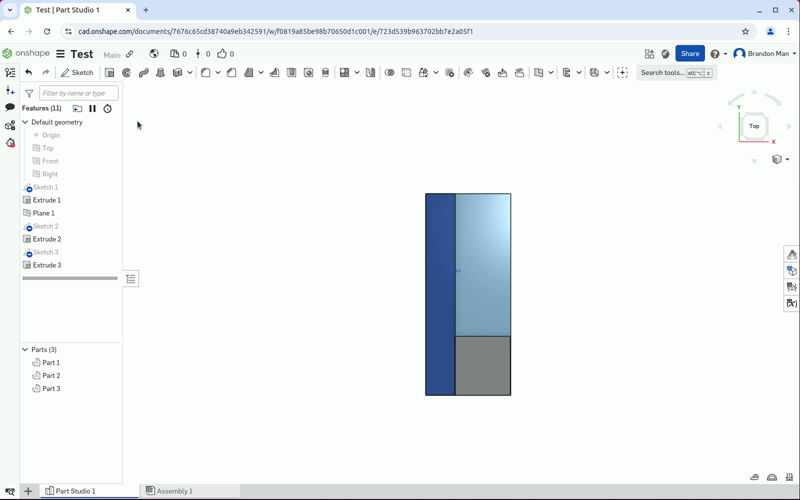
mouse_move(73, 189)
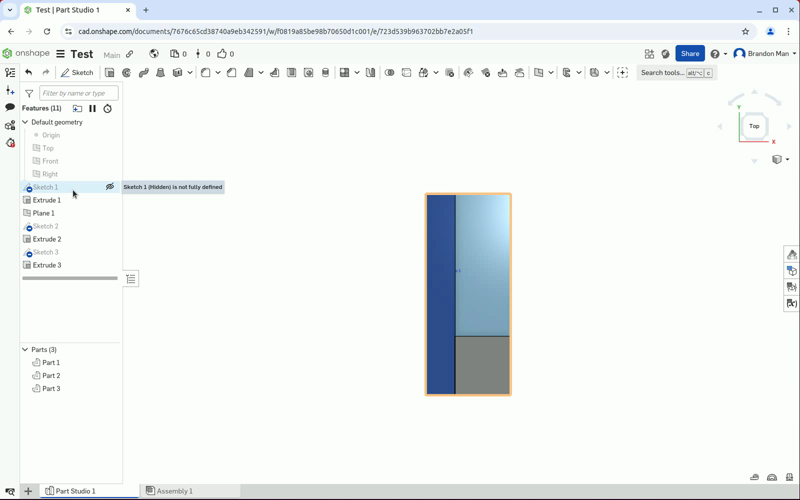
click(73, 189)
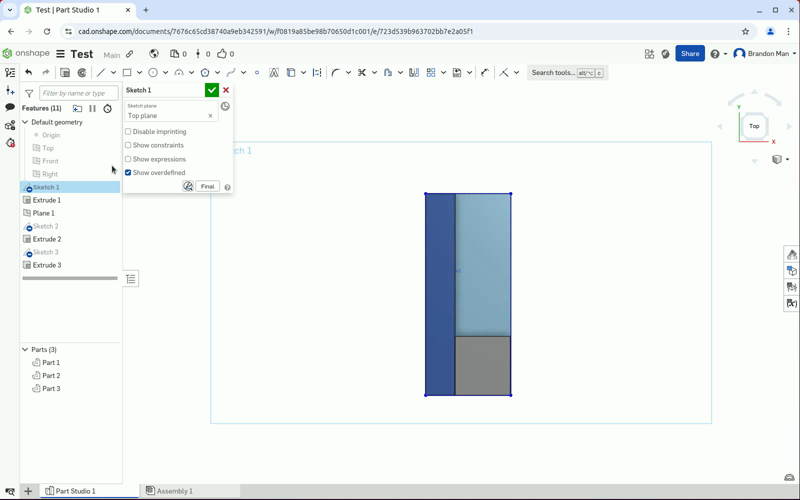
mouse_move(229, 92)
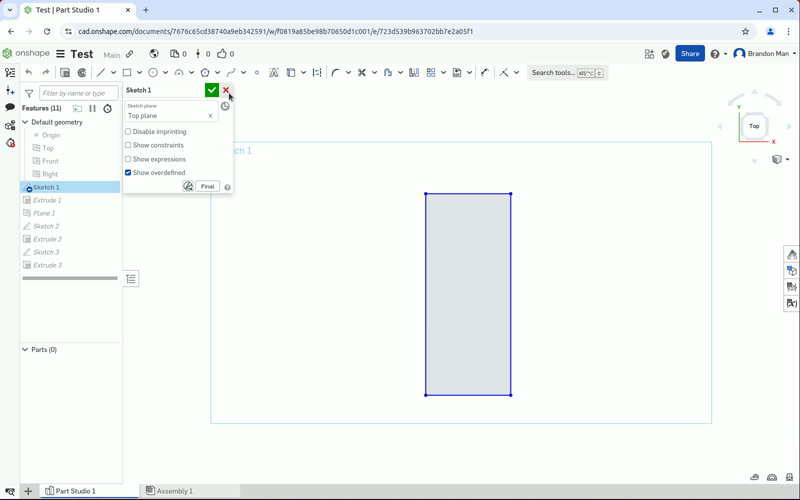
click(229, 92)
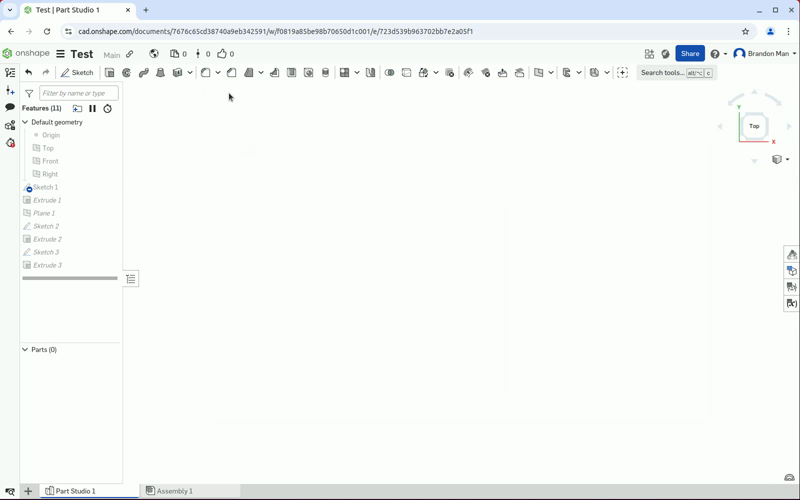
key(shift+s)
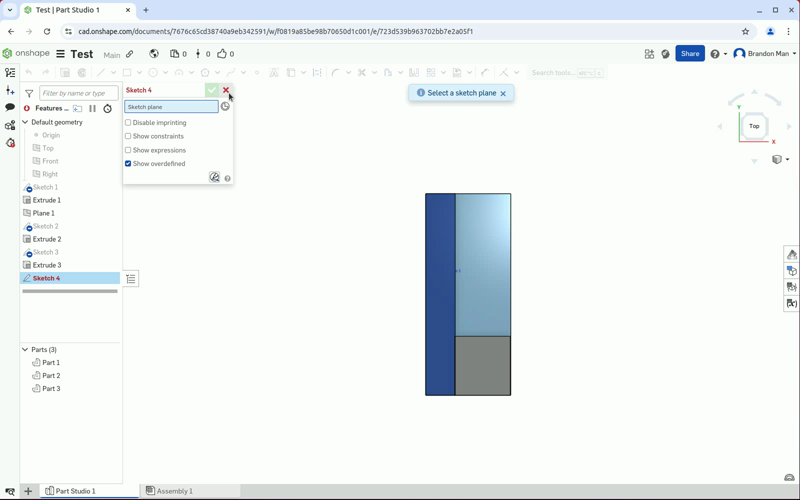
mouse_move(73, 215)
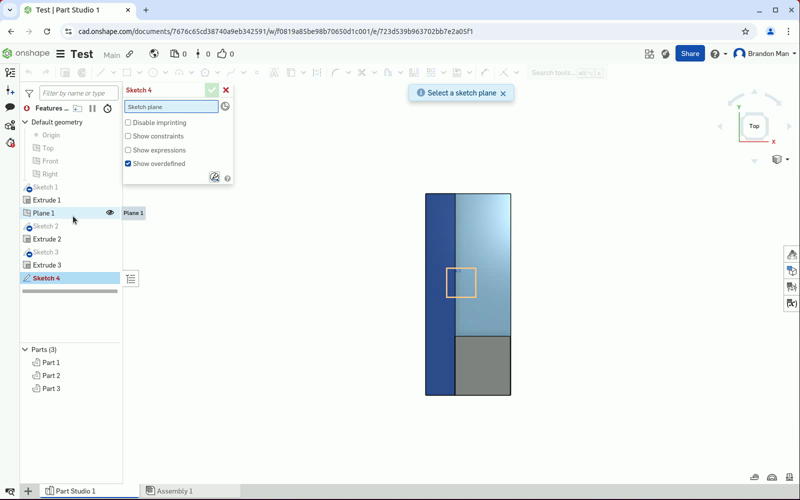
click(73, 215)
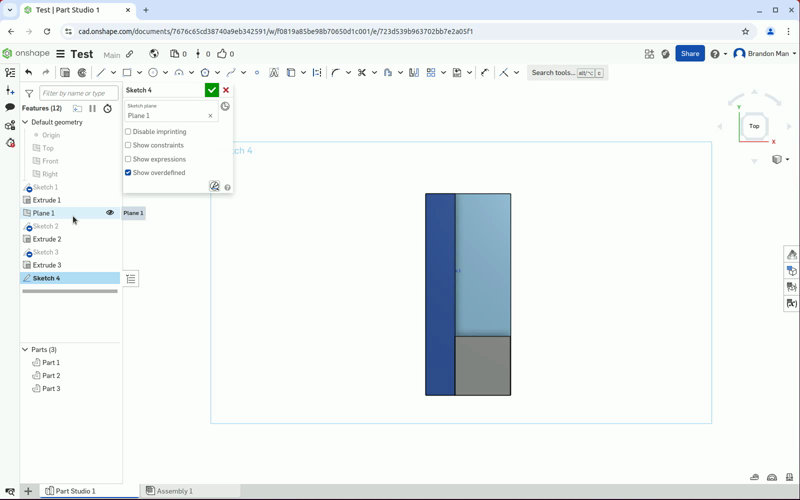
mouse_move(73, 352)
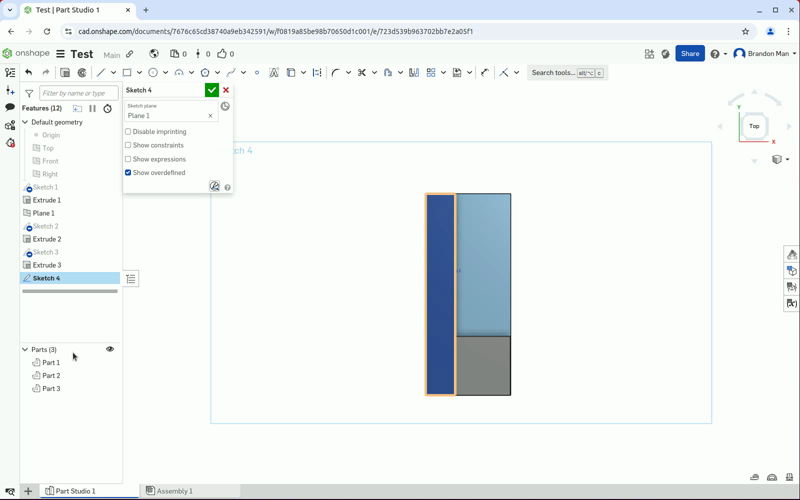
key(y)
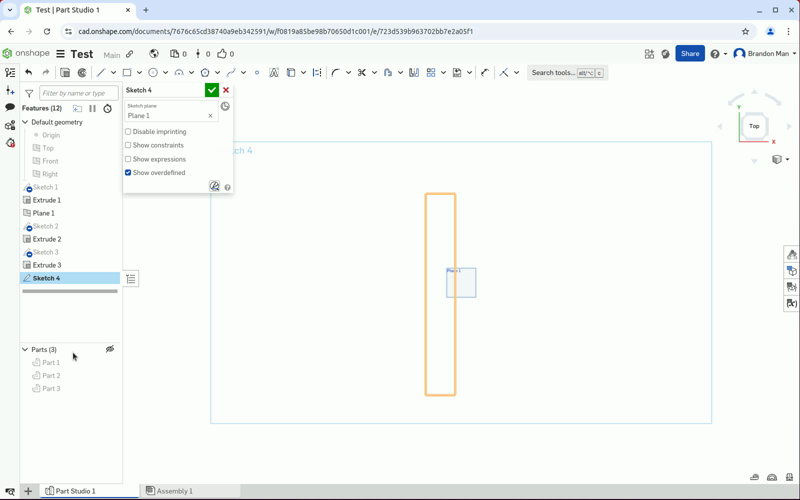
key(l)
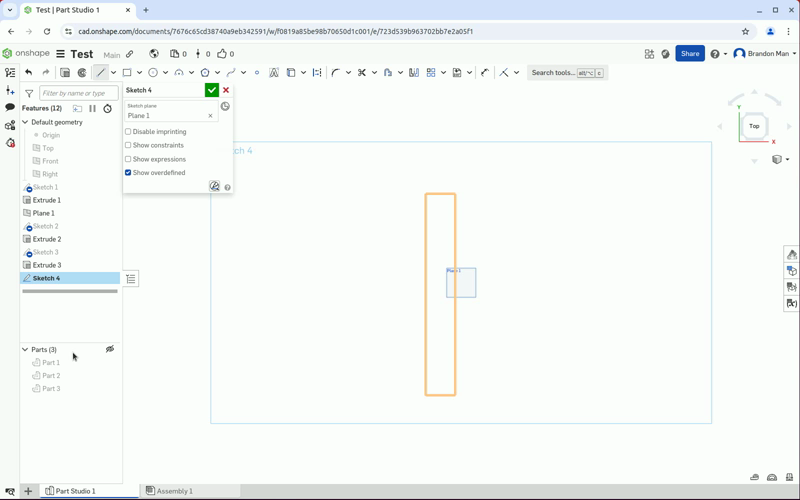
key_down(shift)
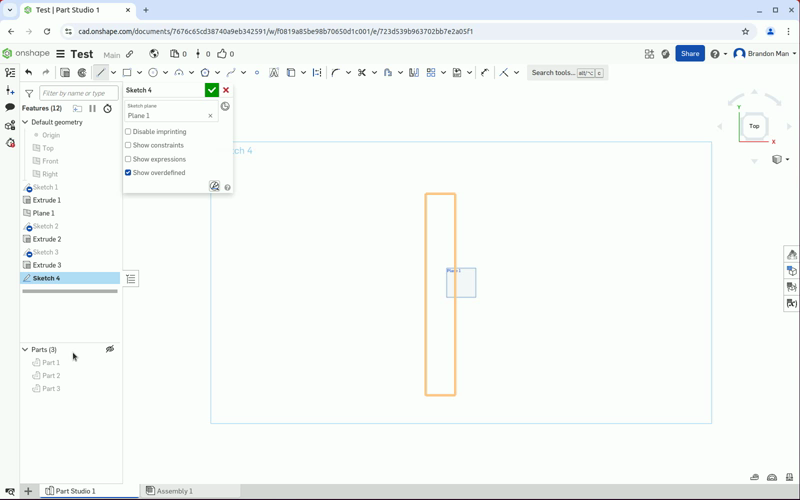
mouse_move(454, 266)
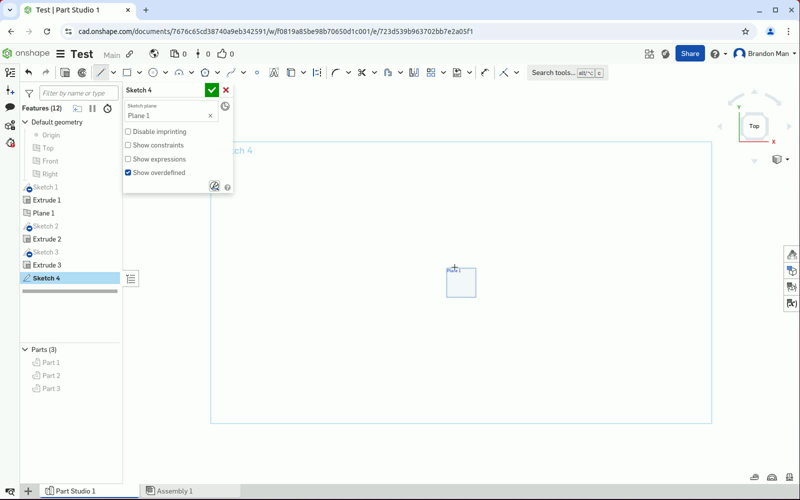
click(454, 266)
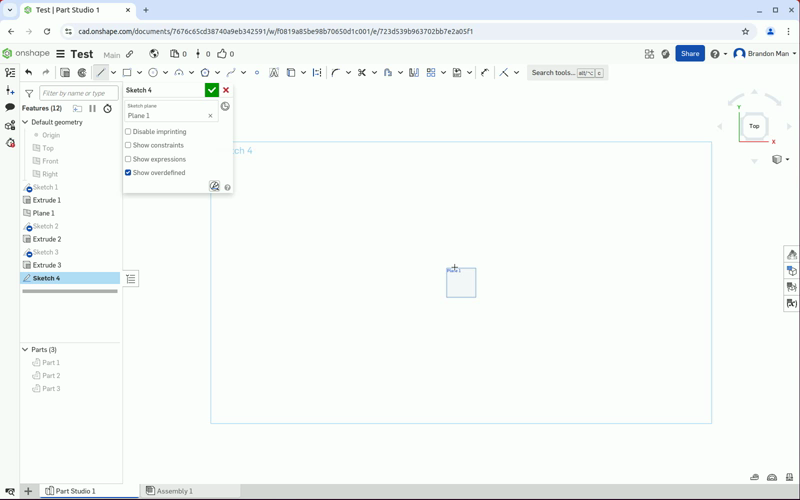
key_up(shift)
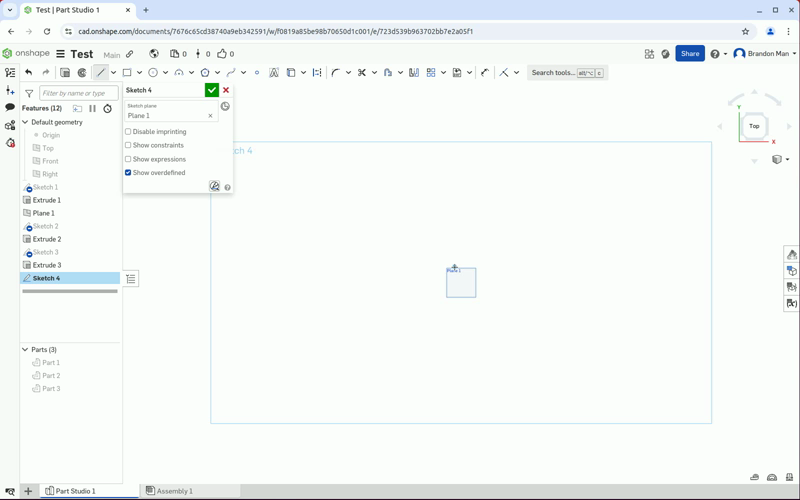
key_down(shift)
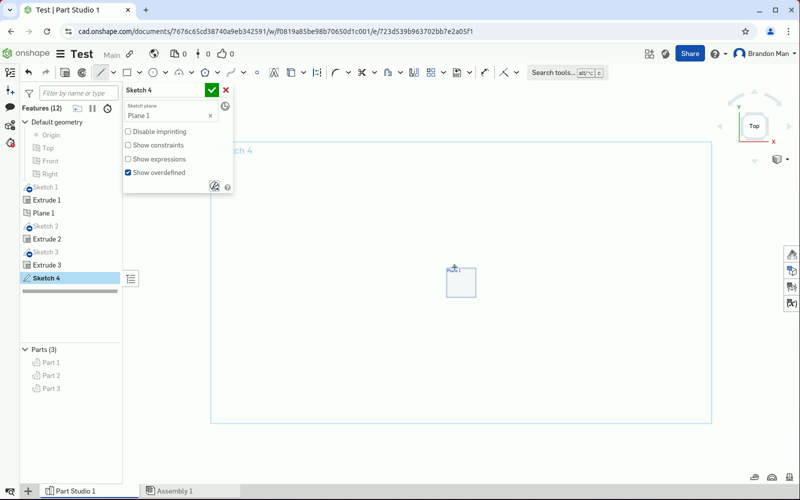
mouse_move(484, 266)
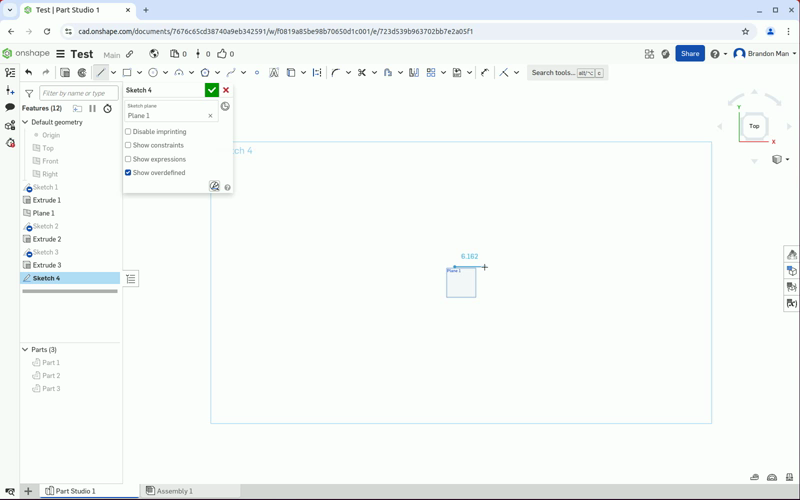
mouse_move(510, 266)
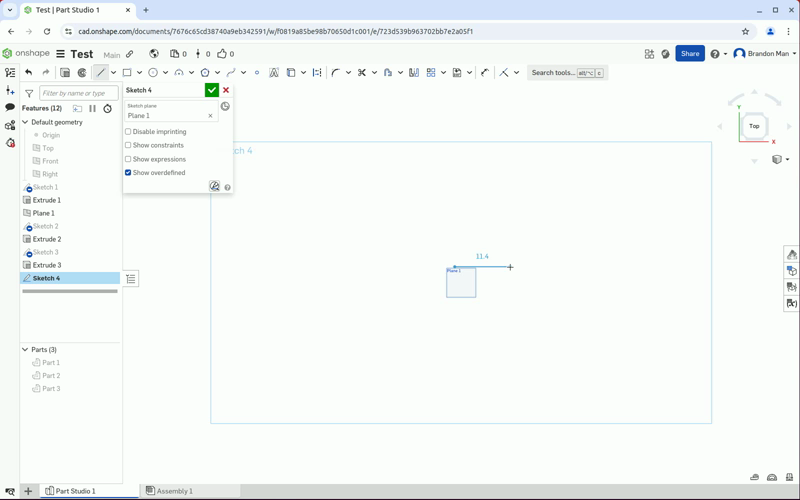
click(510, 266)
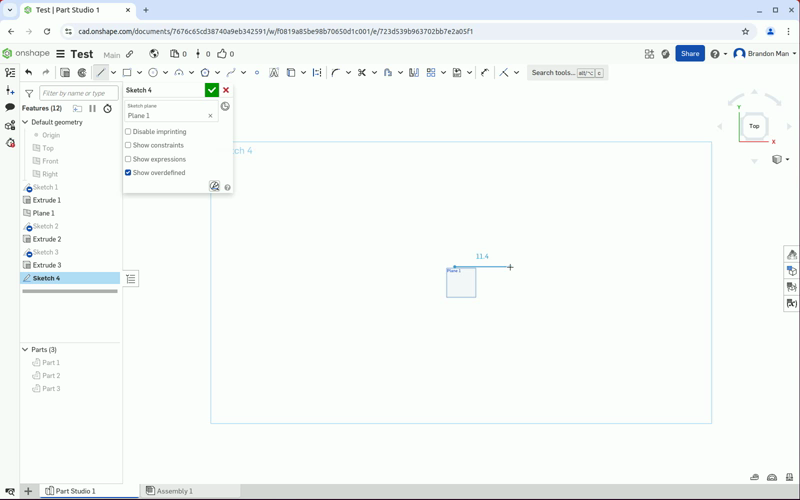
key_up(shift)
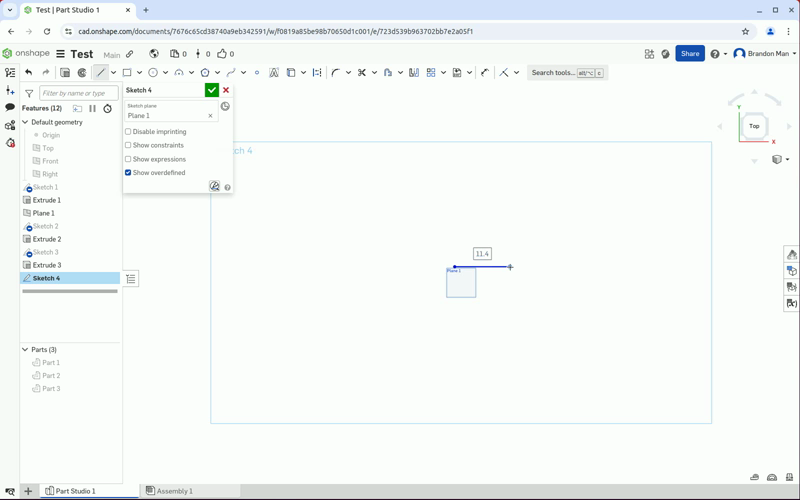
key_down(shift)
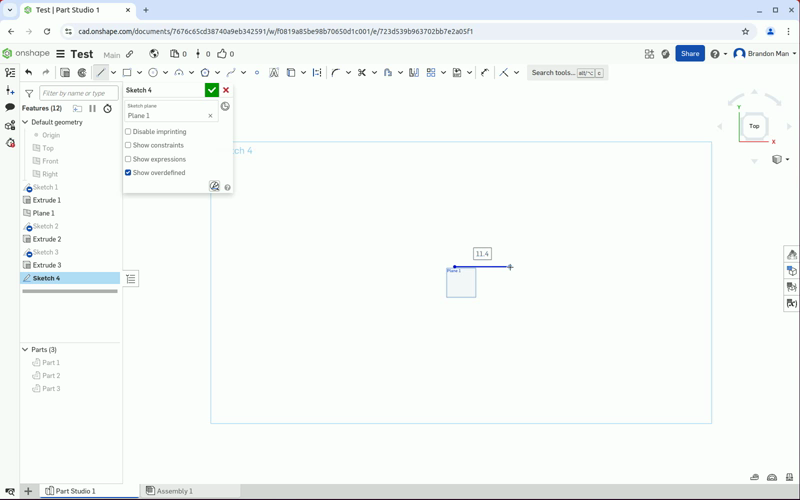
mouse_move(510, 192)
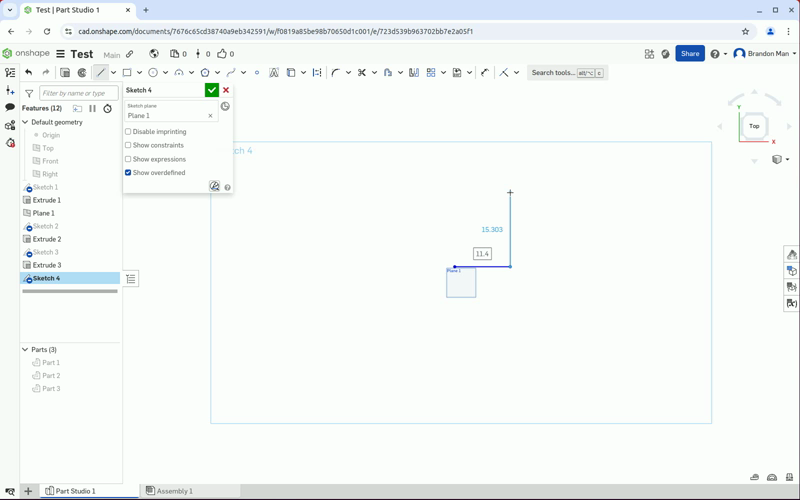
click(510, 192)
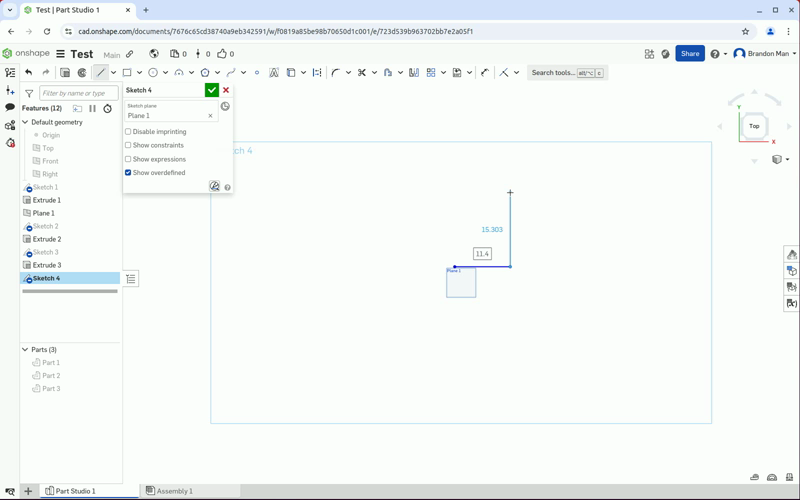
key_up(shift)
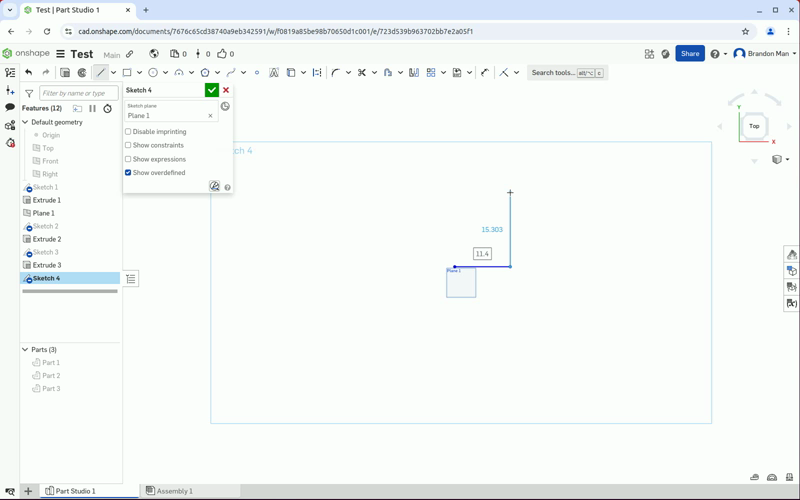
key_down(shift)
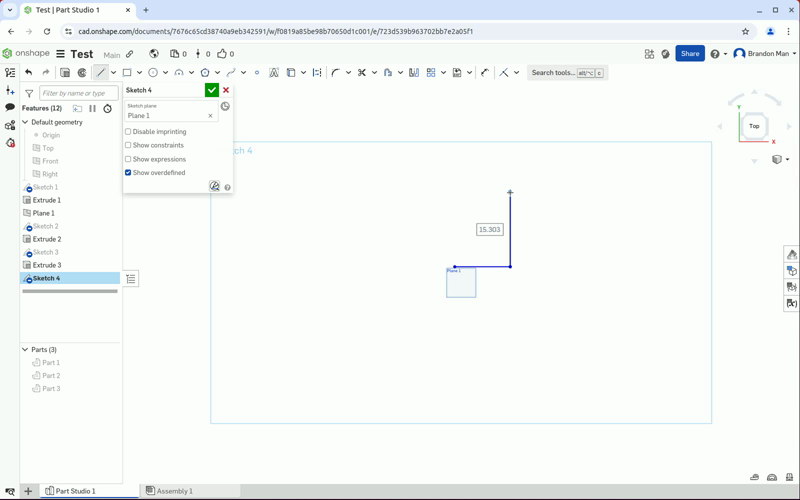
mouse_move(540, 192)
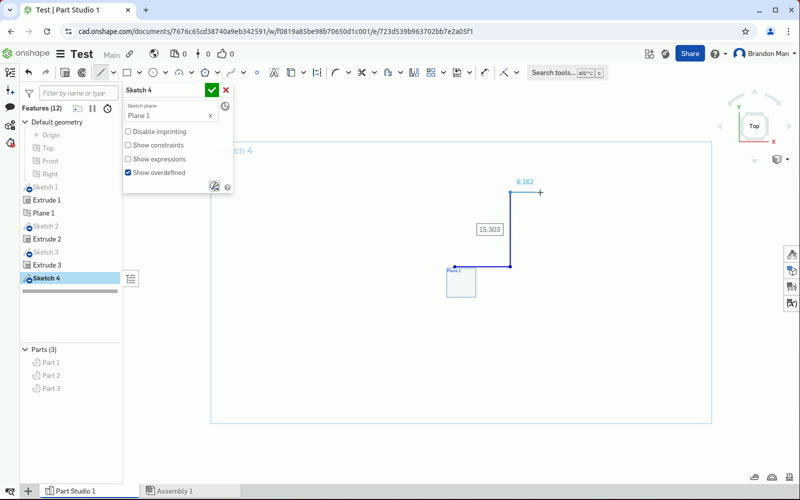
mouse_move(454, 192)
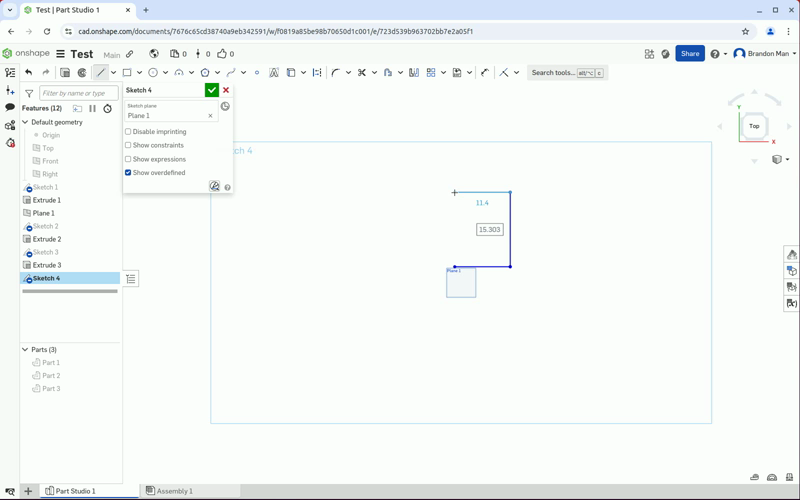
click(454, 192)
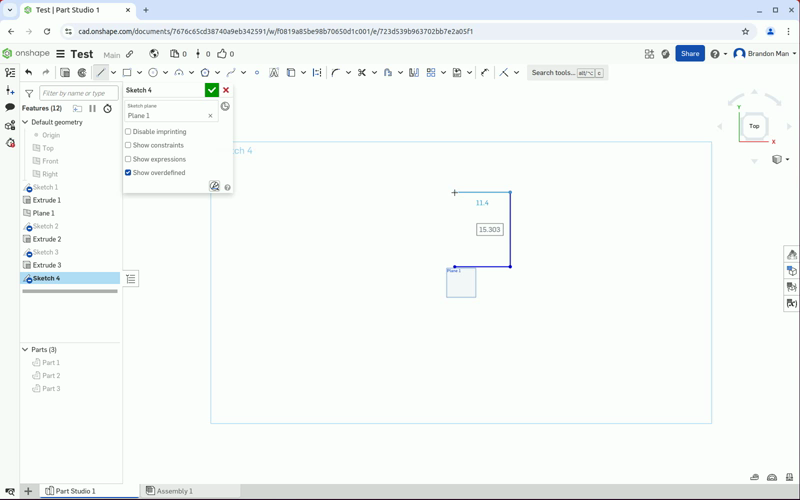
key_up(shift)
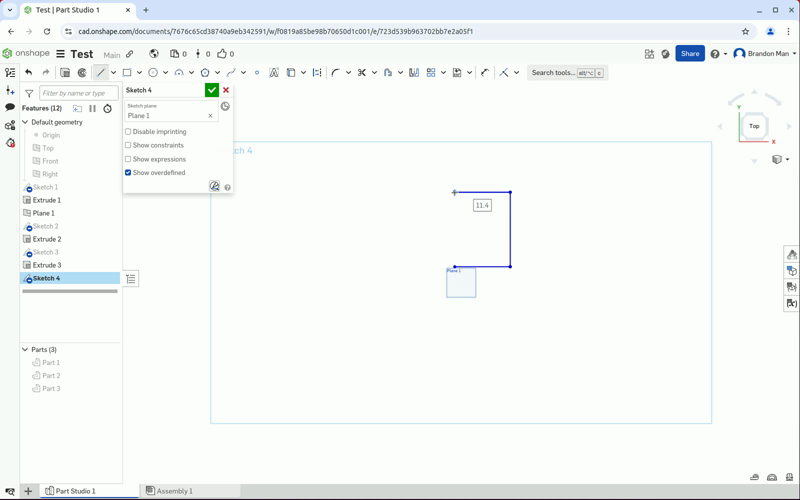
key_down(shift)
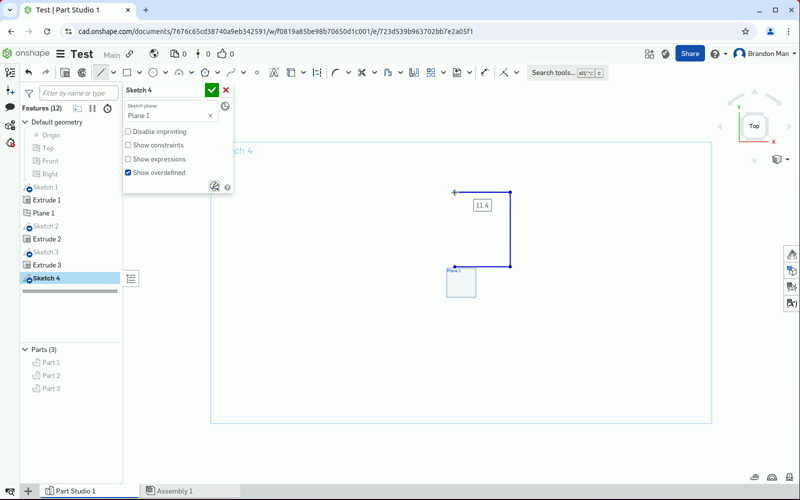
mouse_move(454, 266)
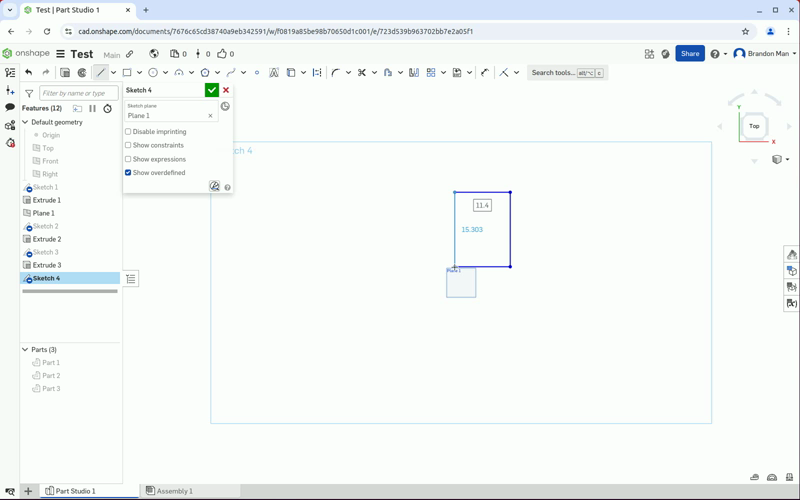
key_up(shift)
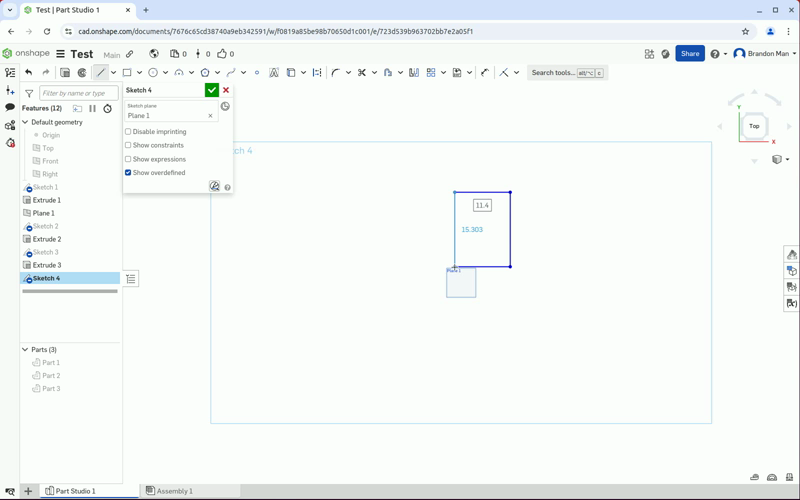
click(454, 266)
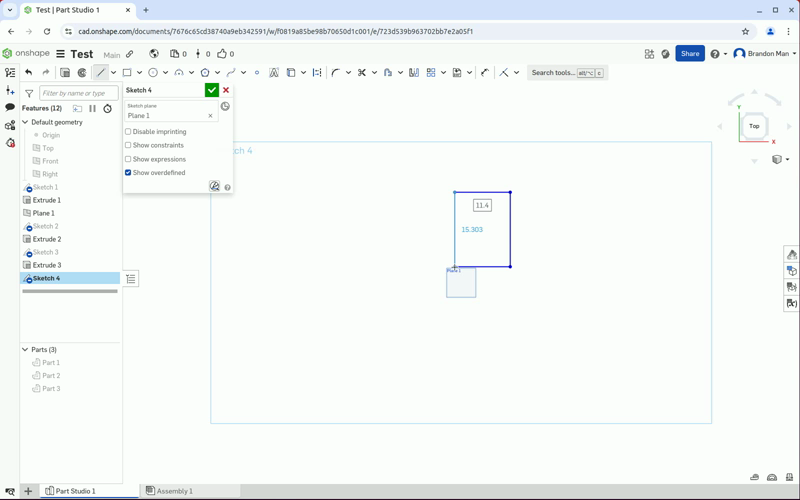
key(esc)
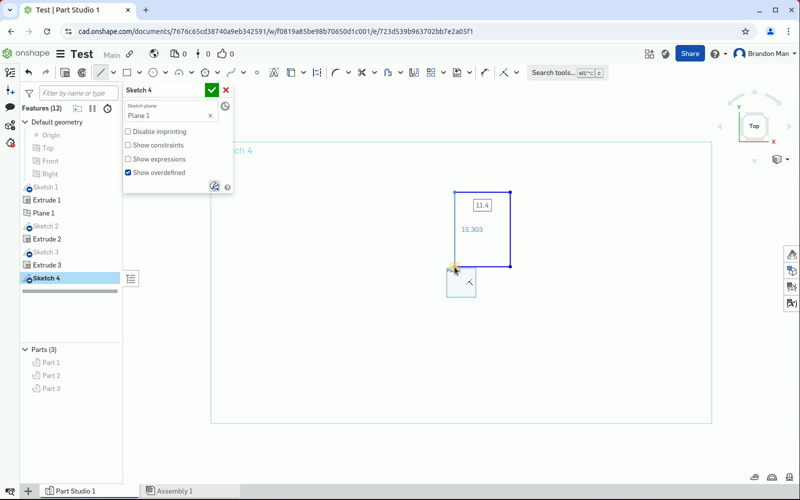
mouse_move(480, 258)
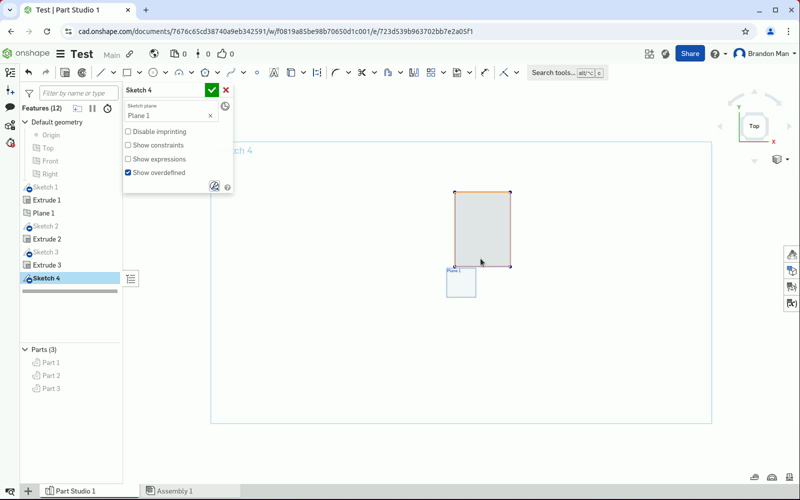
click(480, 258)
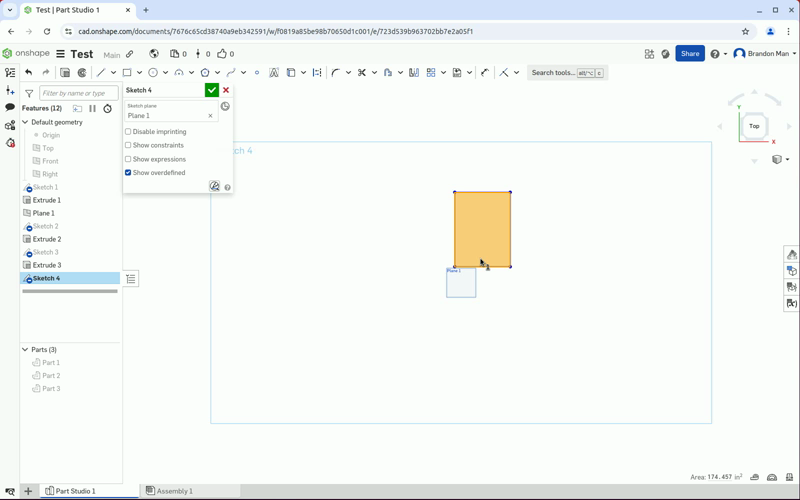
mouse_move(73, 352)
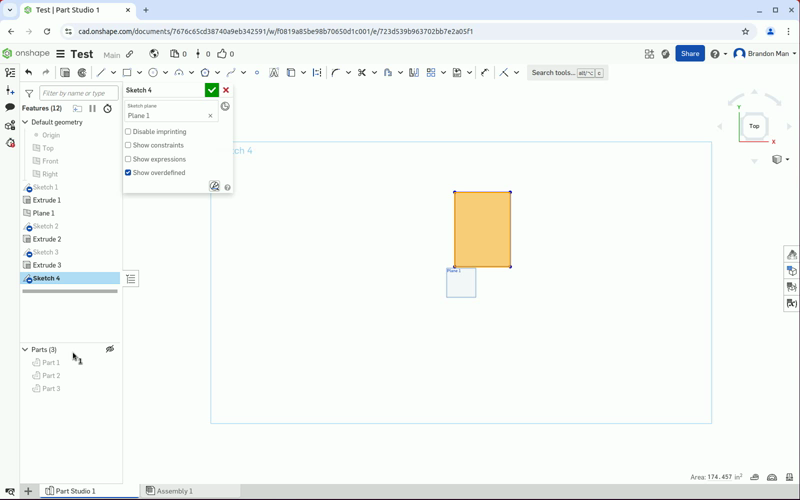
key(shift+y)
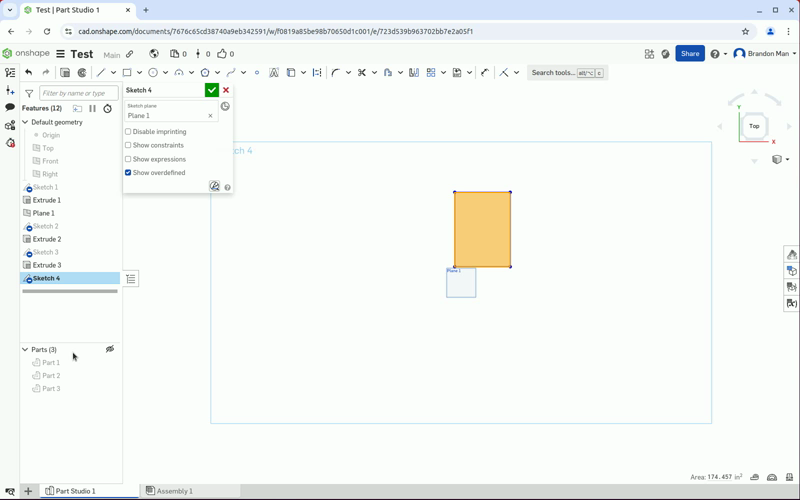
key(shift+e)
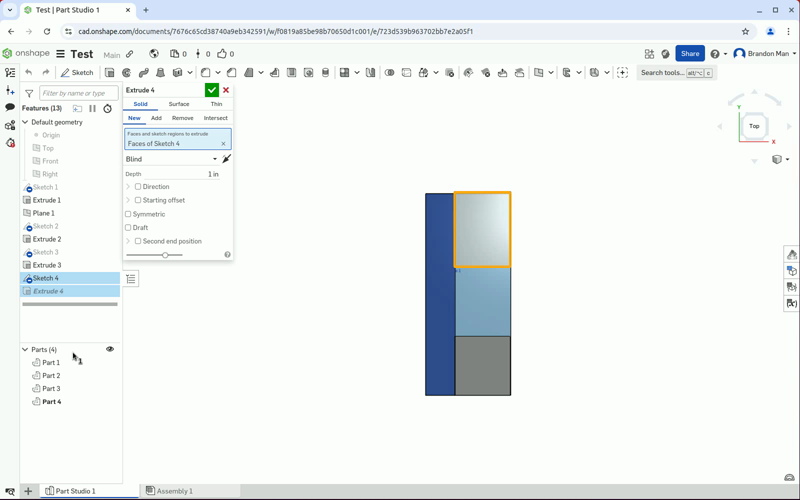
mouse_move(143, 106)
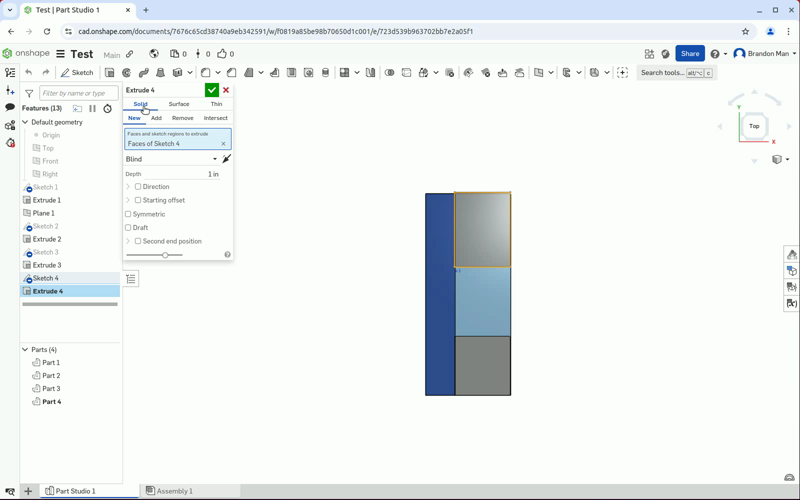
click(143, 106)
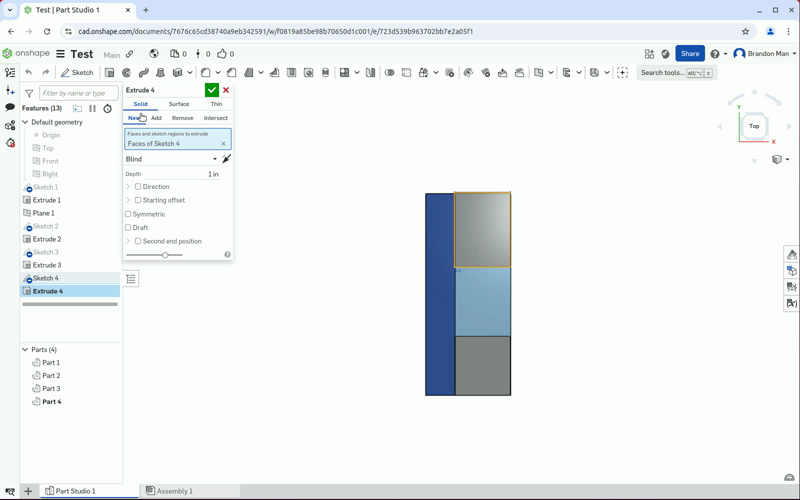
mouse_move(137, 120)
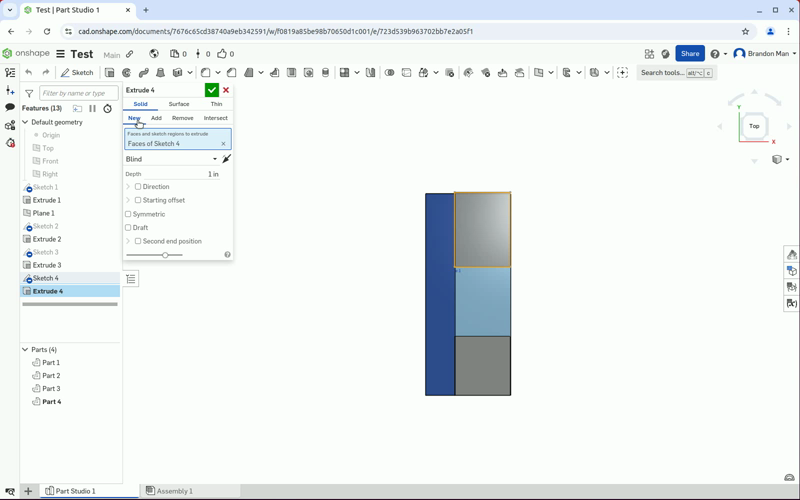
click(137, 120)
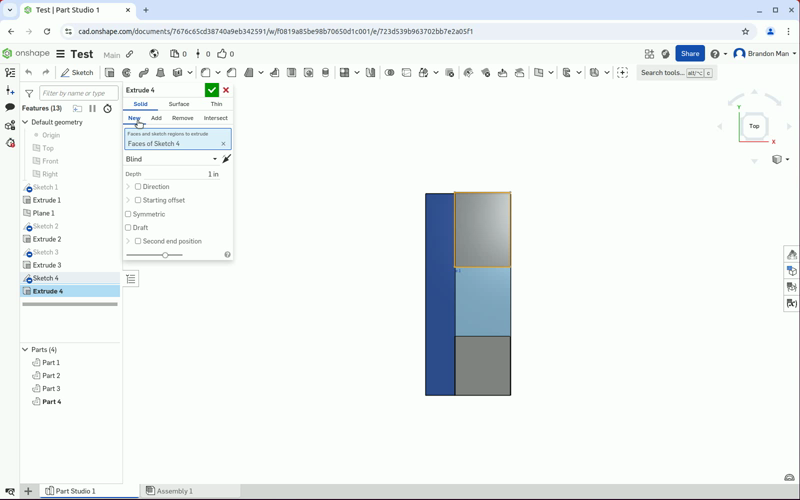
key(tab, 4)
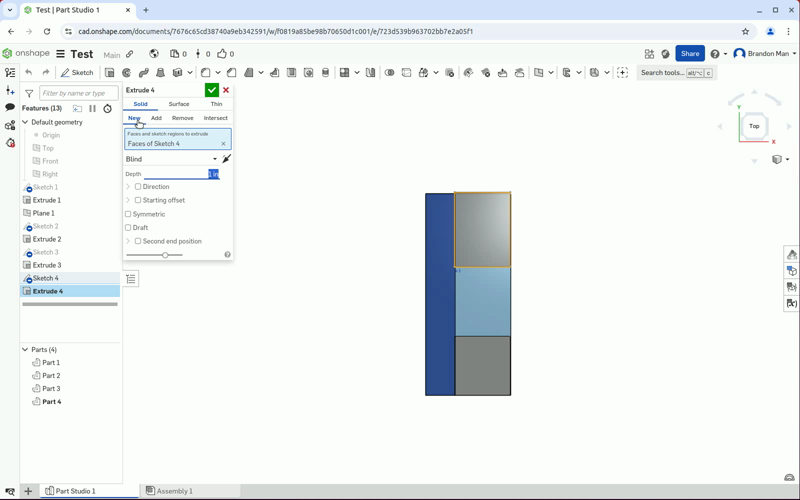
text(1.685)
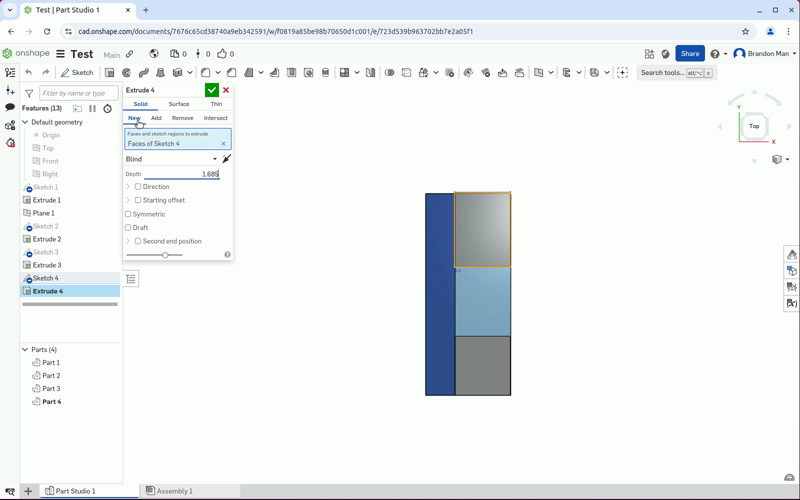
key(enter)
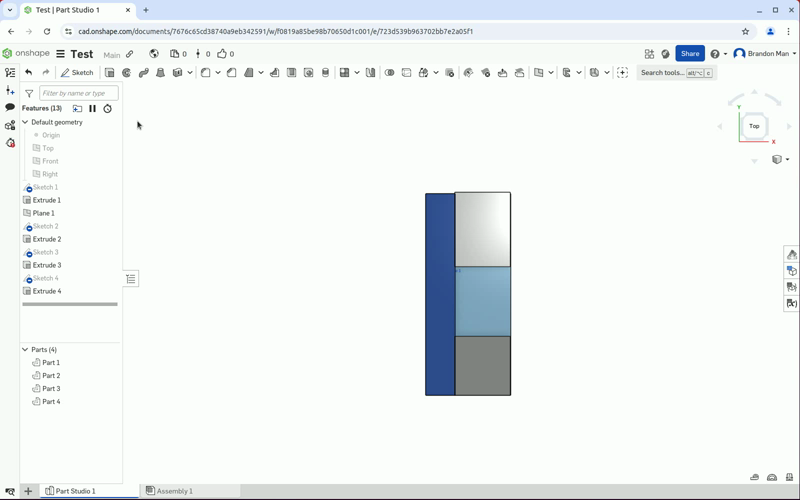
key(shift+h)
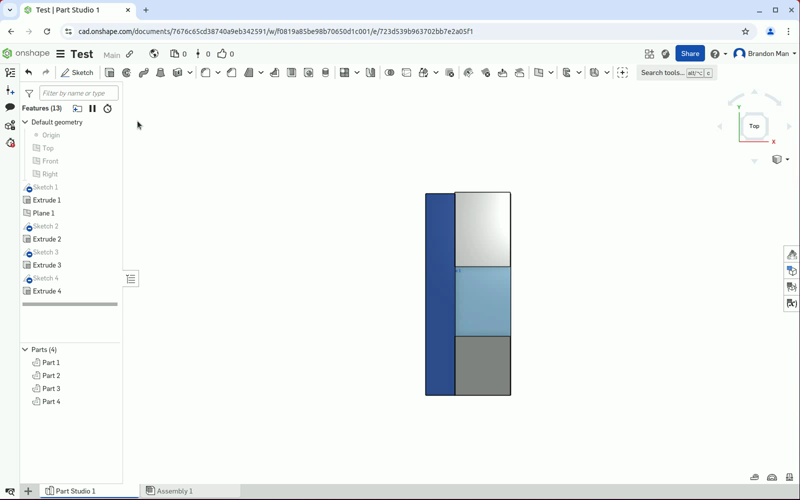
key(shift+h)
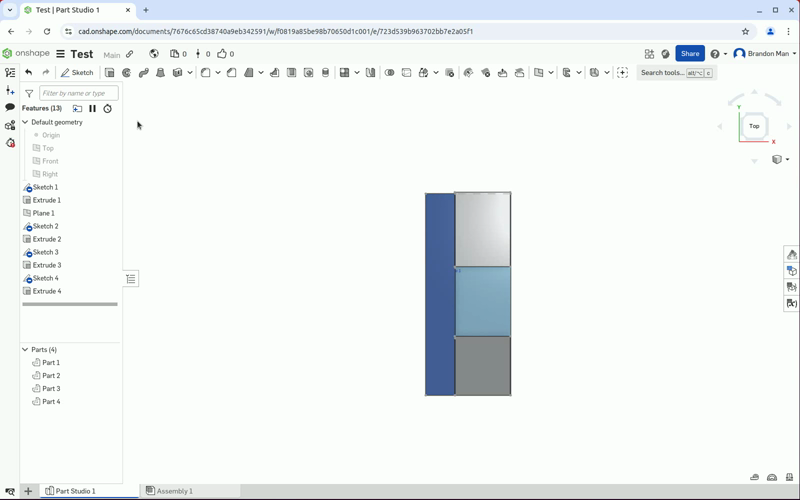
key(shift+7)
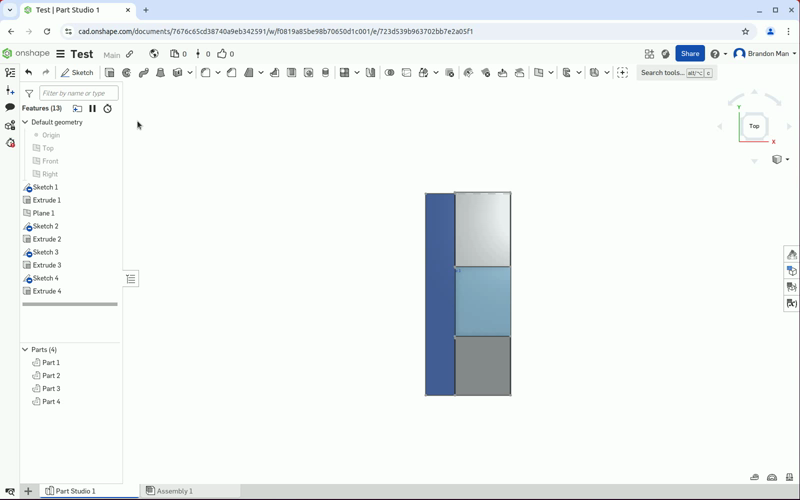
key(up, 3)
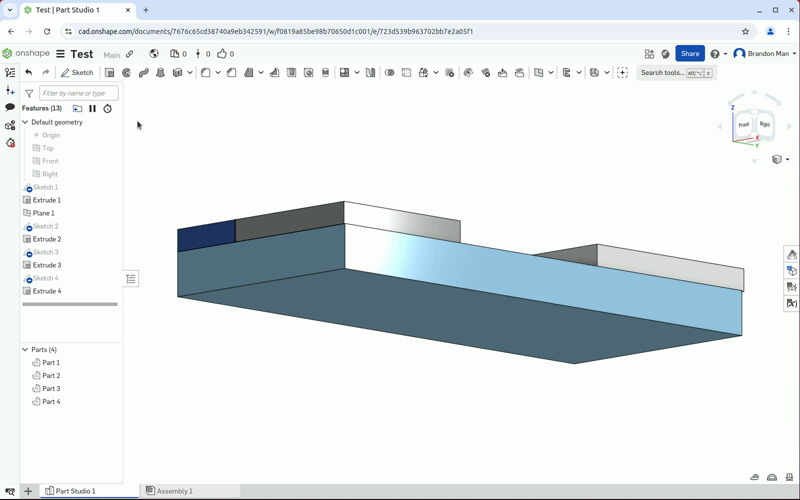
key(left, 3)
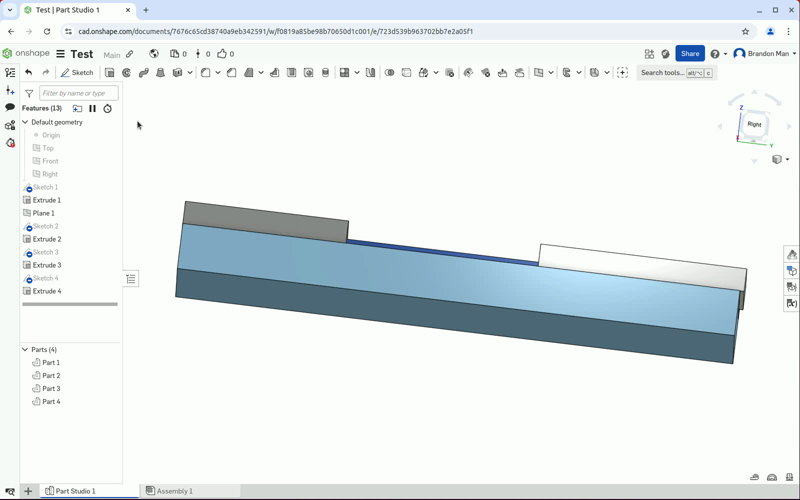
key(right, 3)
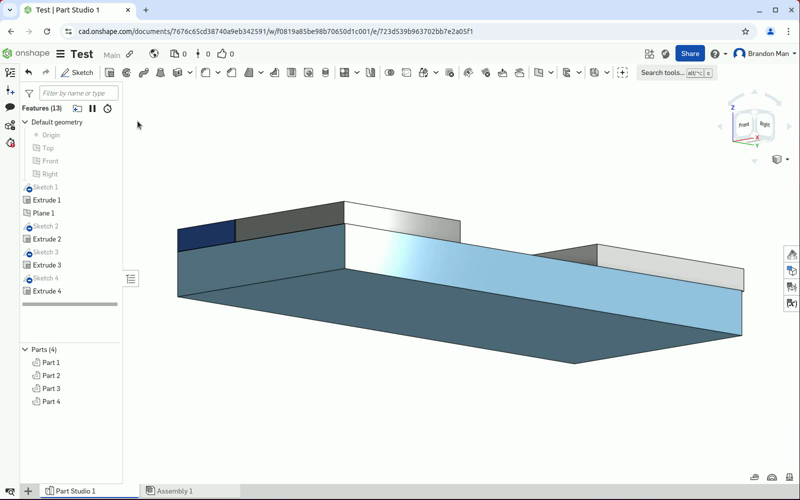
key(down, 3)
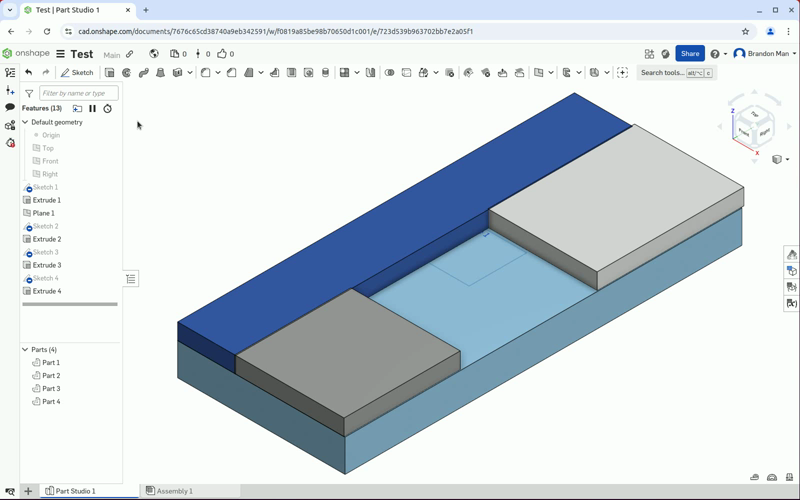
mouse_move(73, 189)
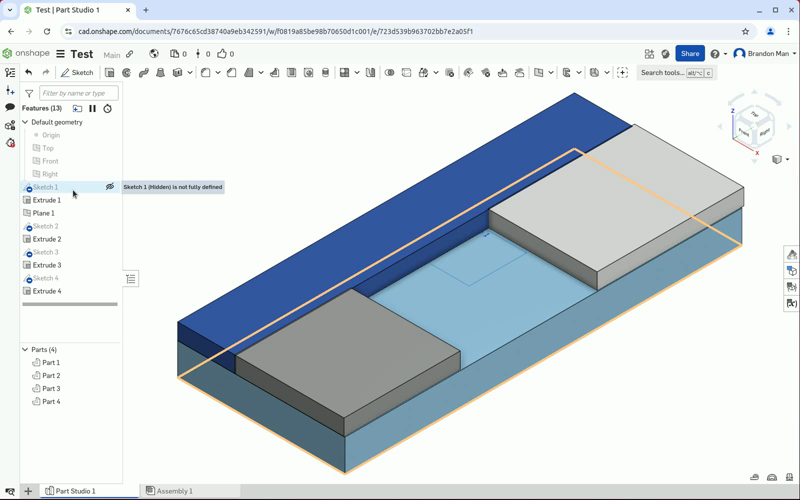
click(73, 189)